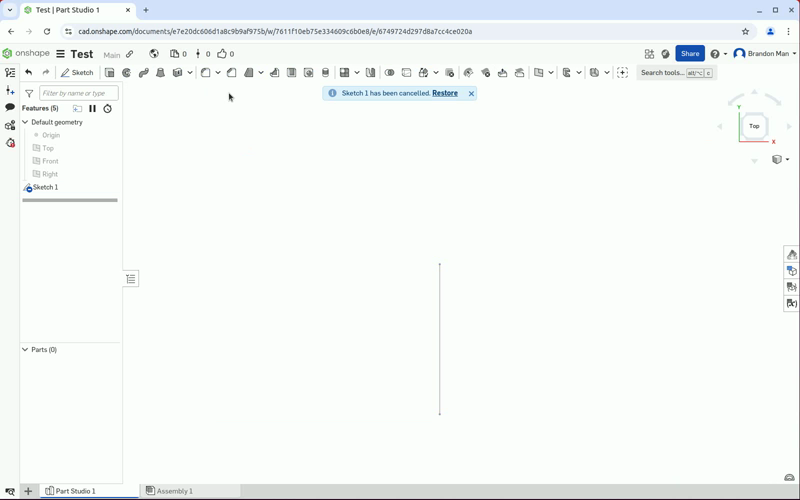
key(shift+h)
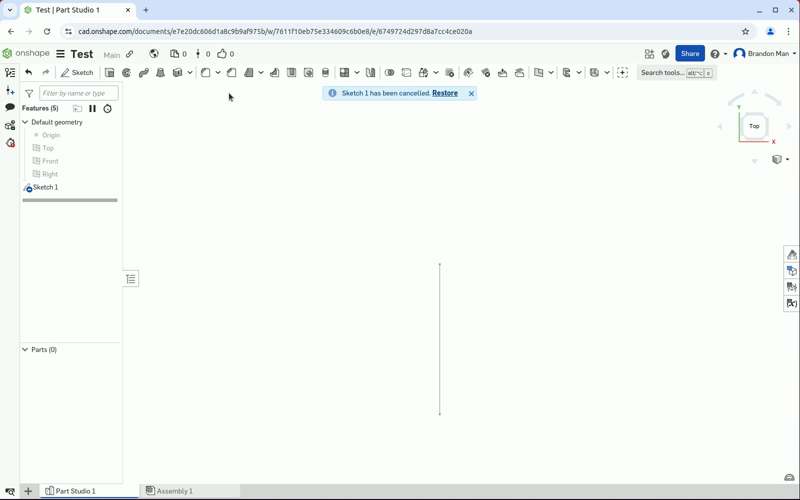
key(shift+s)
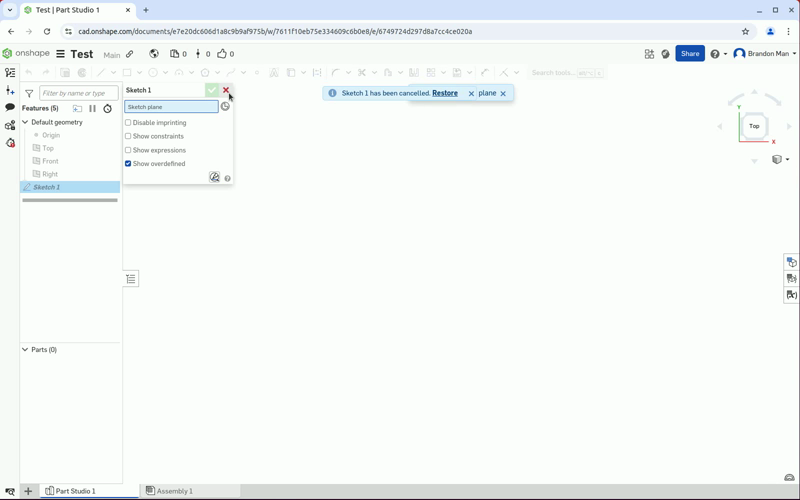
mouse_move(73, 150)
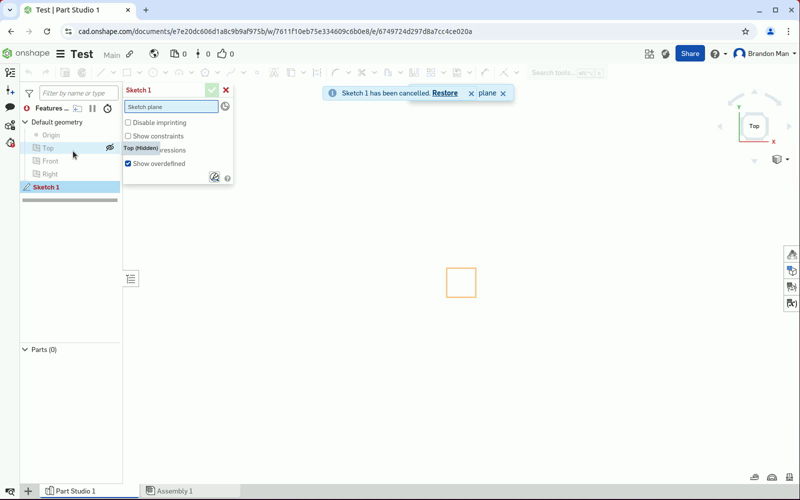
click(73, 150)
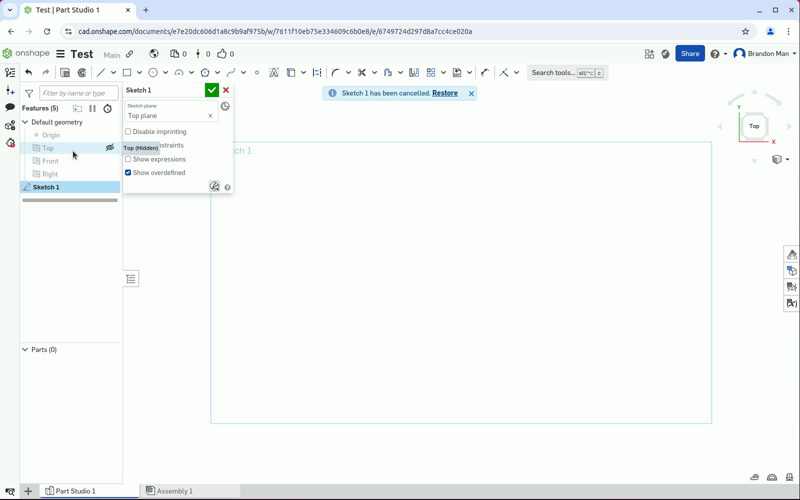
mouse_move(73, 352)
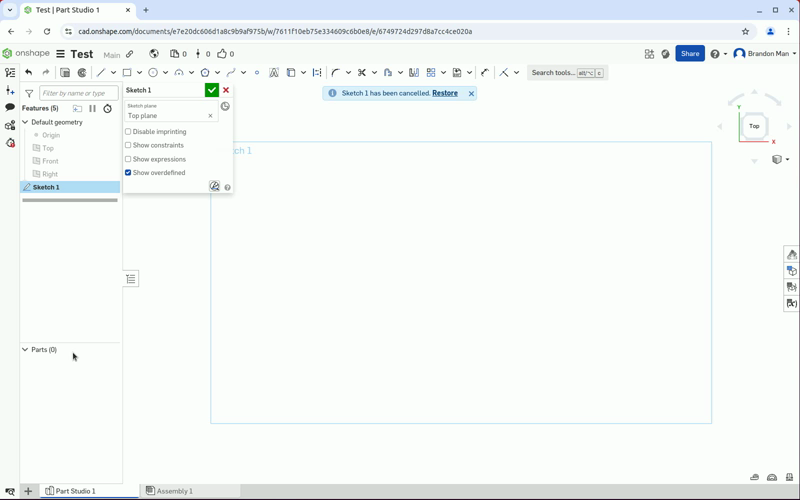
key(y)
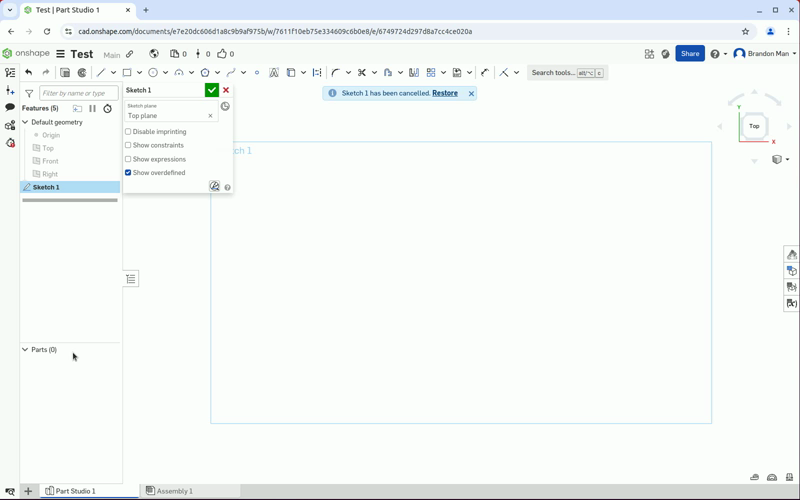
key(a)
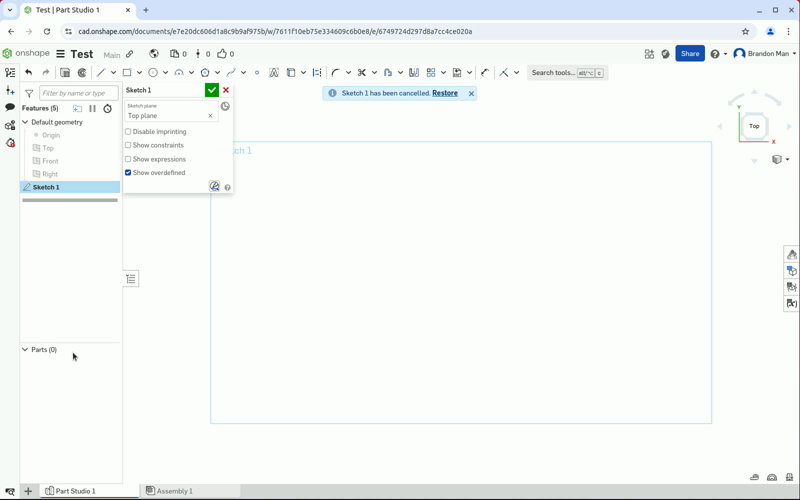
key_down(shift)
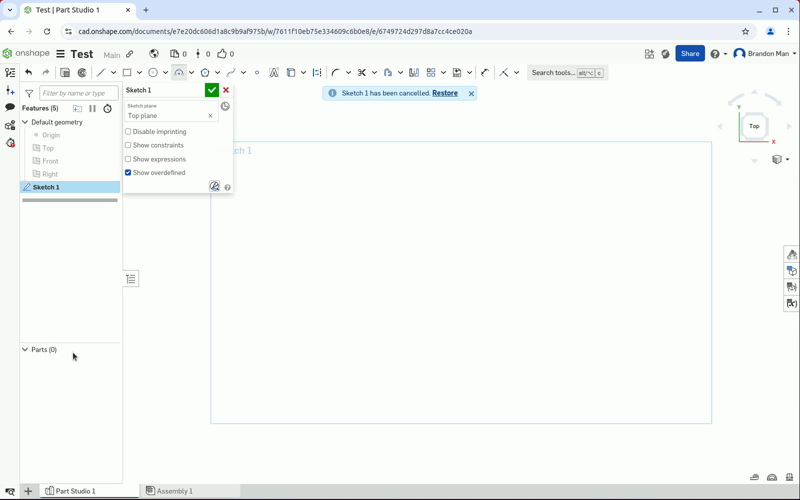
mouse_move(548, 266)
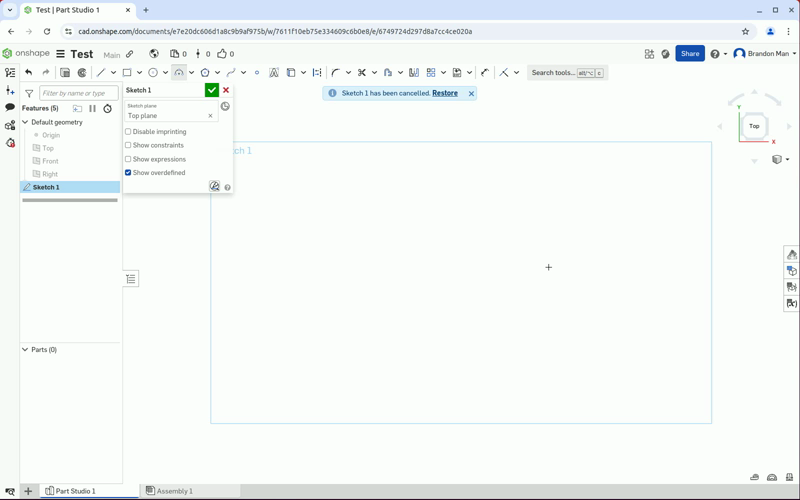
click(548, 266)
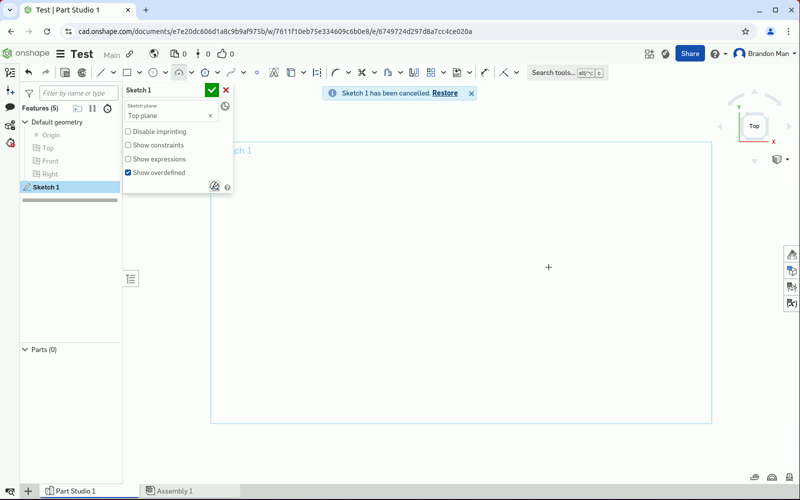
key_up(shift)
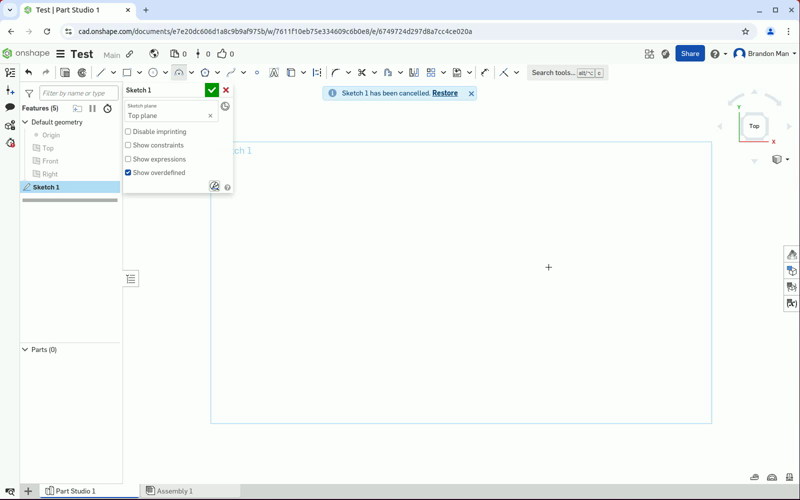
key_down(shift)
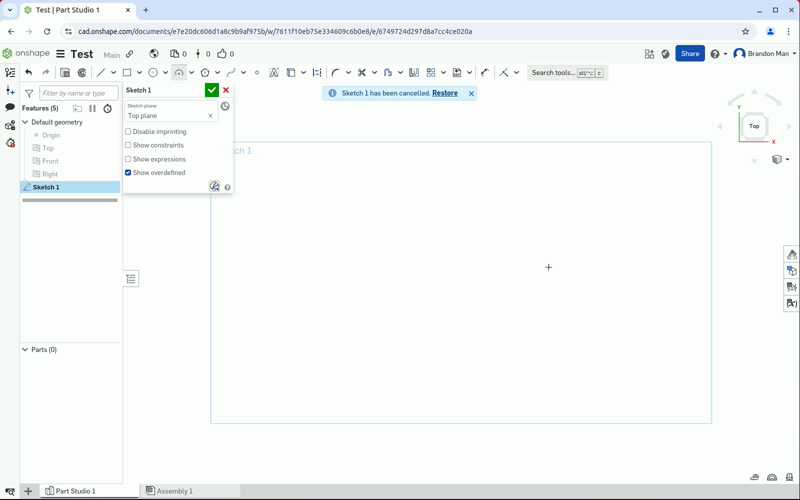
mouse_move(550, 283)
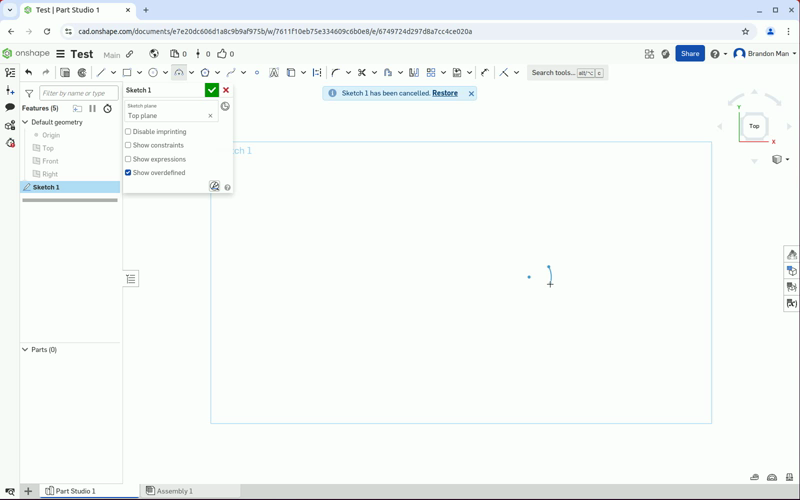
click(550, 283)
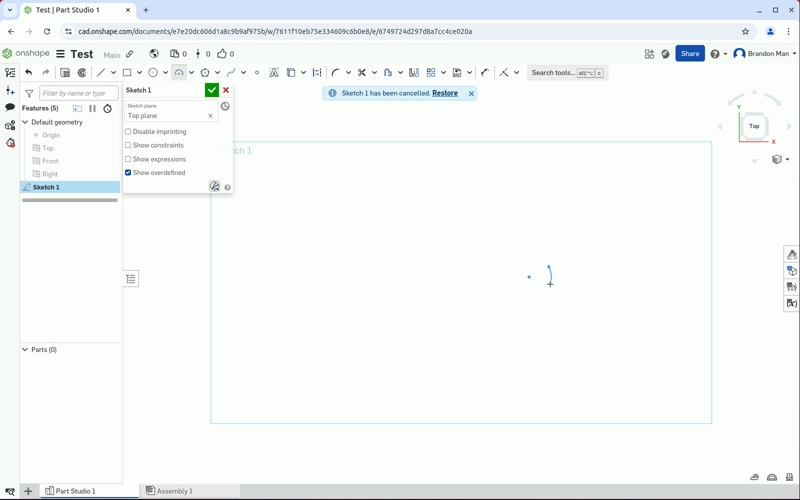
mouse_move(550, 275)
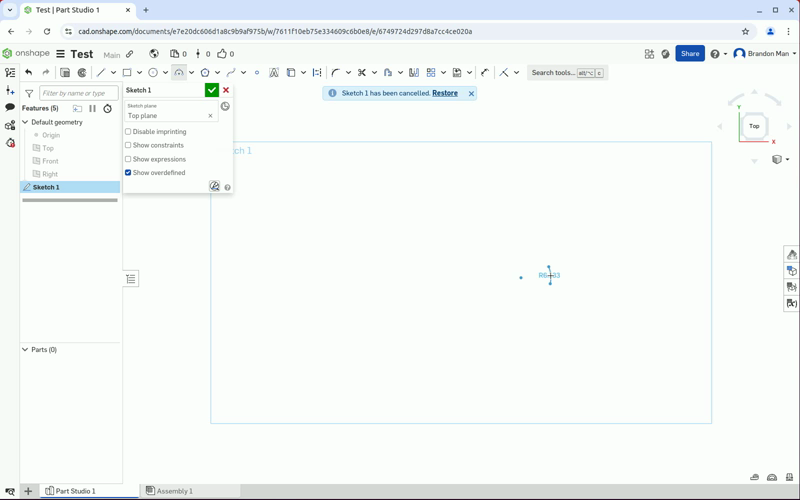
click(550, 275)
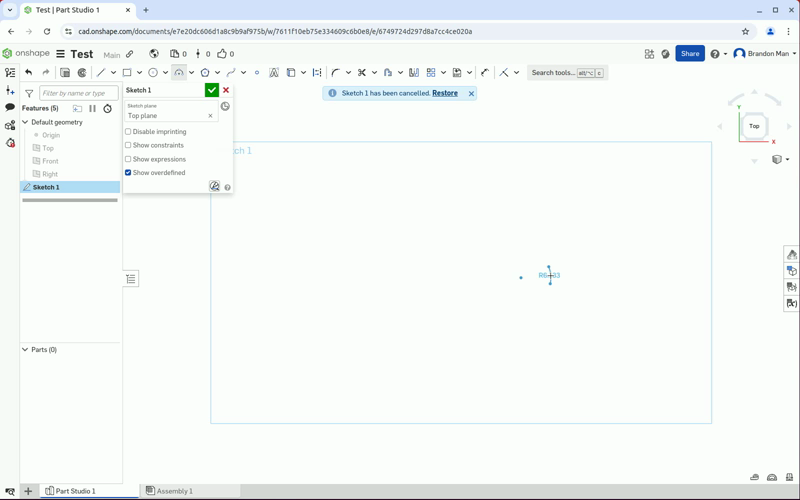
key_up(shift)
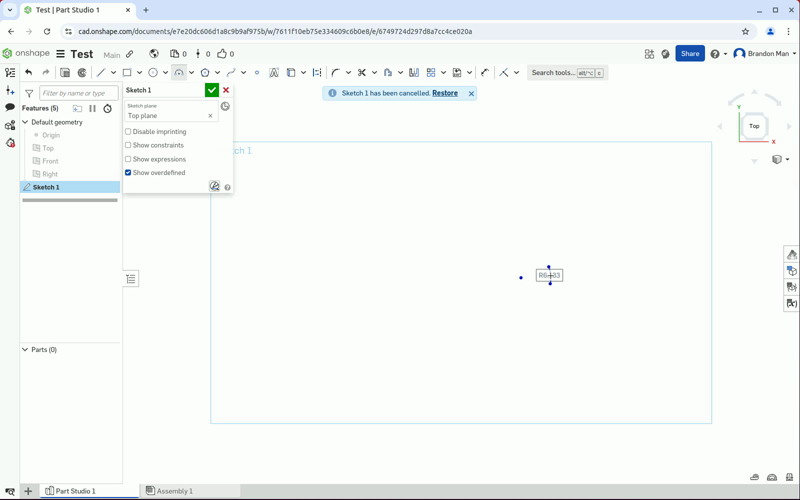
key(esc)
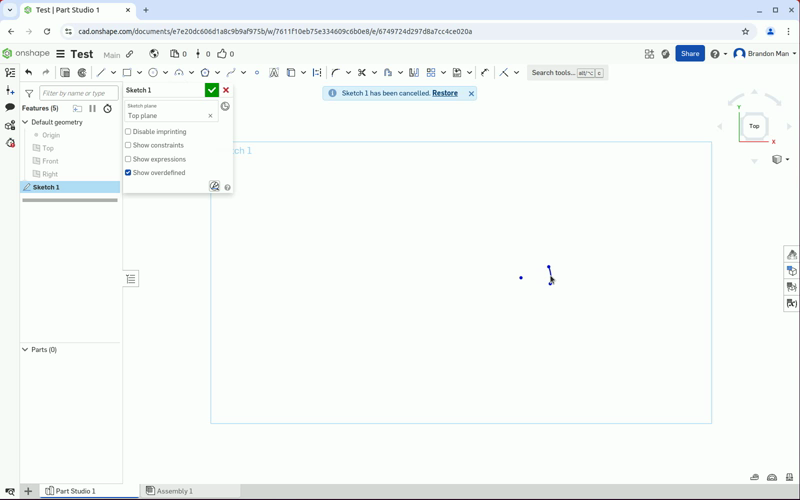
key(l)
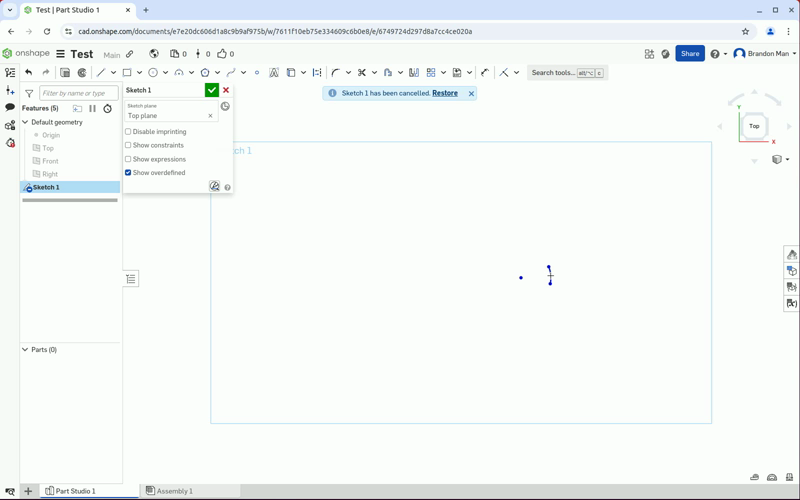
mouse_move(550, 283)
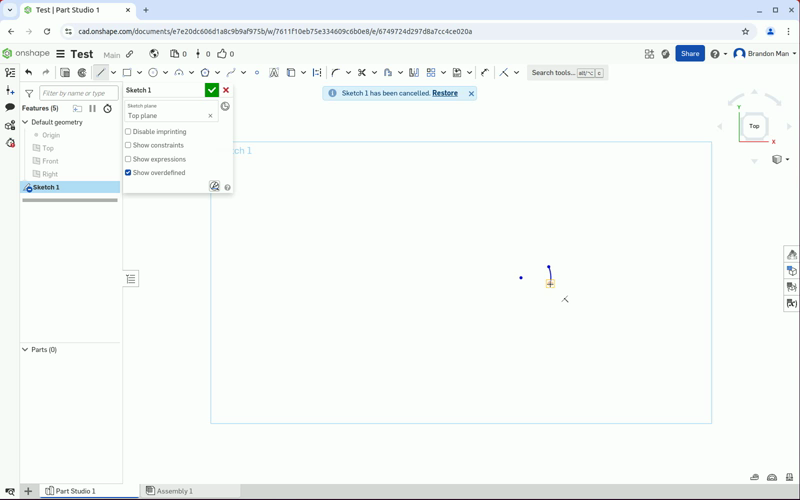
click(550, 283)
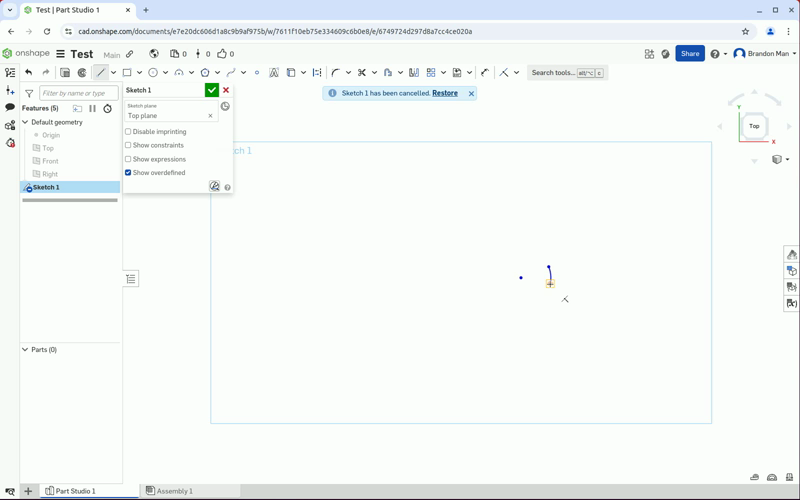
key_down(shift)
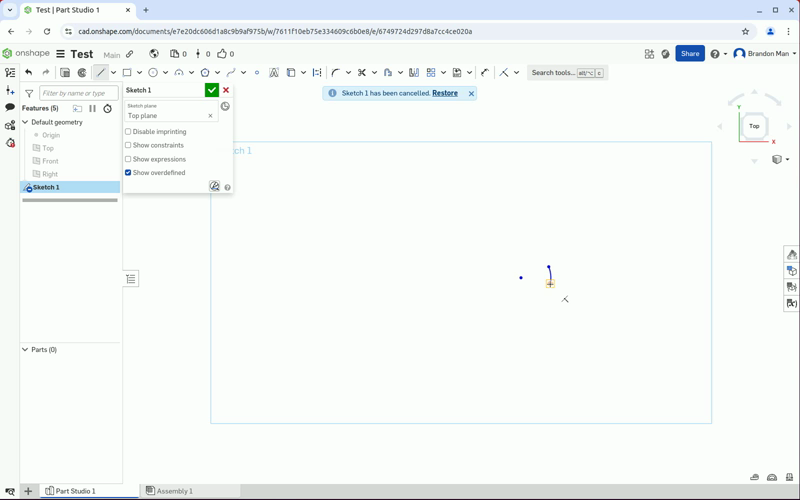
mouse_move(580, 283)
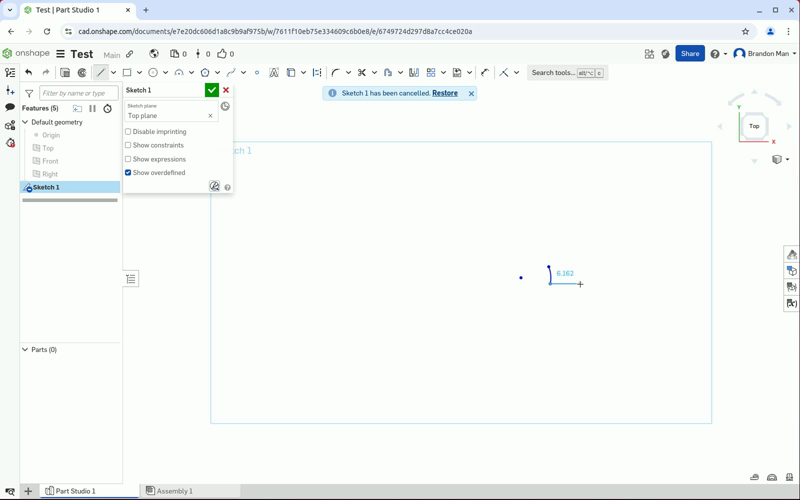
mouse_move(574, 283)
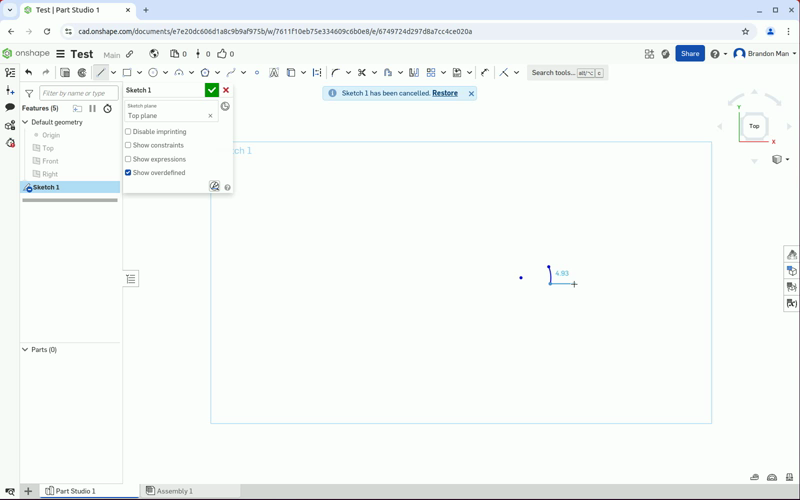
click(574, 283)
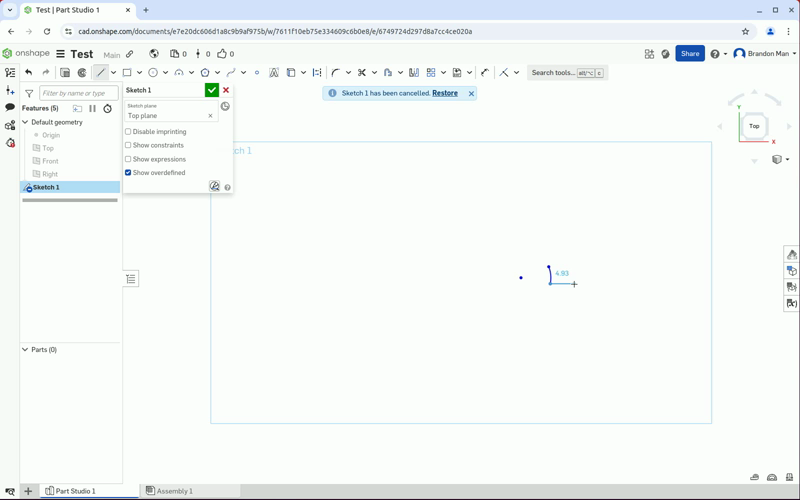
key_up(shift)
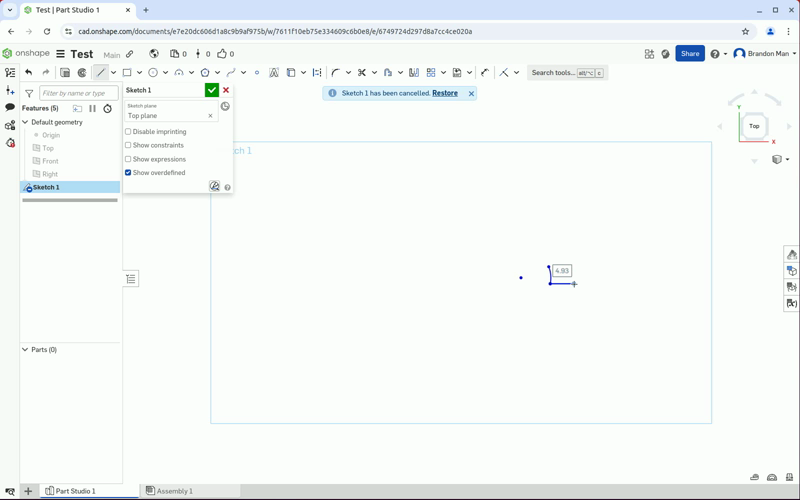
key_down(shift)
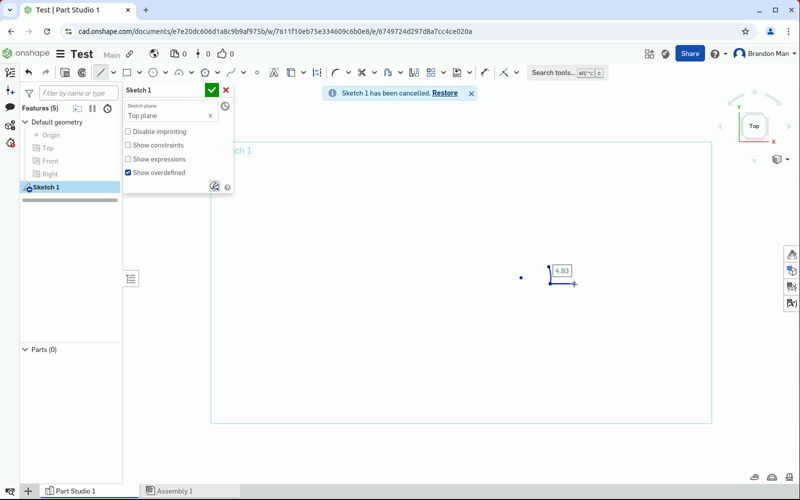
mouse_move(589, 283)
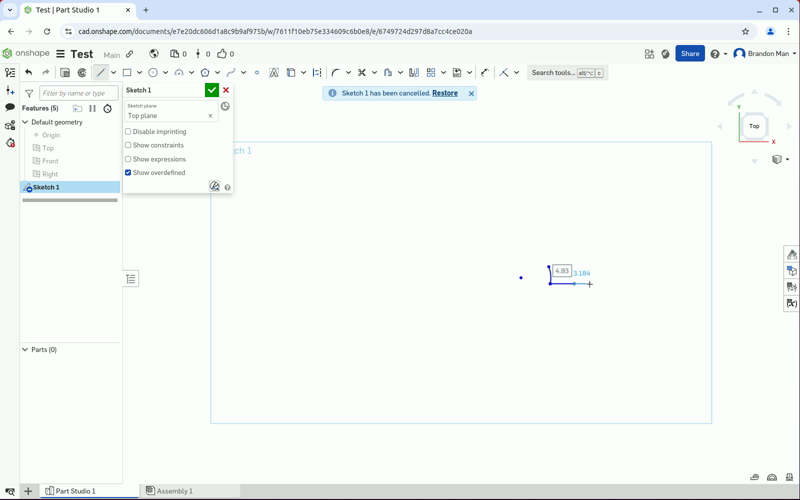
mouse_move(574, 266)
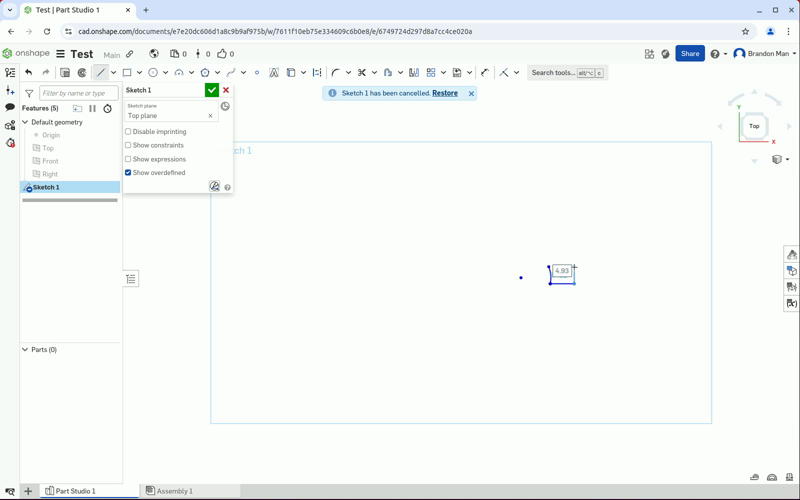
click(574, 266)
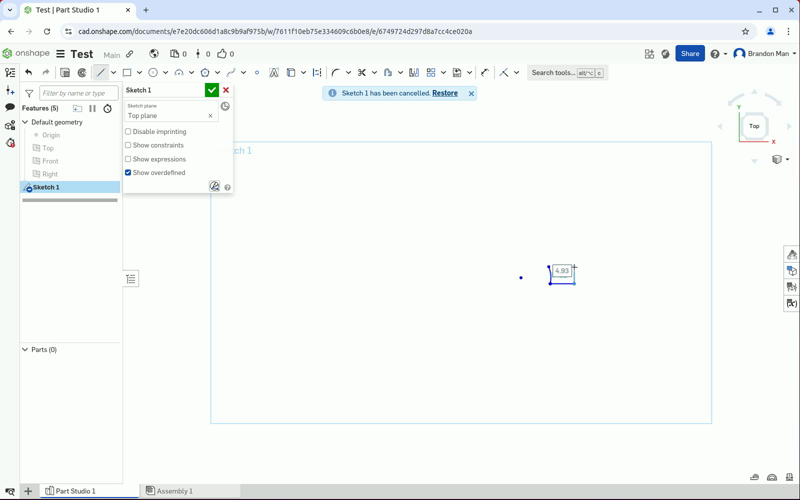
key_up(shift)
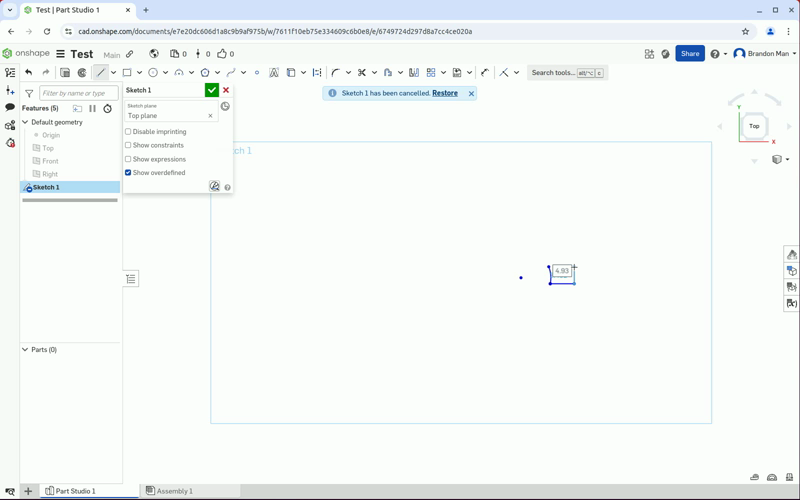
mouse_move(589, 266)
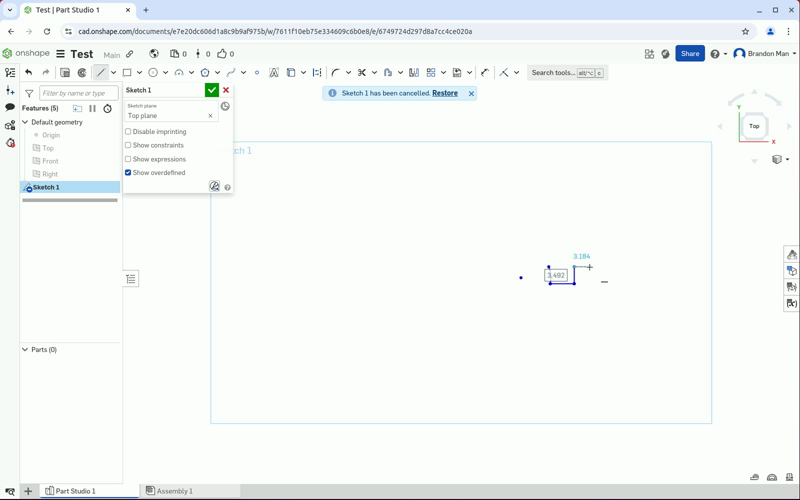
key_down(shift)
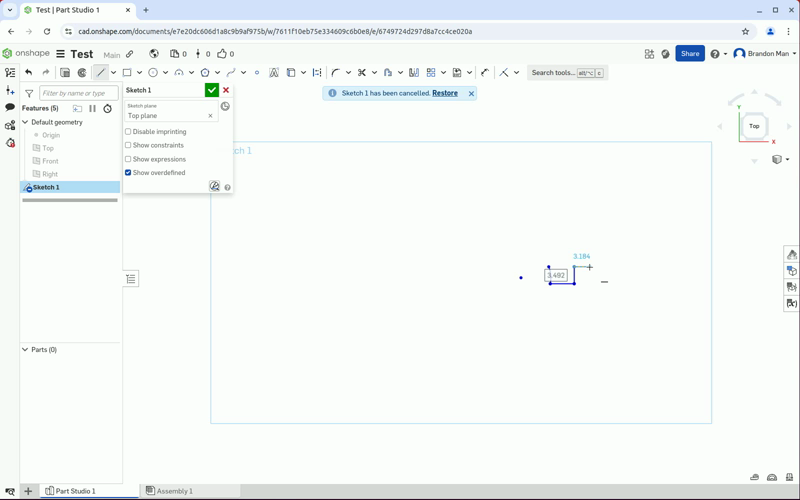
mouse_move(548, 266)
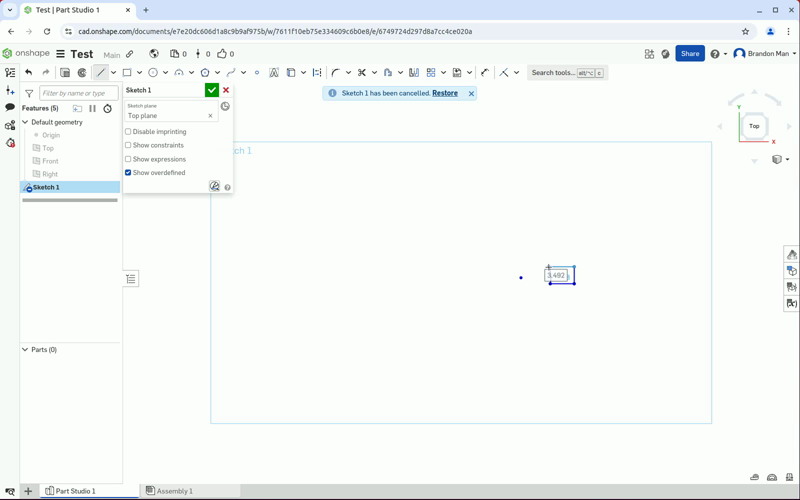
key_up(shift)
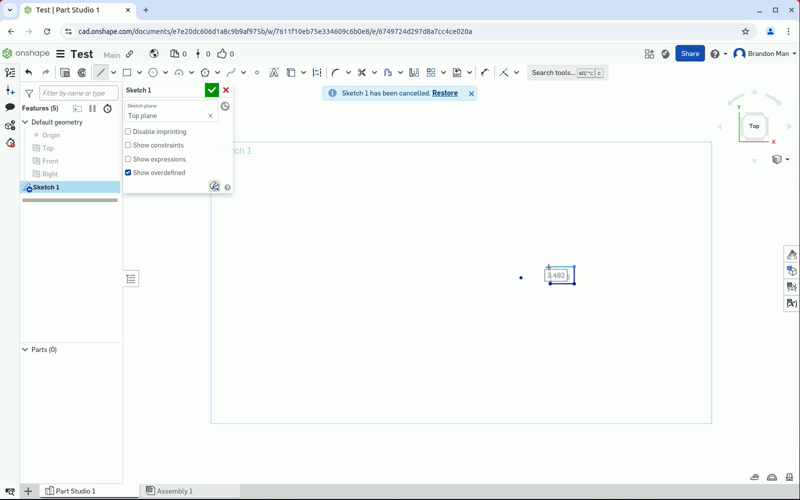
click(548, 266)
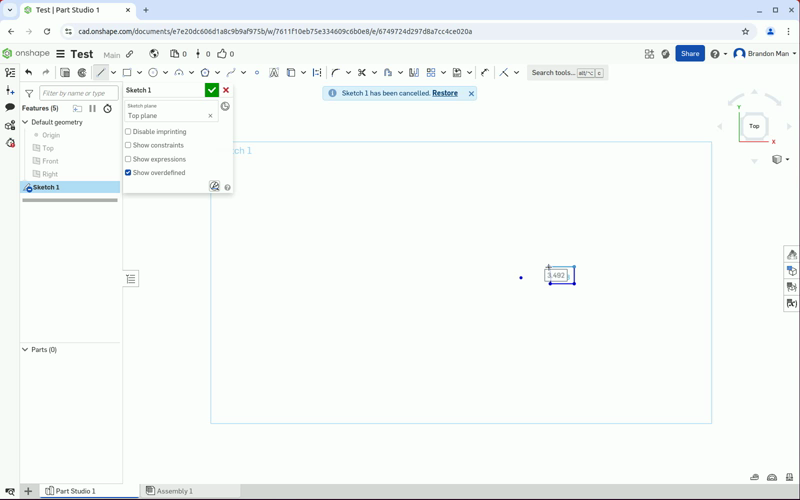
key(esc)
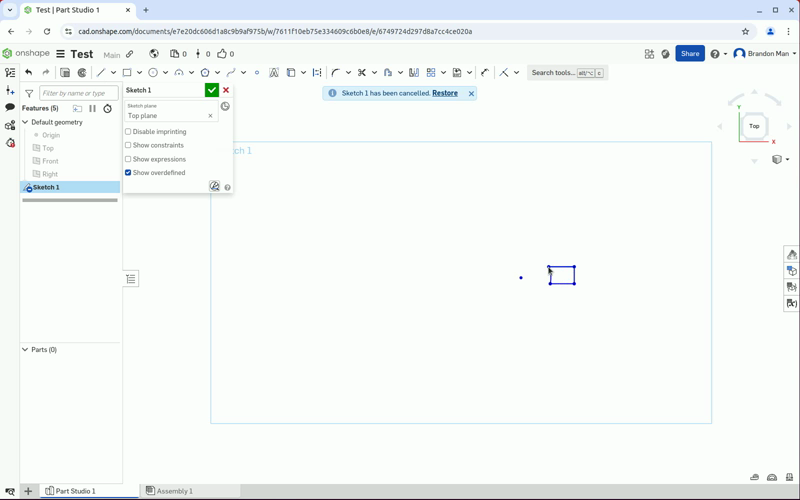
mouse_move(573, 272)
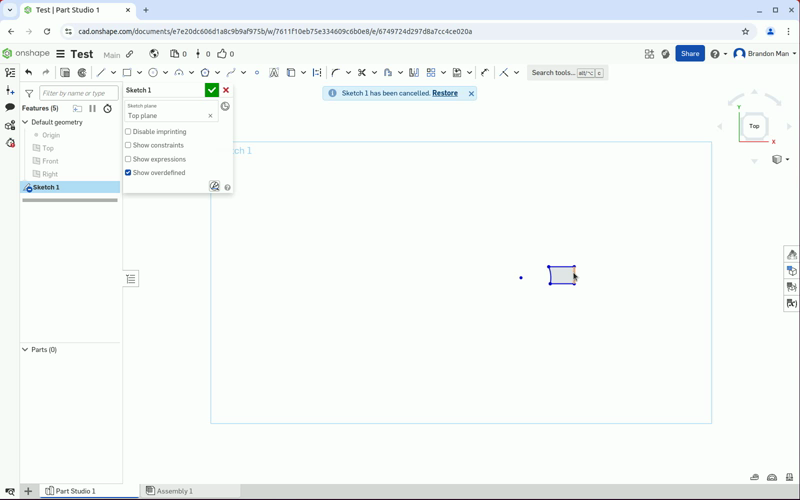
scroll(6)
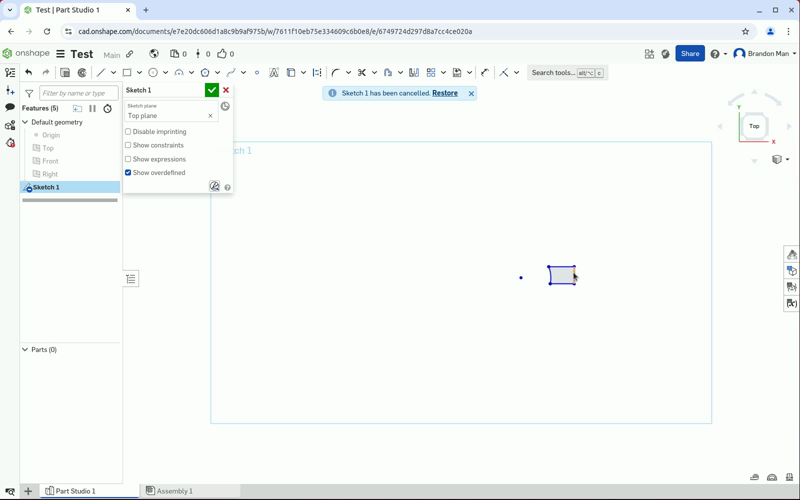
scroll(6)
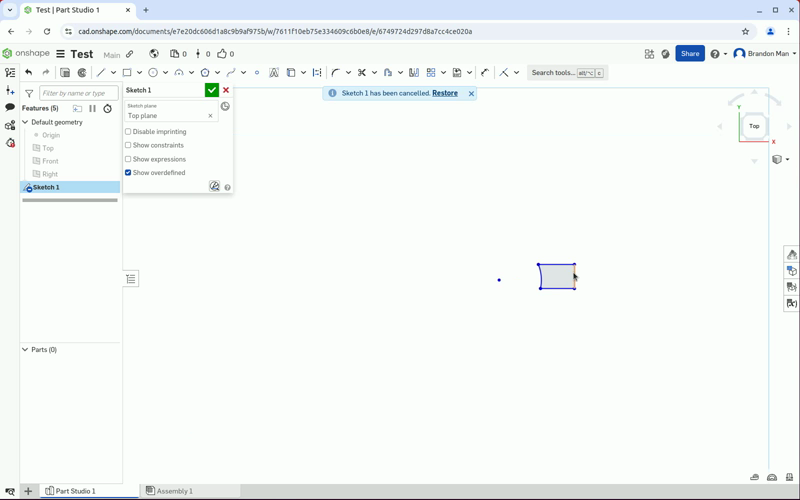
scroll(6)
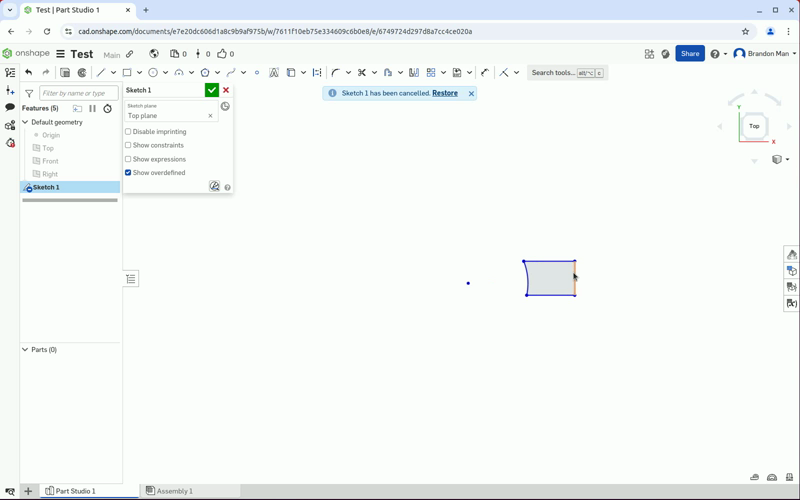
scroll(6)
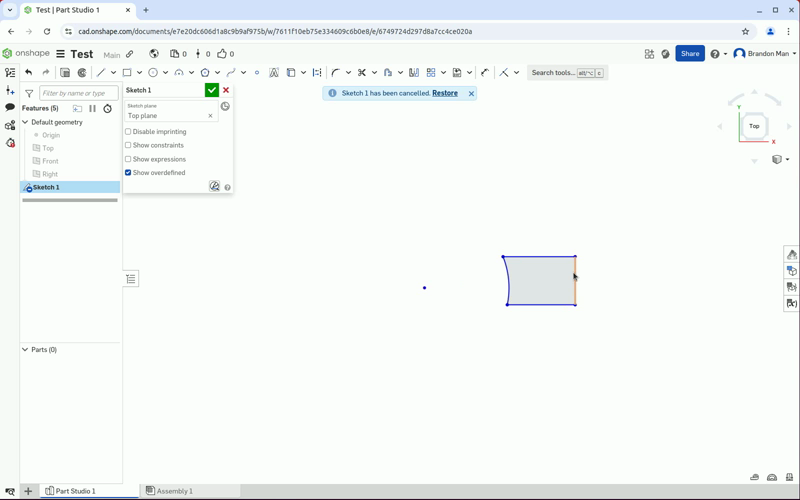
scroll(6)
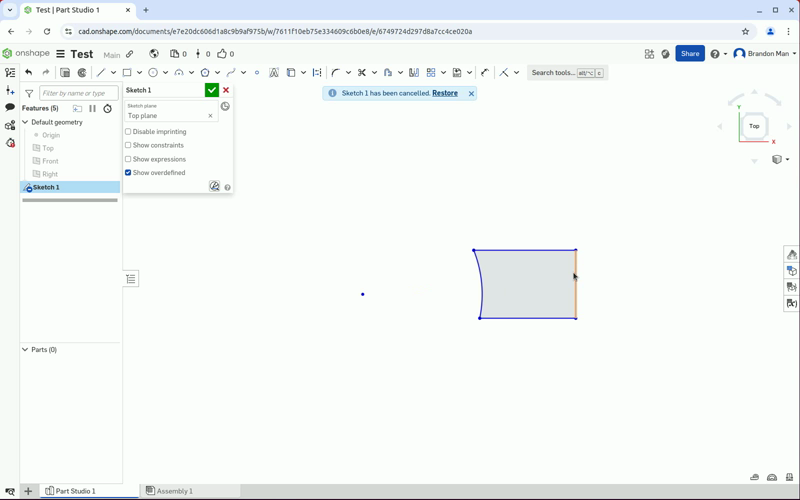
scroll(6)
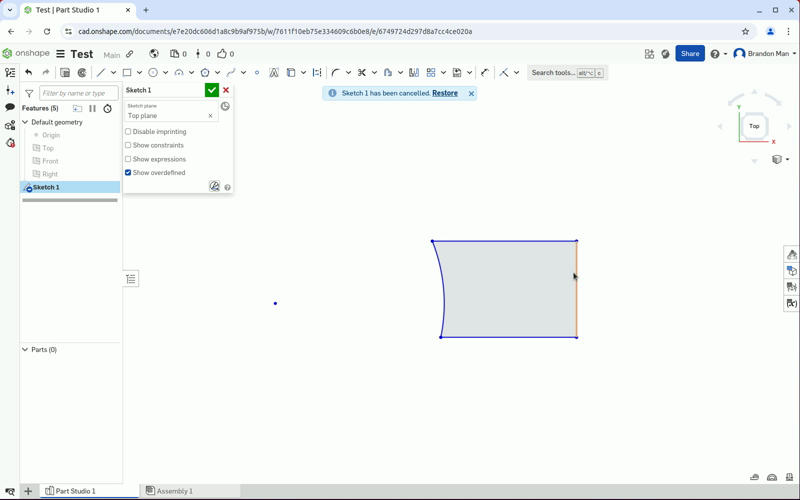
scroll(6)
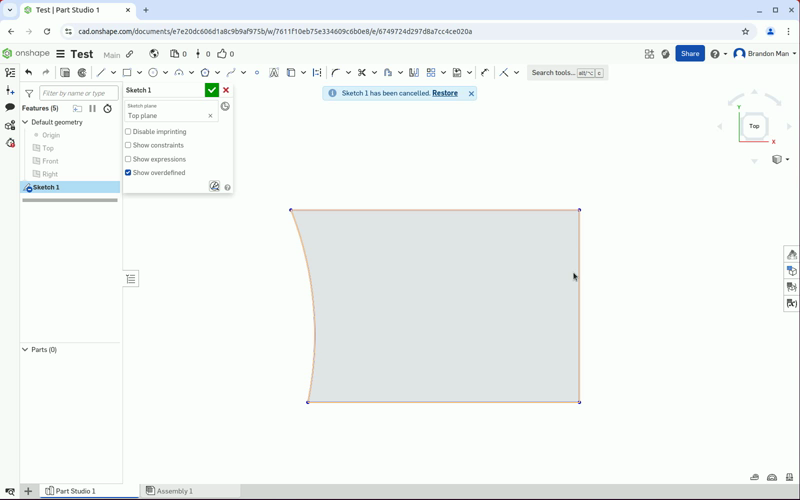
click(573, 272)
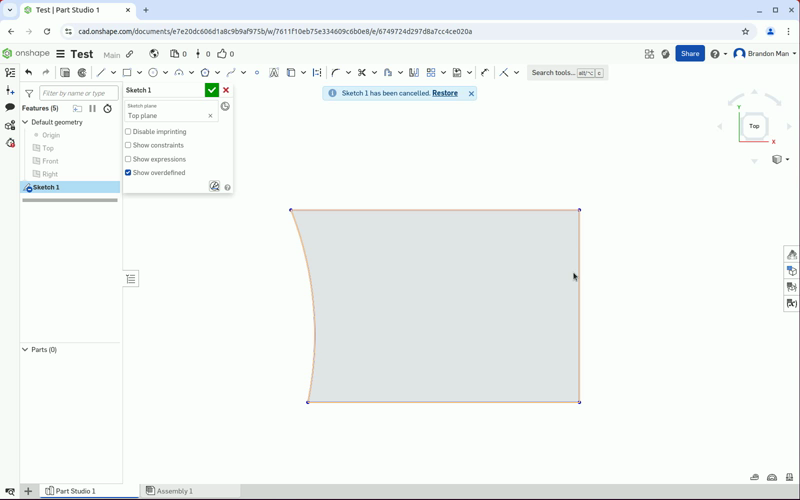
scroll(-6)
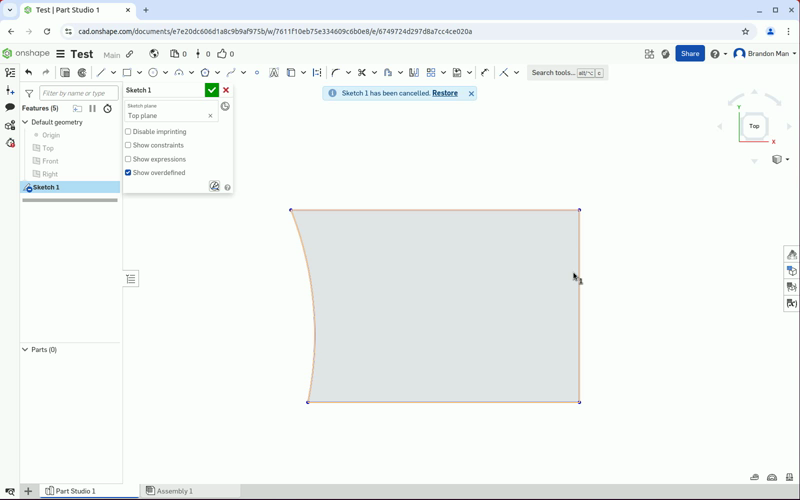
scroll(-6)
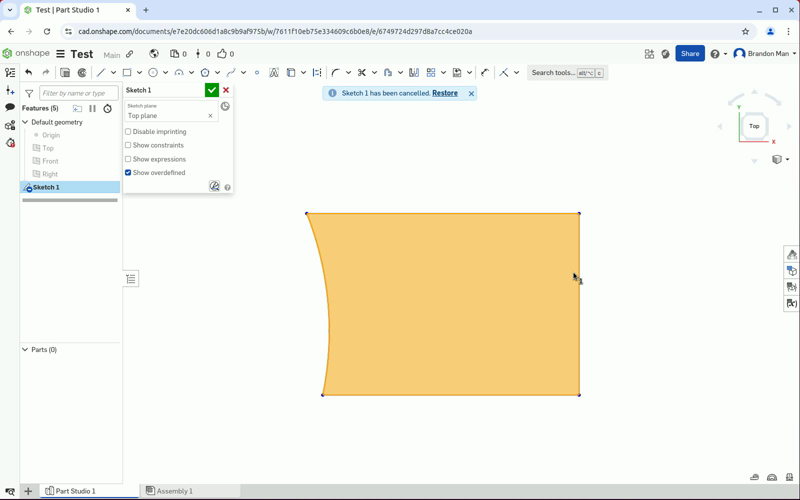
scroll(-6)
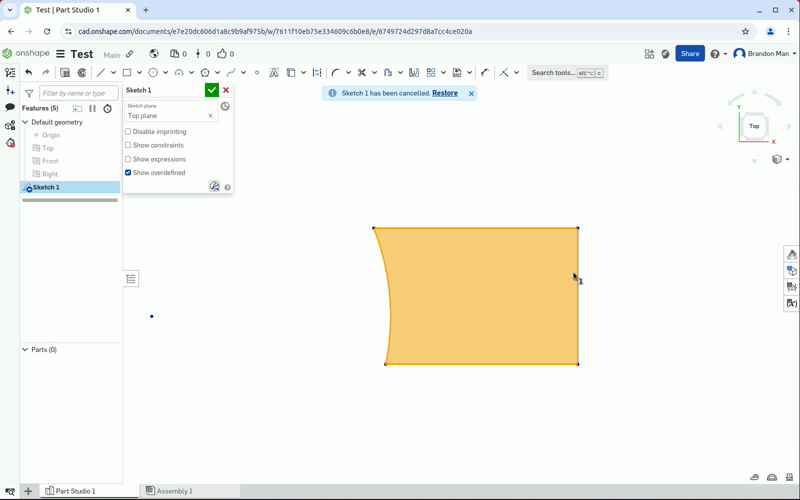
scroll(-6)
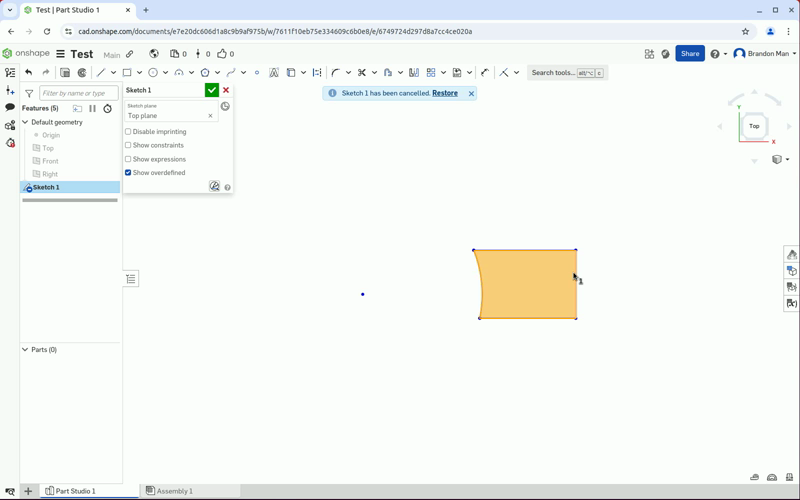
scroll(-6)
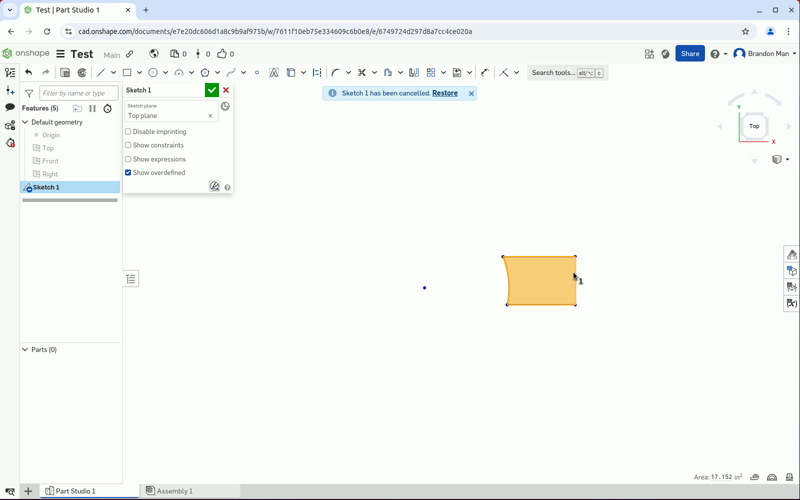
scroll(-6)
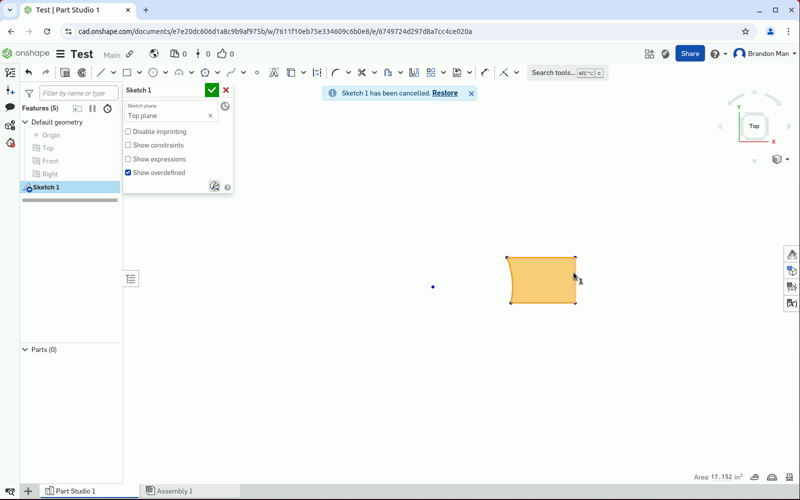
scroll(-6)
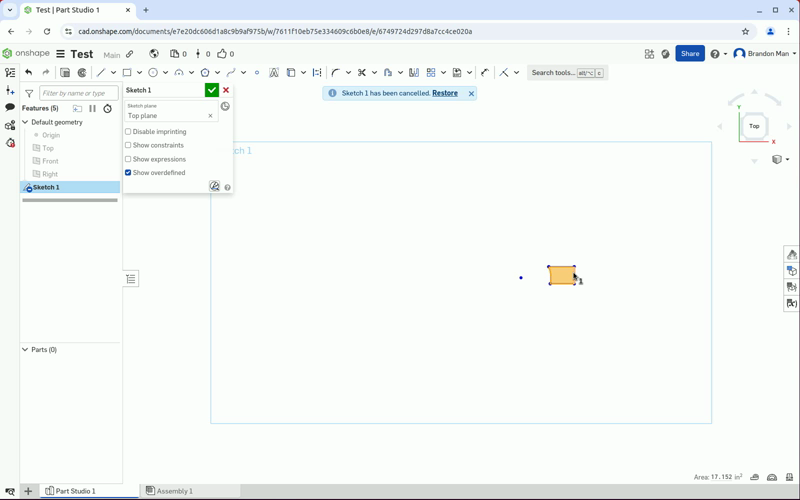
mouse_move(73, 352)
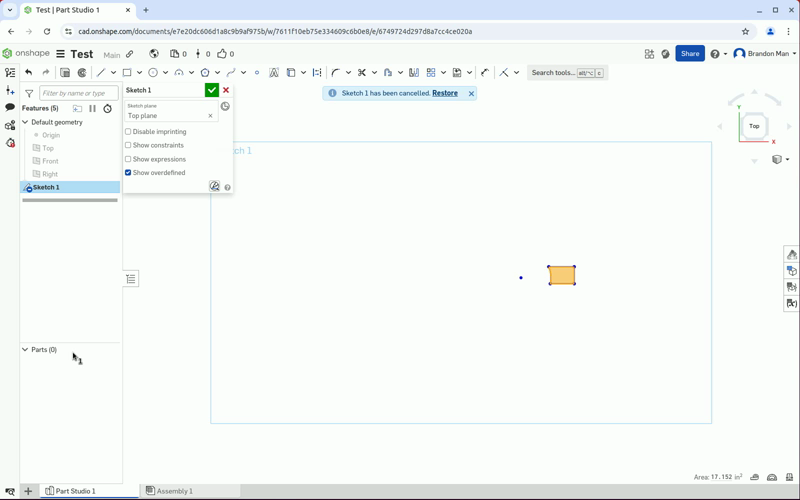
key(shift+y)
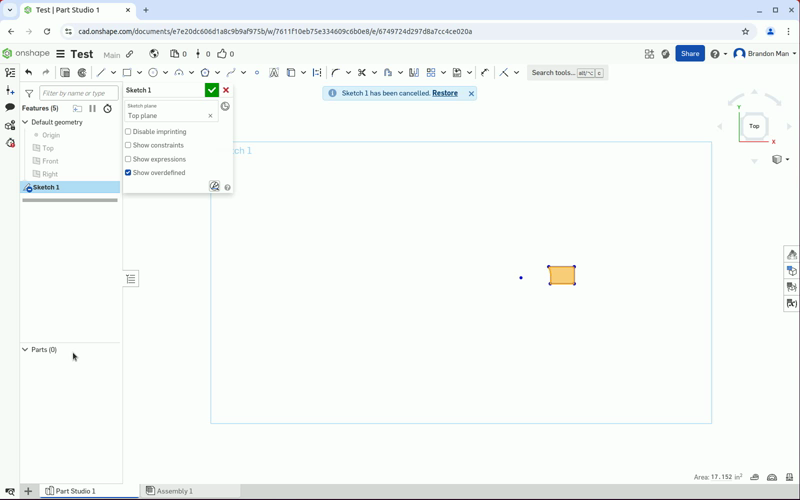
key(shift+e)
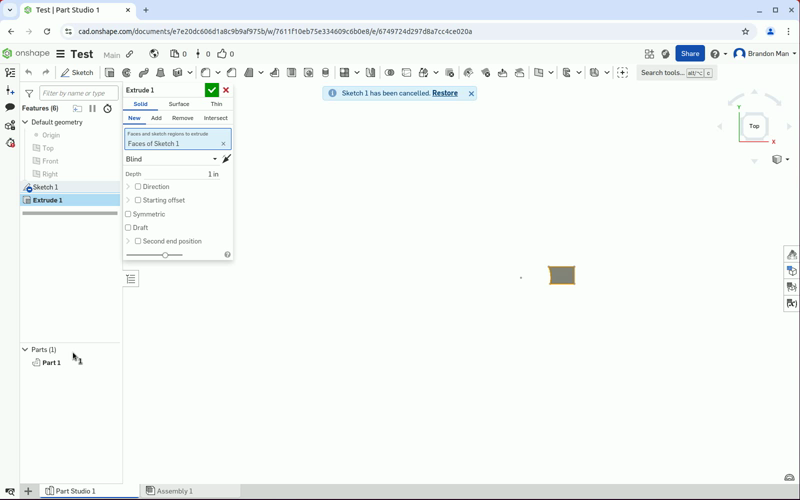
mouse_move(143, 106)
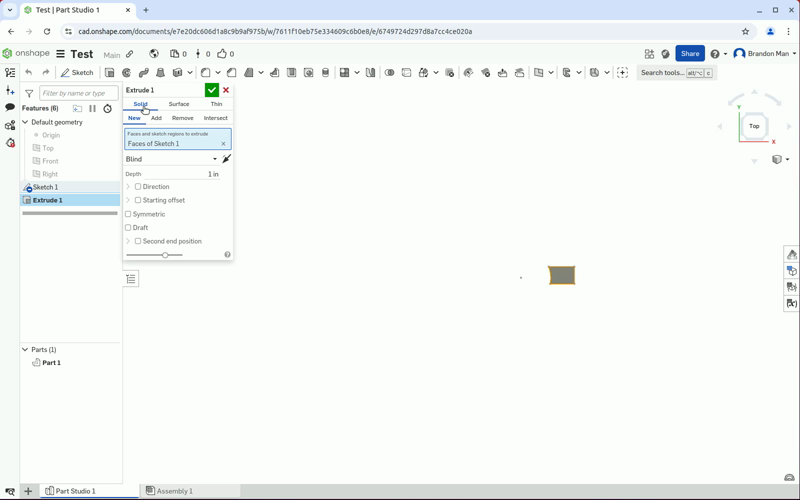
click(143, 106)
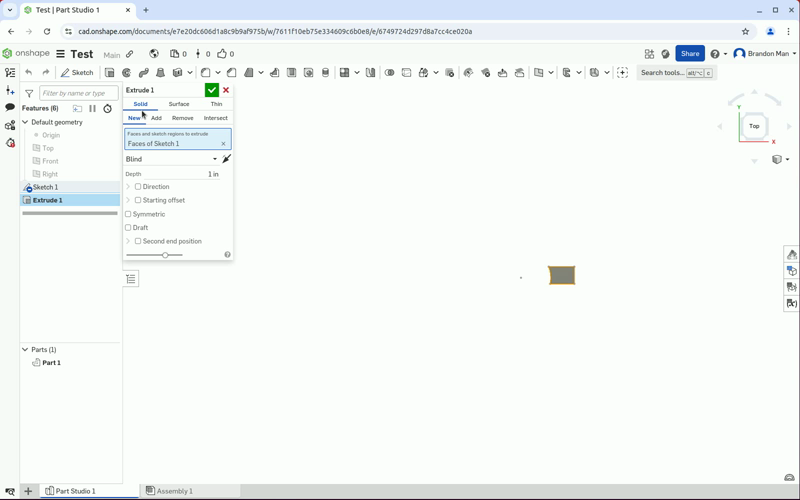
mouse_move(137, 120)
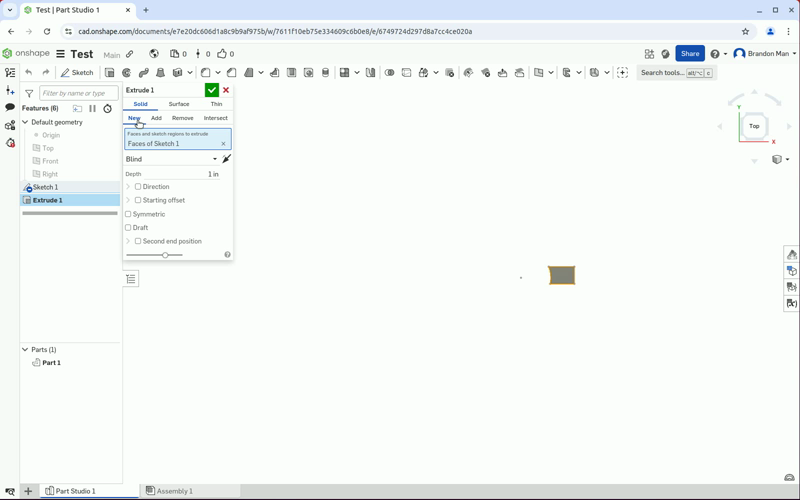
click(137, 120)
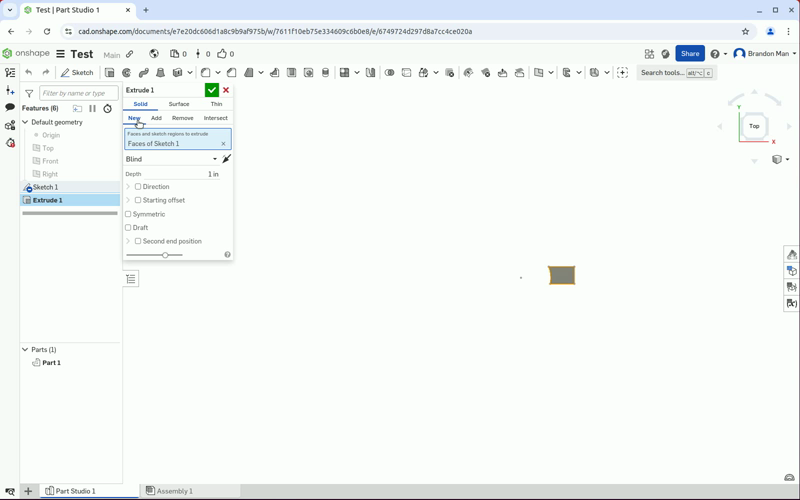
key(tab, 4)
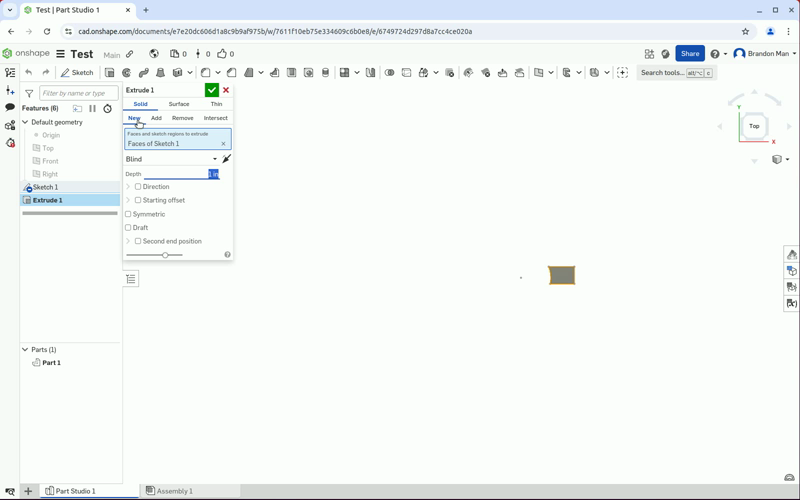
text(9.147)
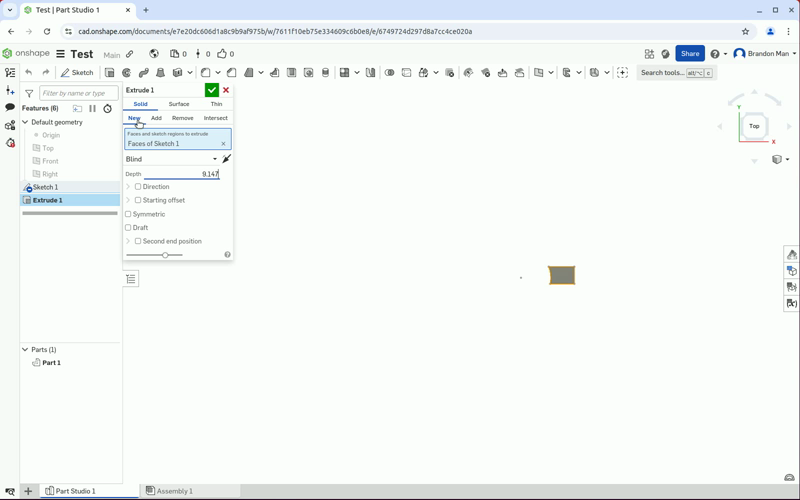
key(enter)
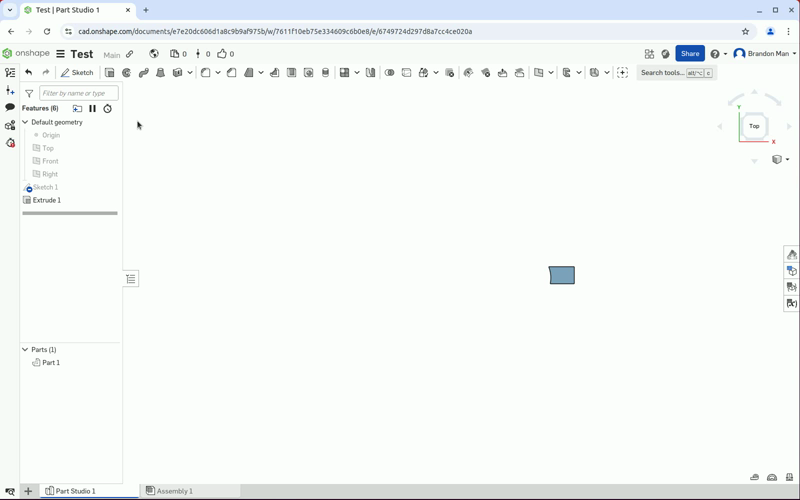
key(shift+h)
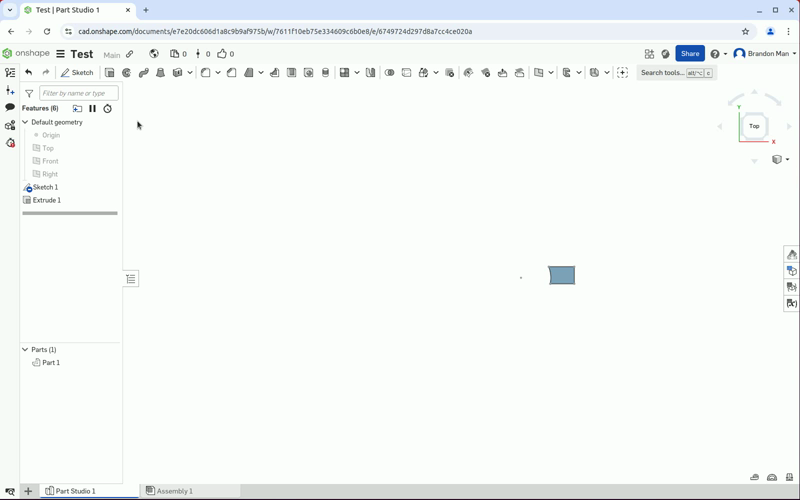
key(shift+h)
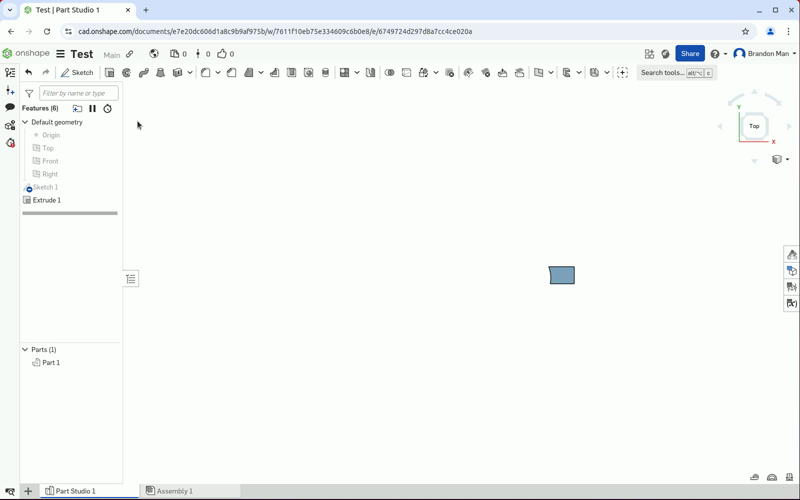
mouse_move(73, 189)
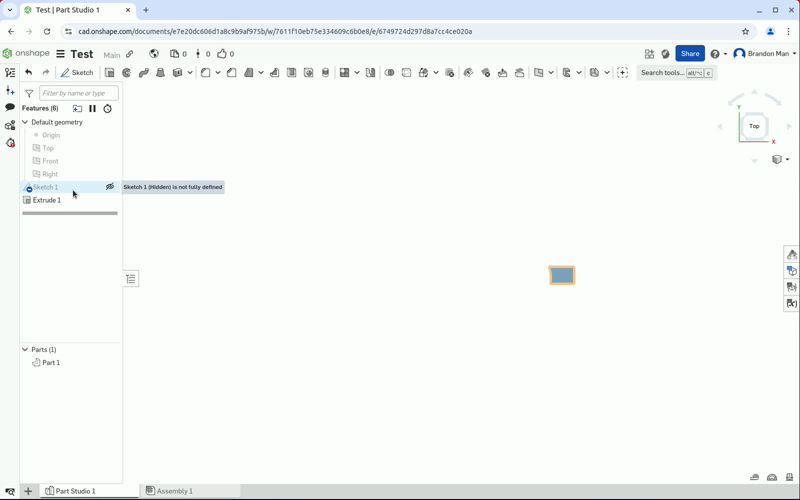
click(73, 189)
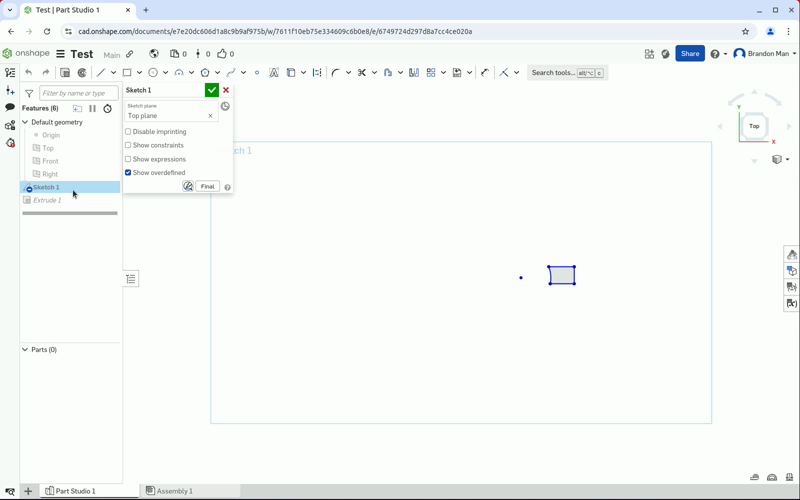
mouse_move(229, 92)
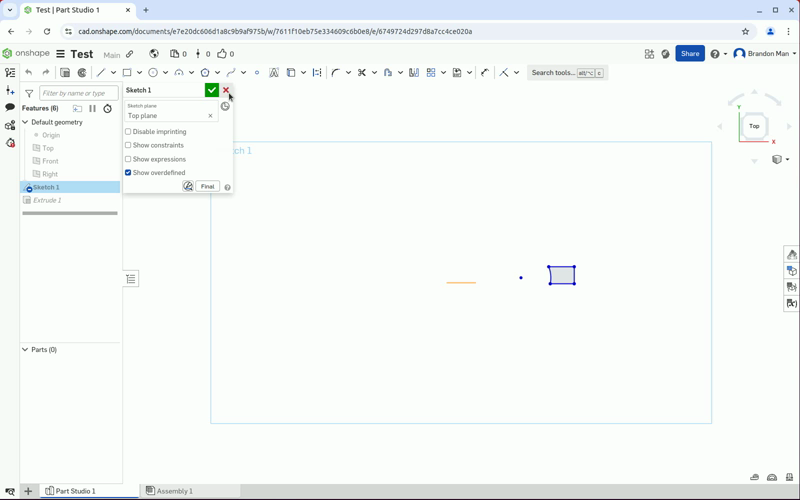
click(229, 92)
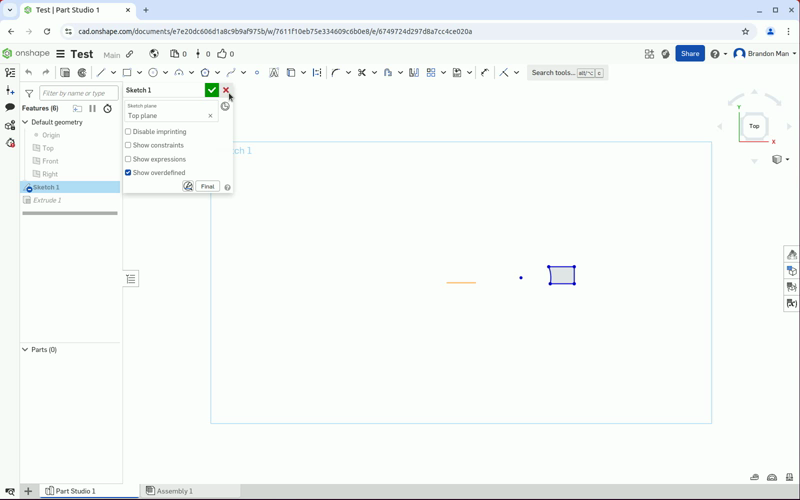
key(shift+s)
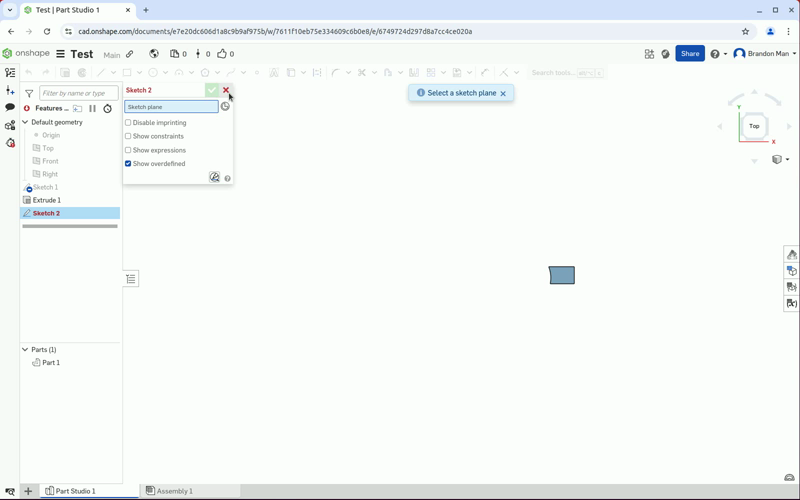
mouse_move(73, 150)
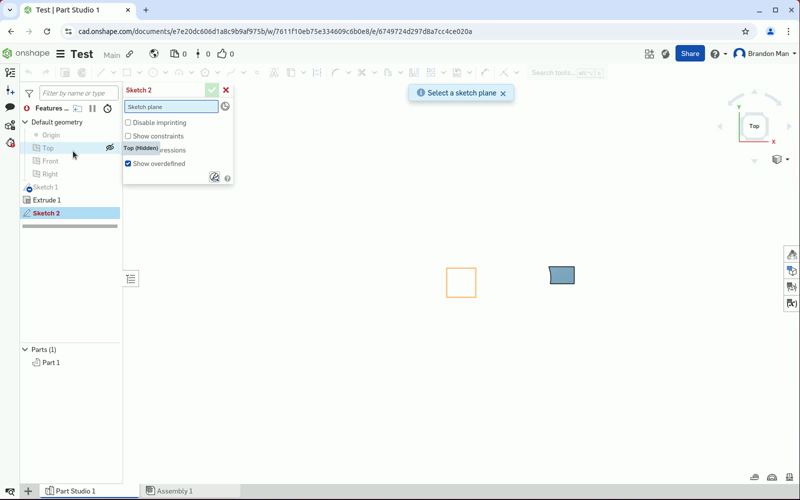
click(73, 150)
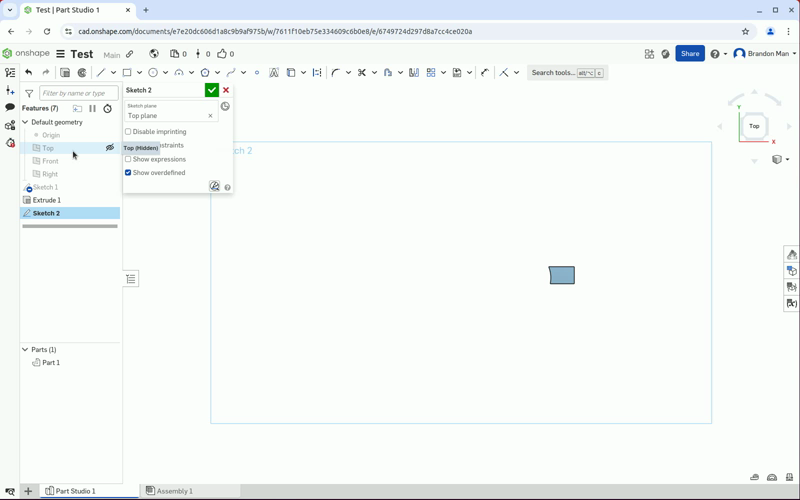
mouse_move(73, 352)
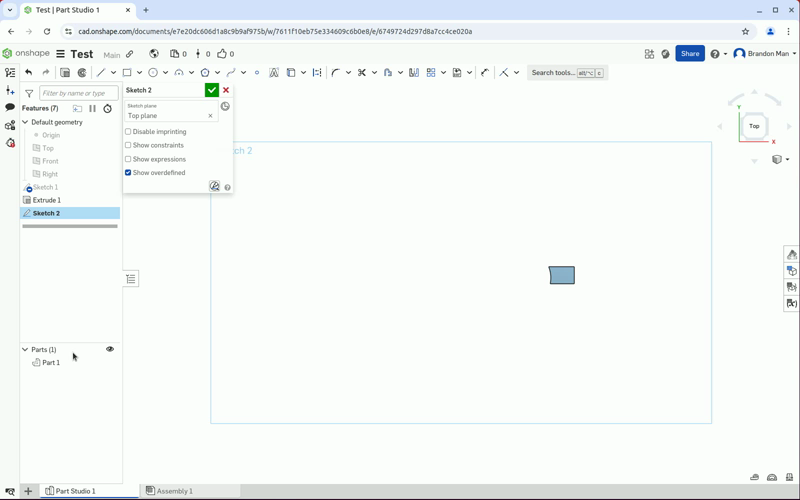
key(y)
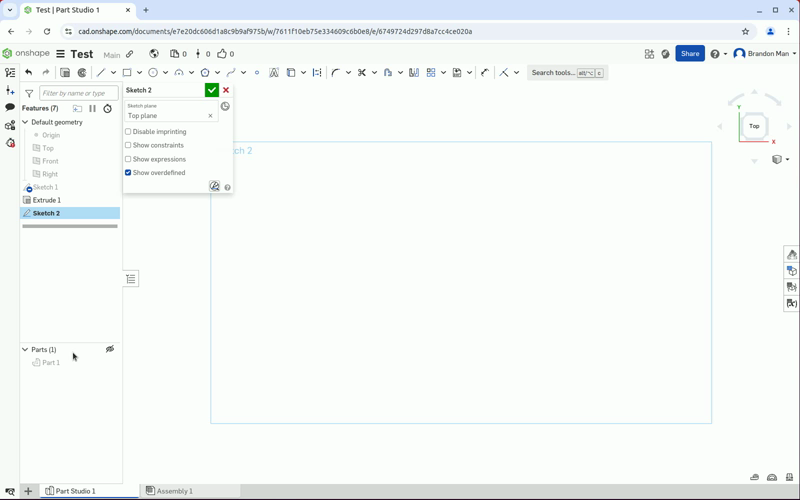
key(a)
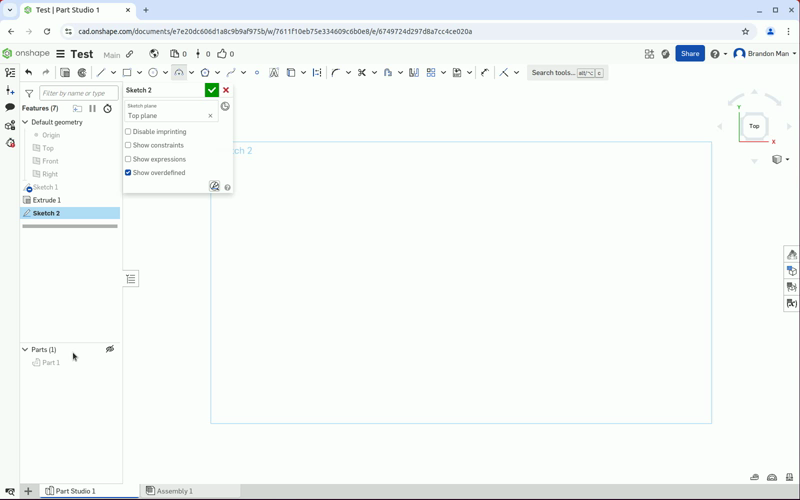
key_down(shift)
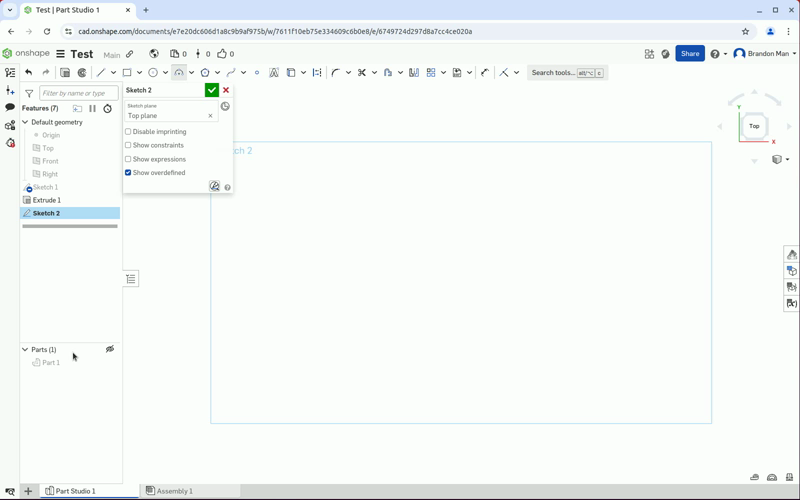
mouse_move(512, 209)
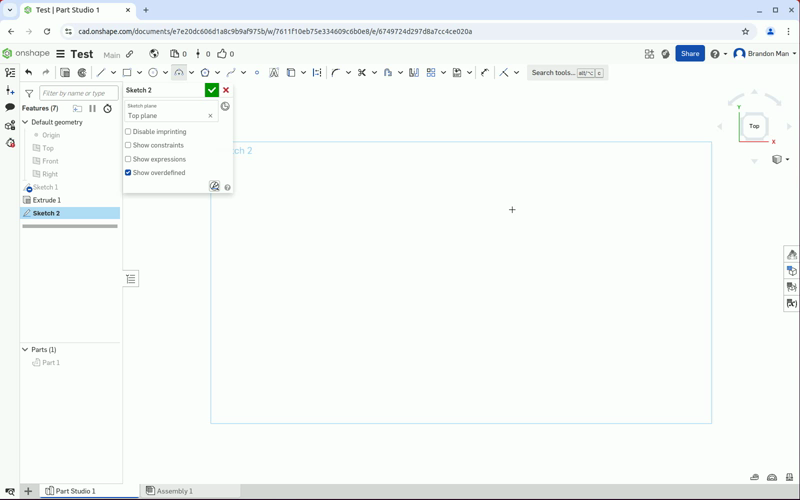
click(512, 209)
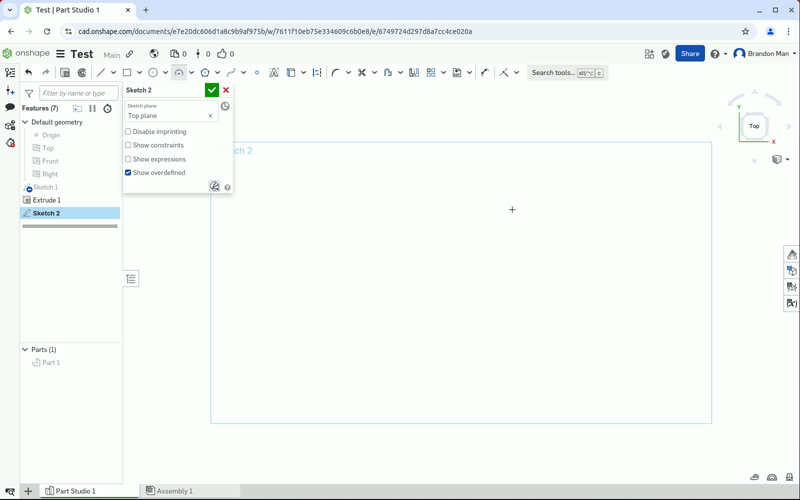
key_up(shift)
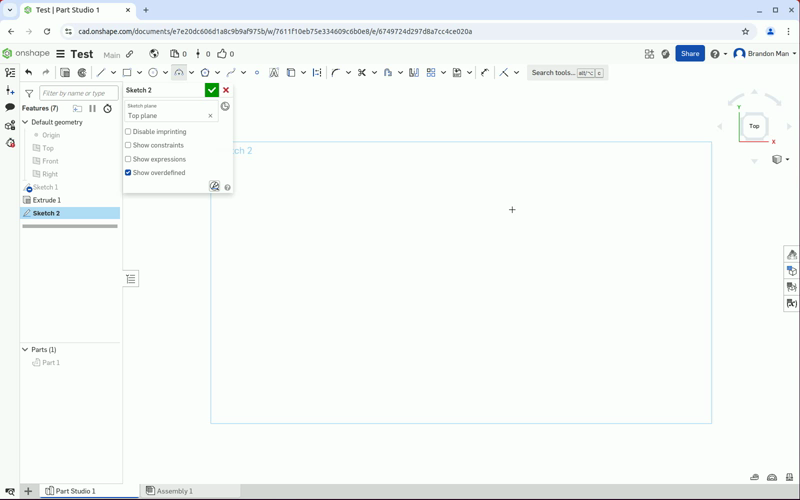
key_down(shift)
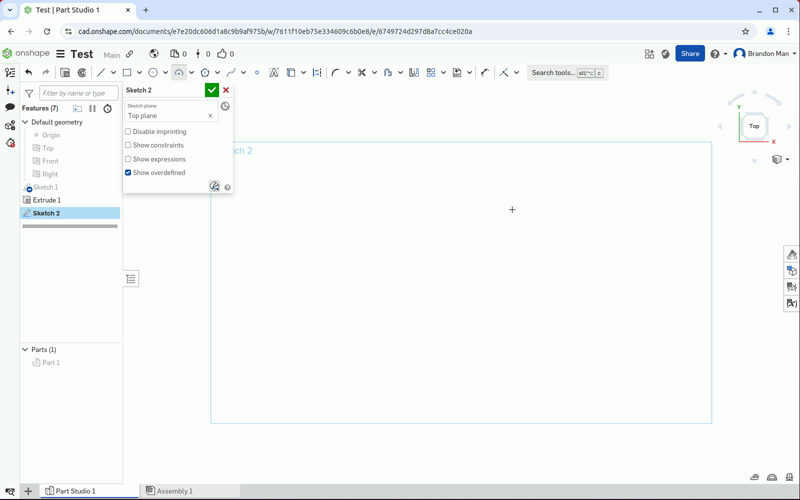
mouse_move(525, 219)
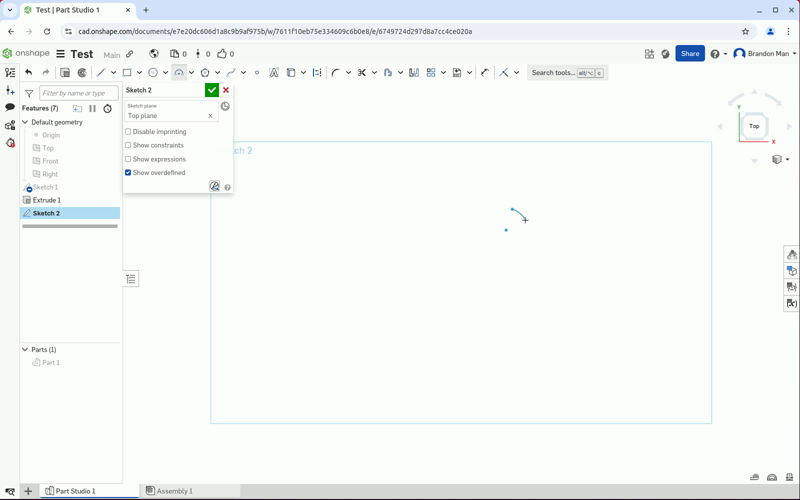
click(525, 219)
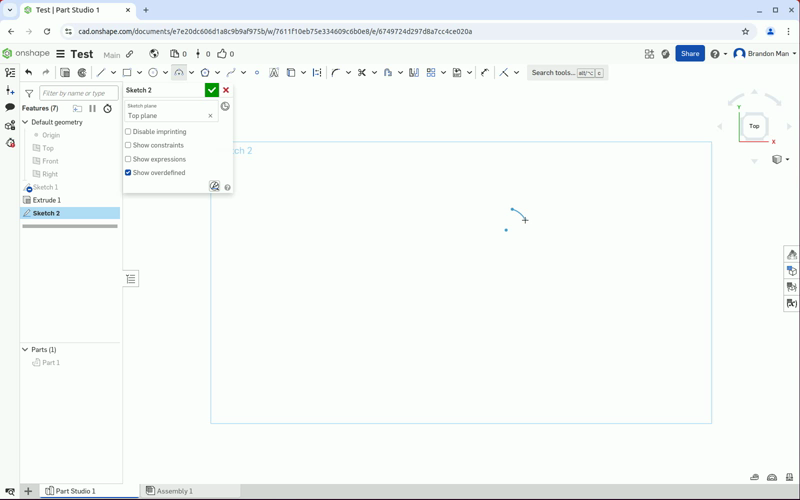
mouse_move(519, 214)
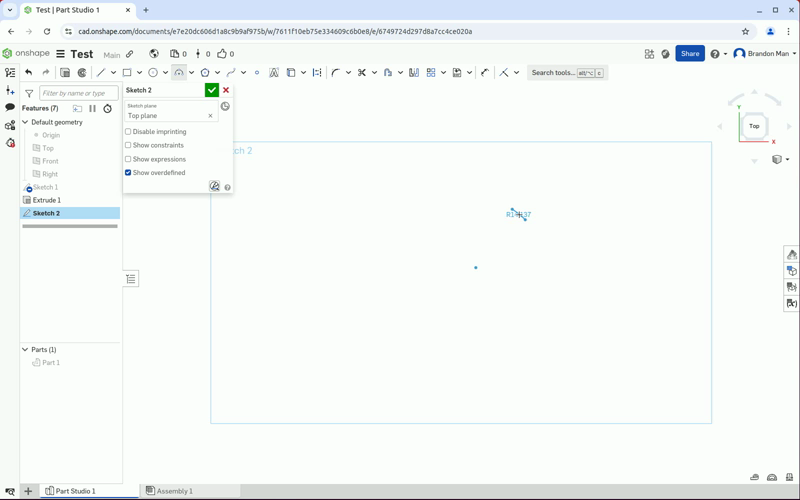
click(519, 214)
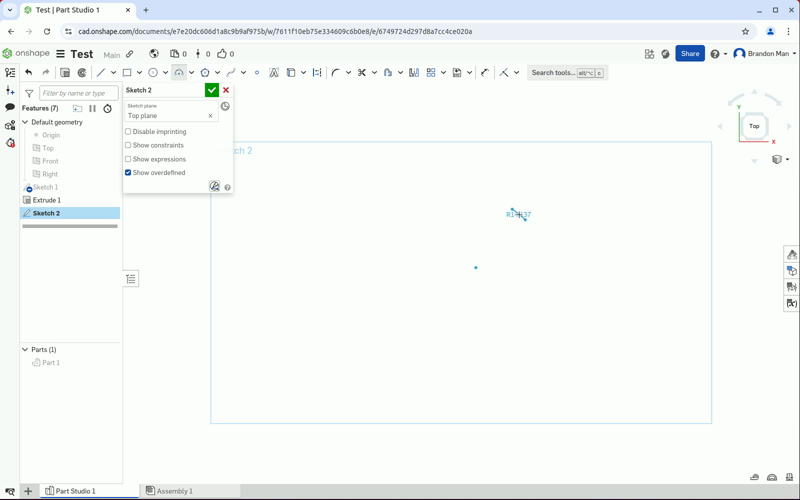
key_up(shift)
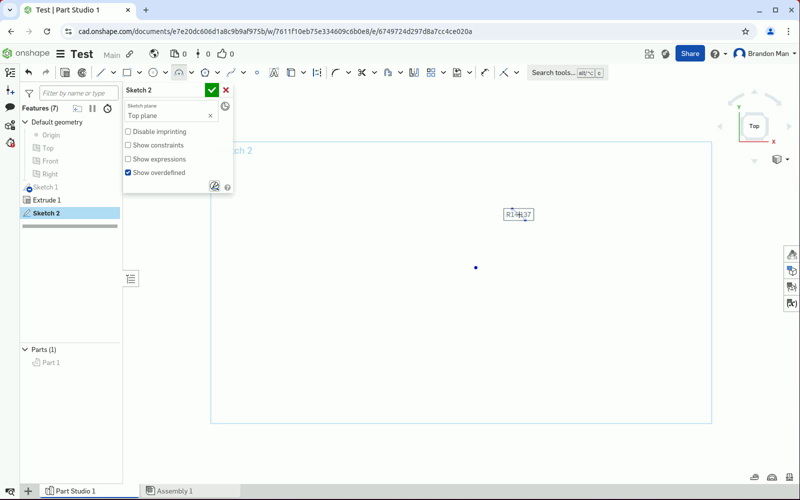
key(esc)
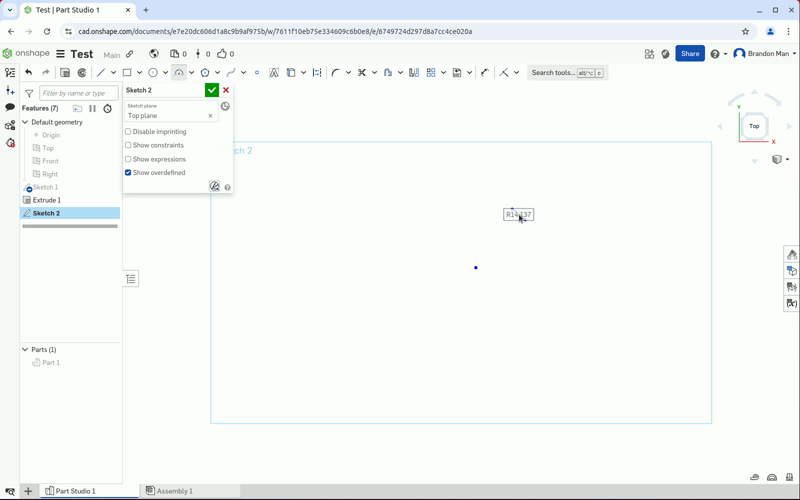
key(l)
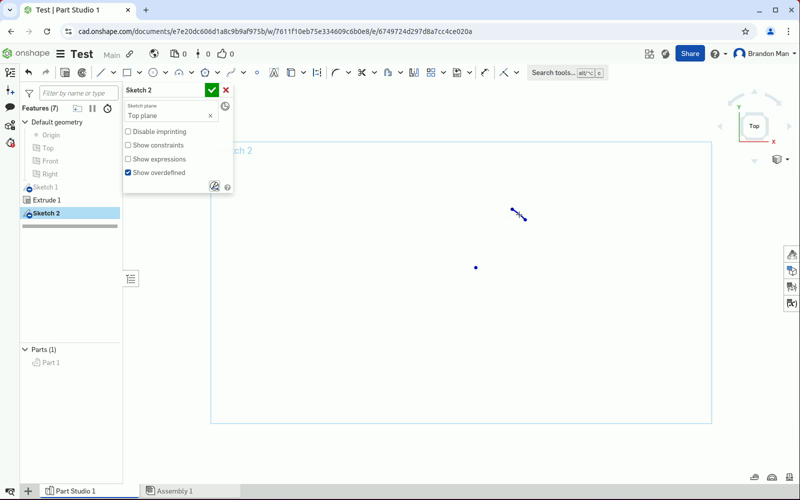
mouse_move(525, 219)
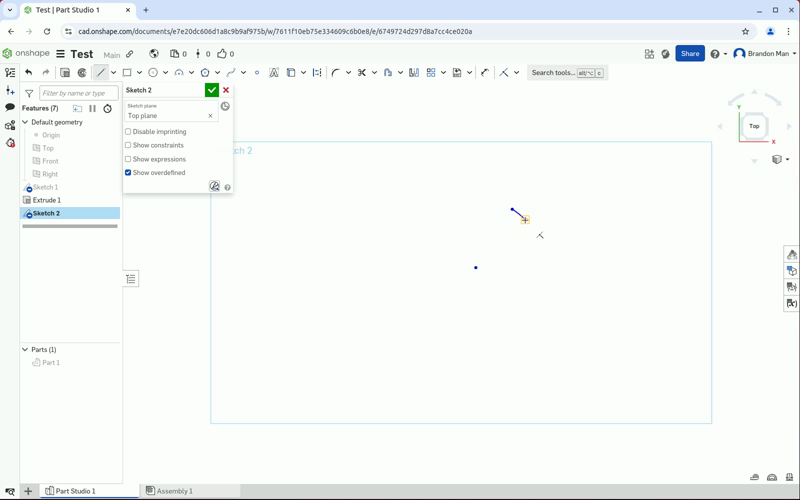
click(525, 219)
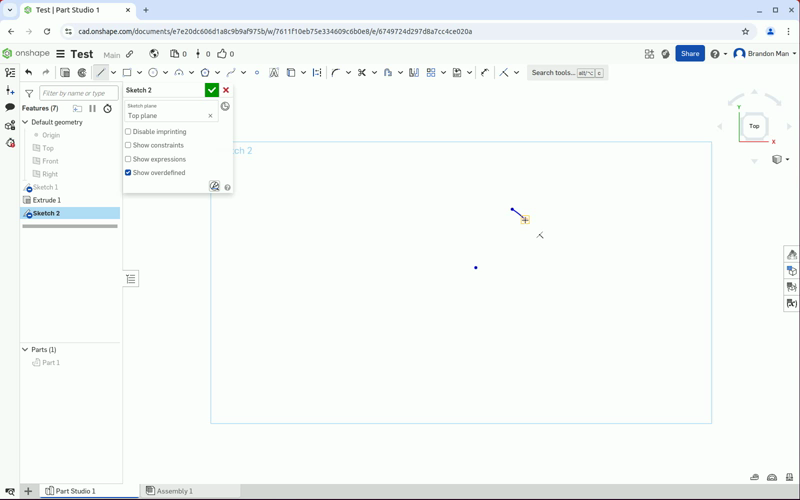
key_down(shift)
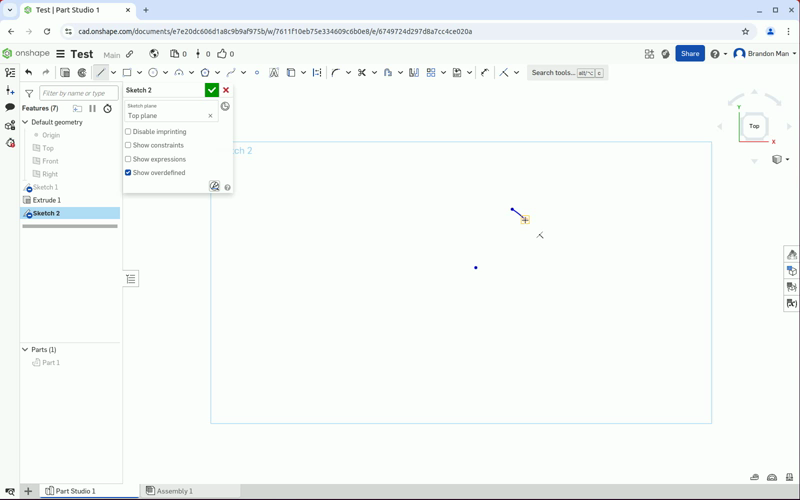
mouse_move(555, 219)
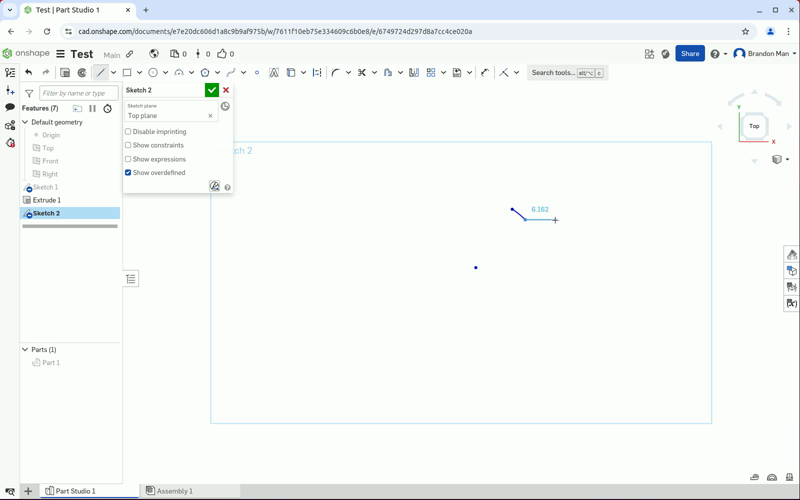
mouse_move(541, 203)
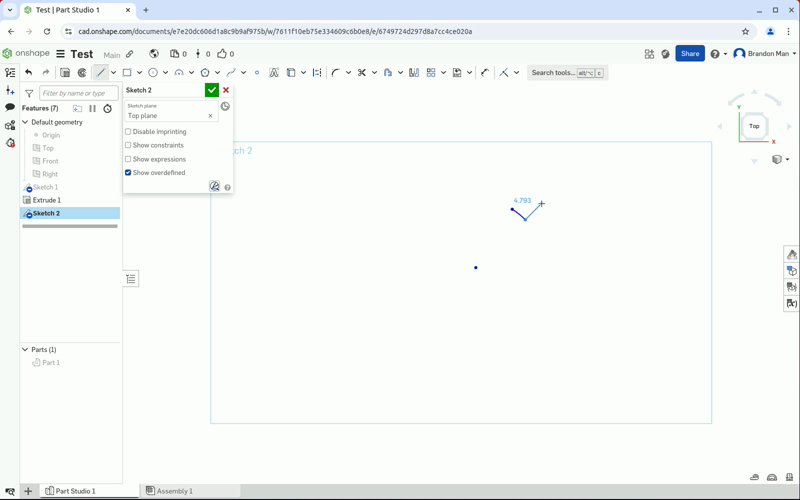
click(541, 203)
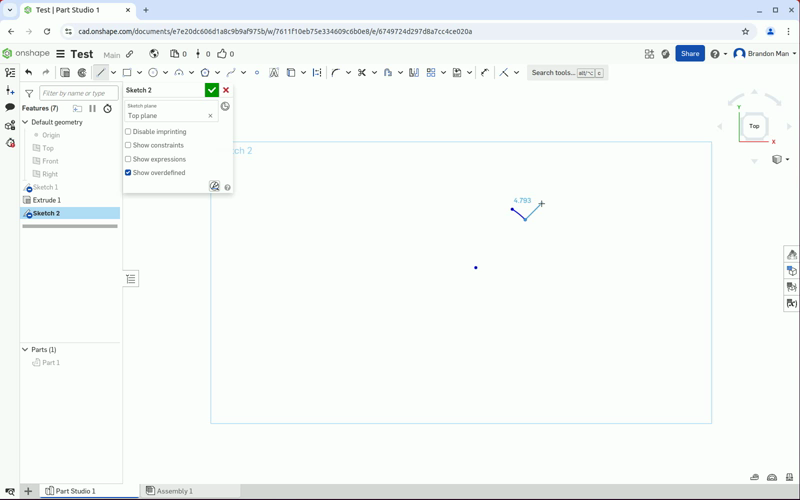
key_up(shift)
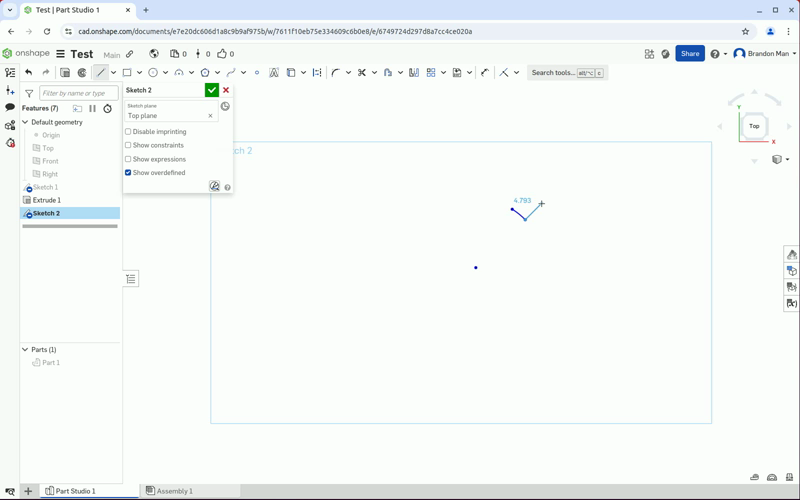
key_down(shift)
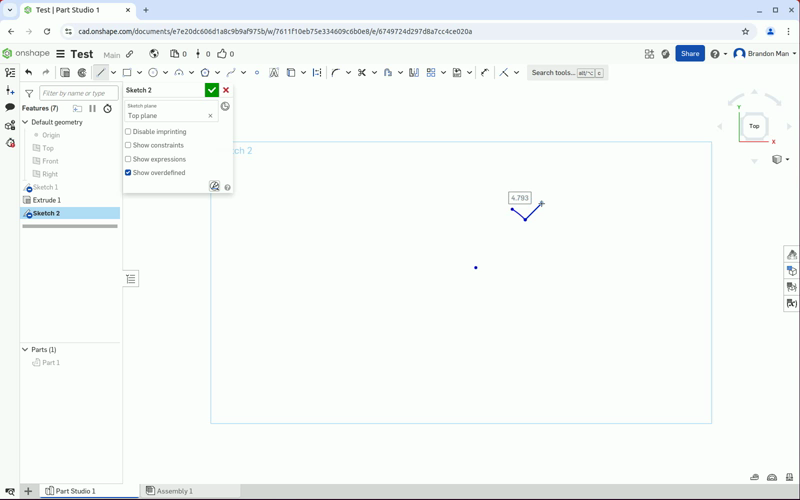
mouse_move(571, 203)
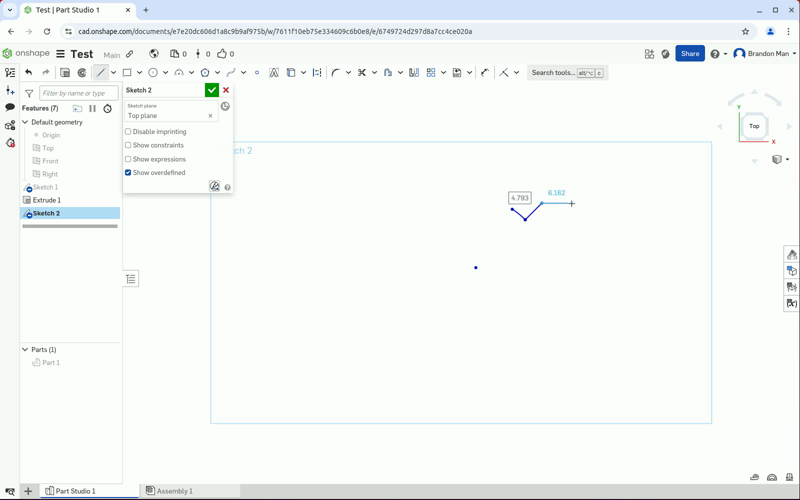
mouse_move(529, 191)
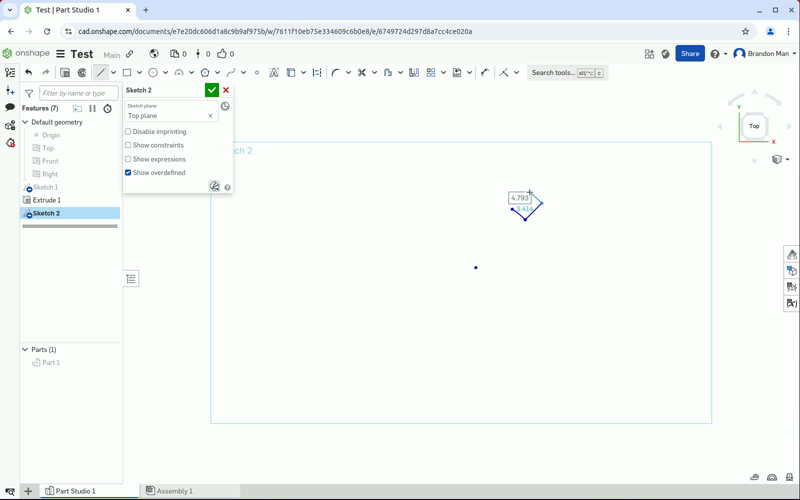
click(529, 191)
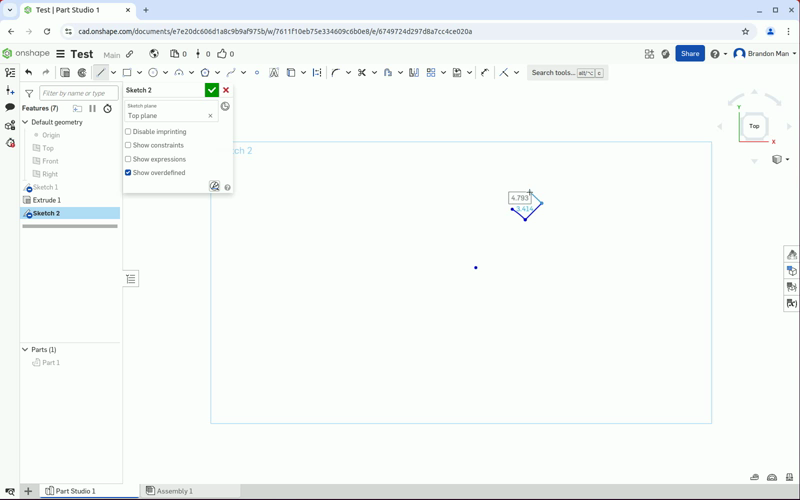
key_up(shift)
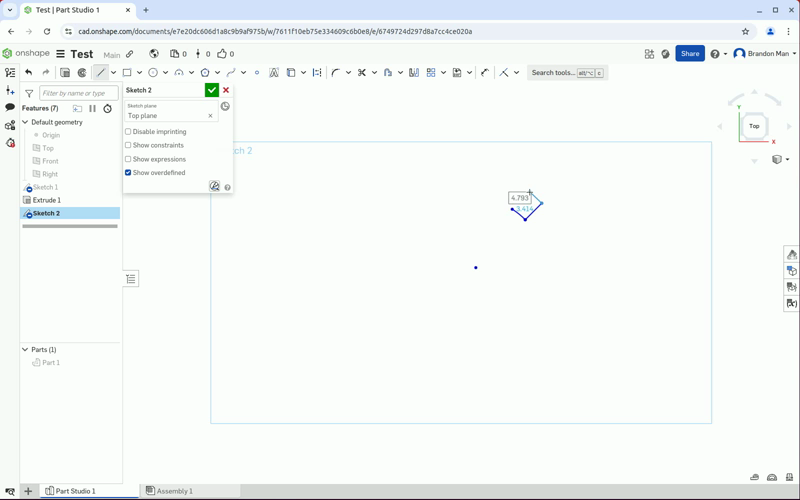
mouse_move(559, 191)
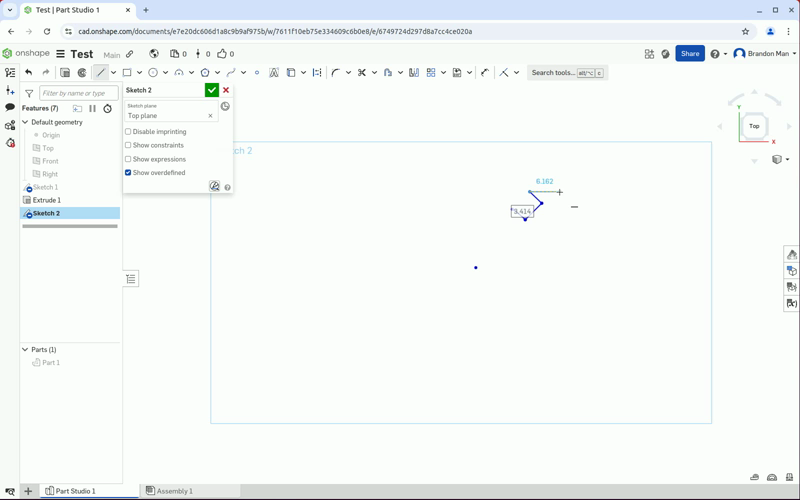
key_down(shift)
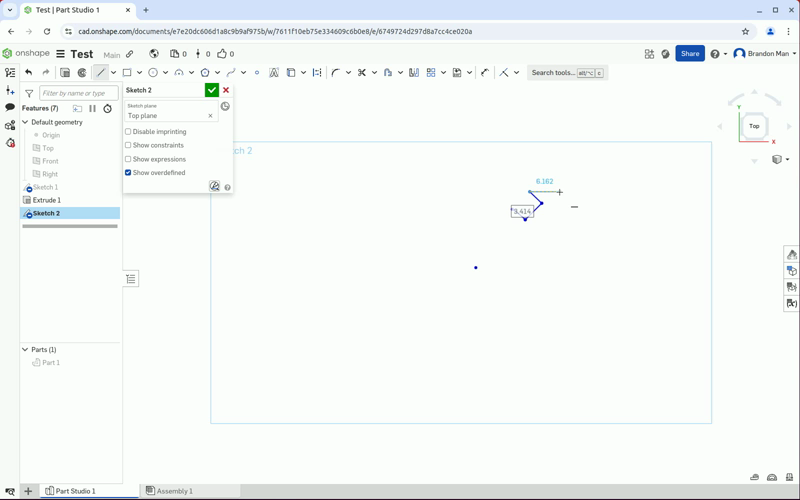
mouse_move(512, 209)
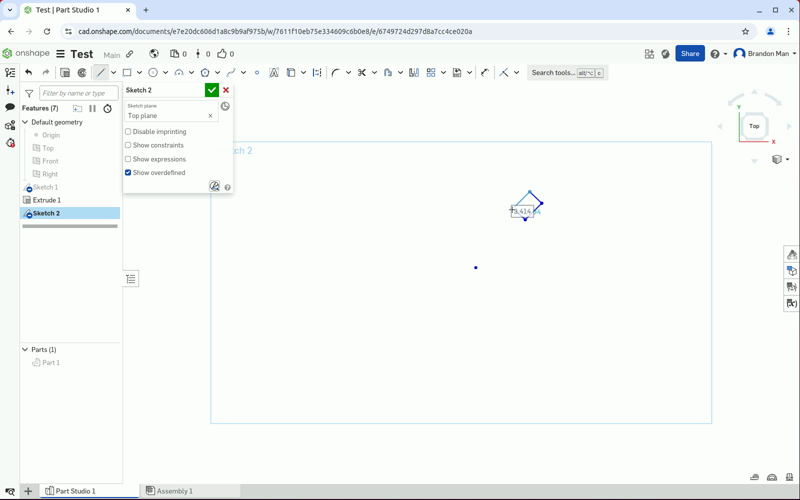
key_up(shift)
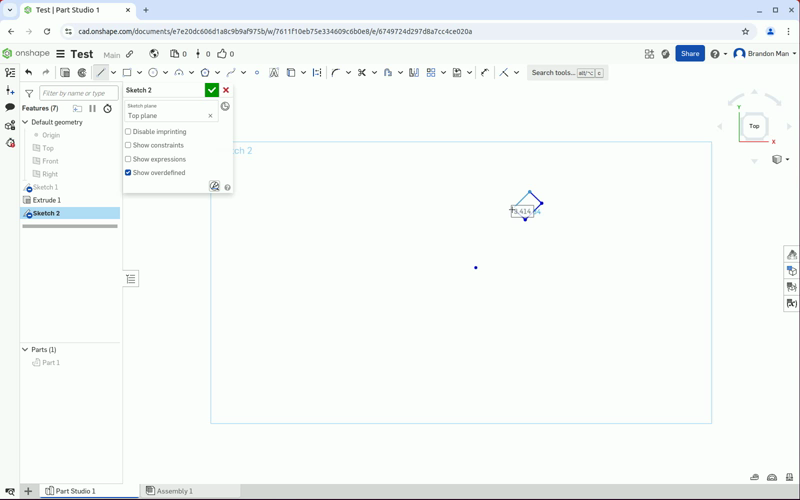
click(512, 209)
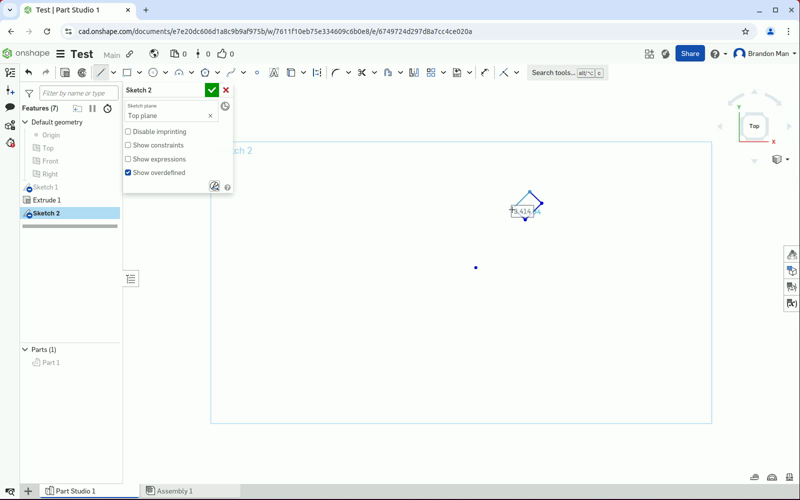
key(esc)
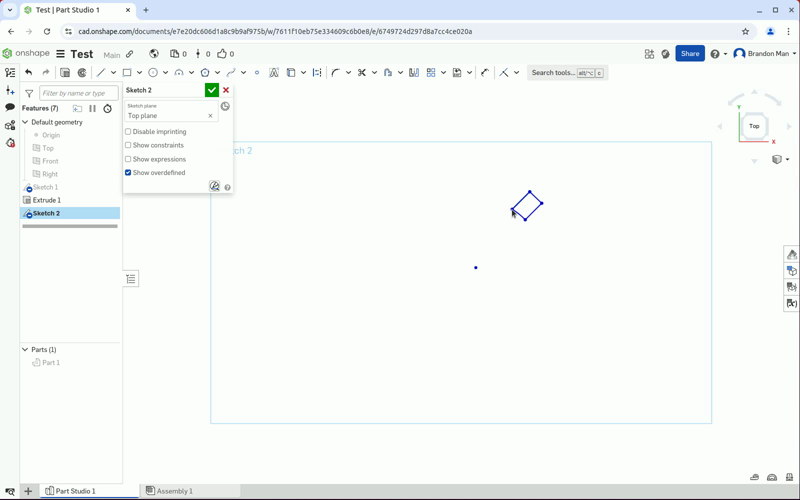
mouse_move(534, 205)
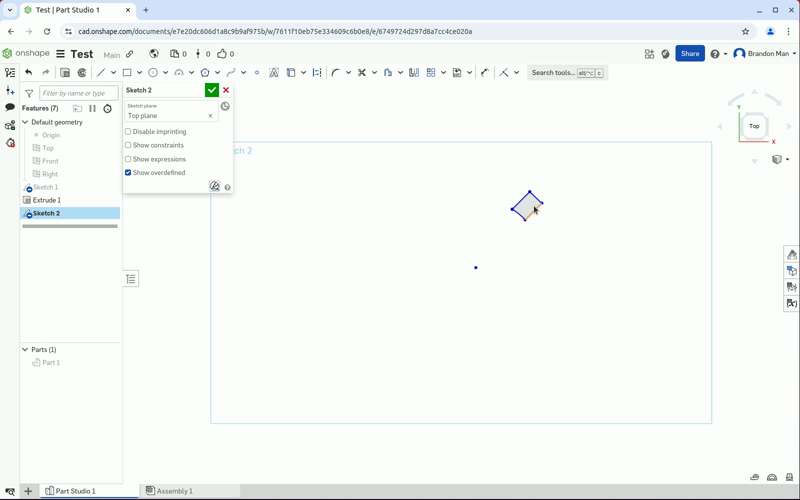
scroll(6)
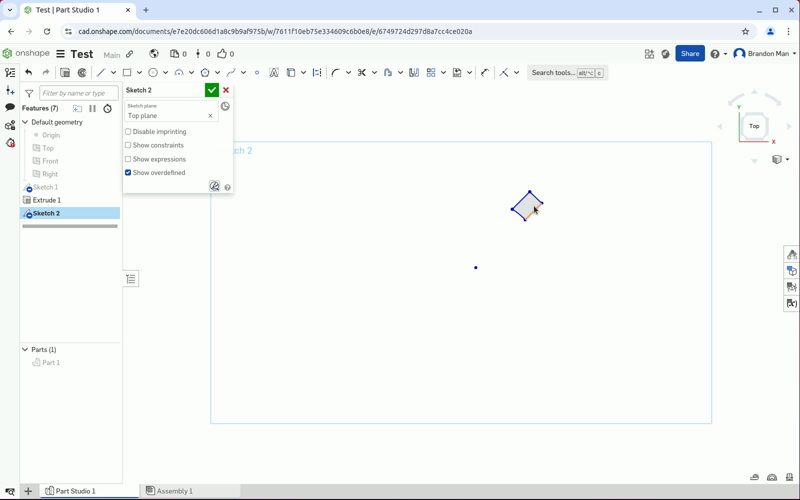
scroll(6)
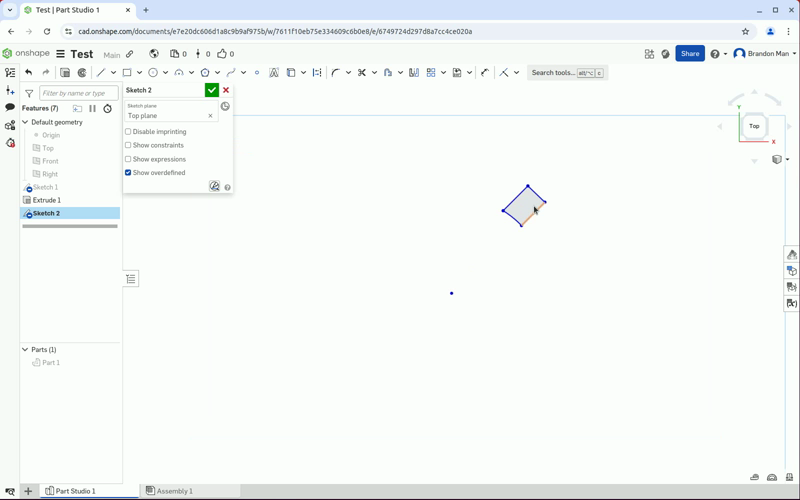
scroll(6)
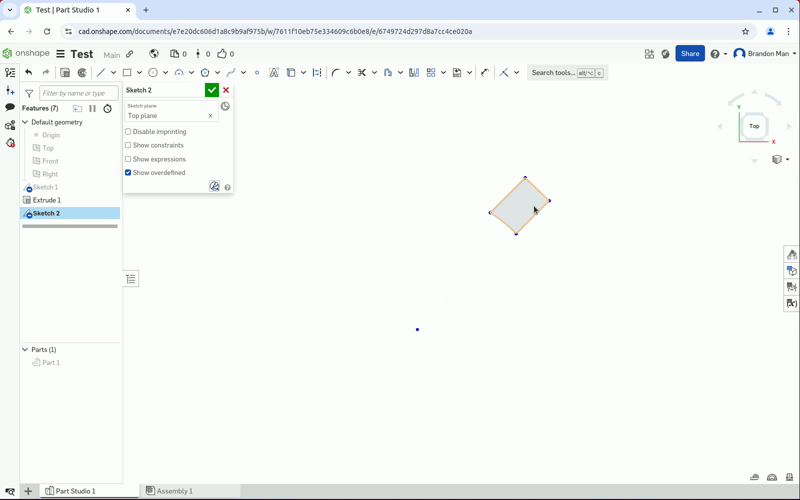
scroll(6)
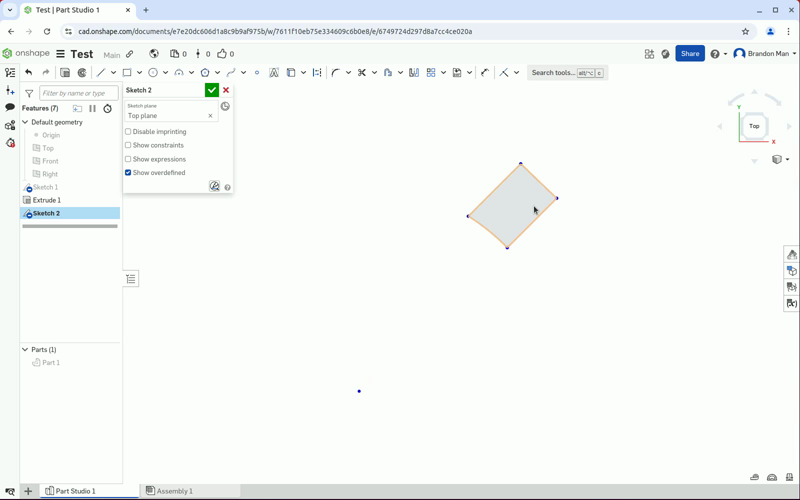
scroll(6)
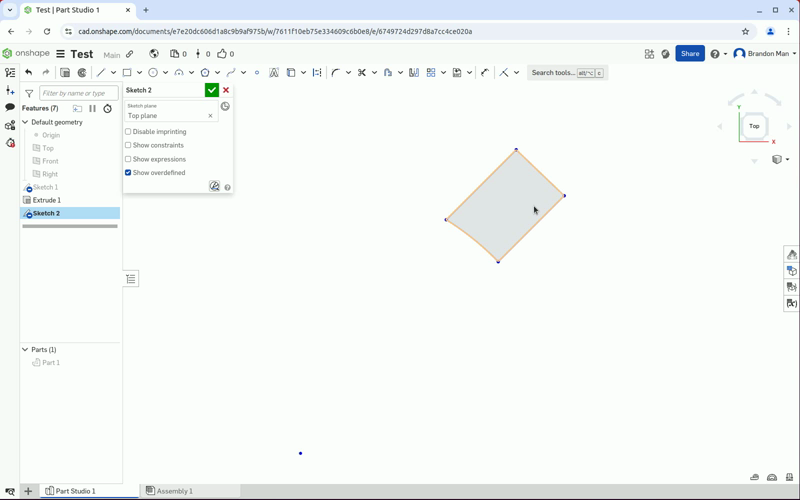
scroll(6)
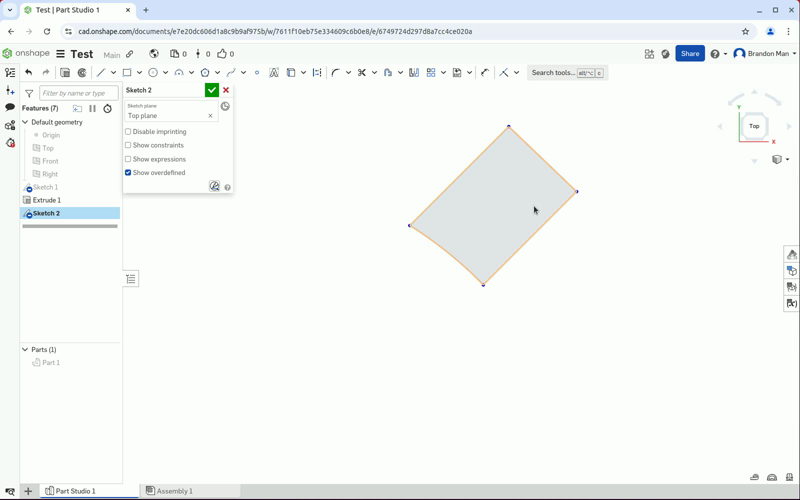
scroll(6)
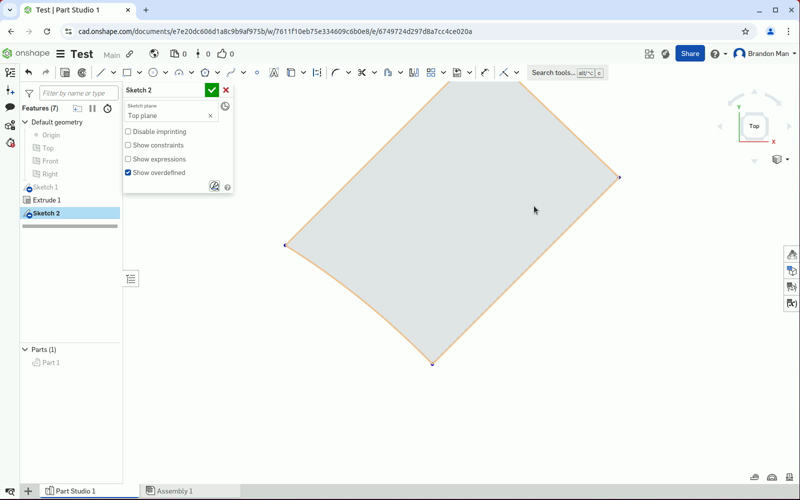
click(534, 205)
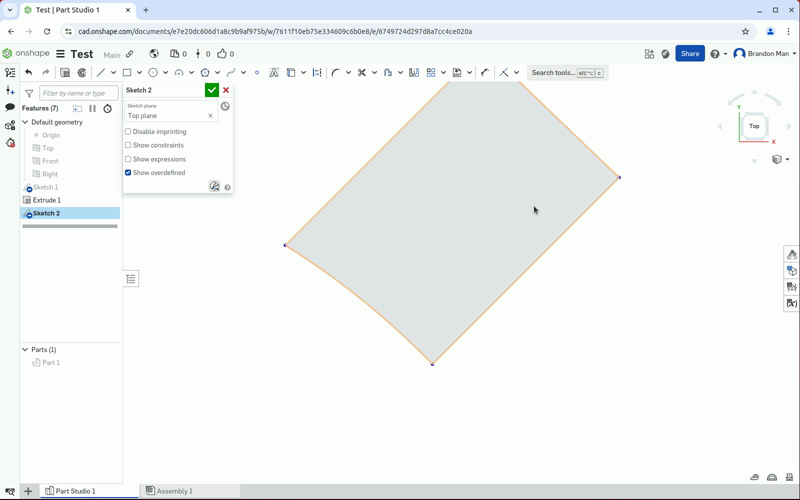
scroll(-6)
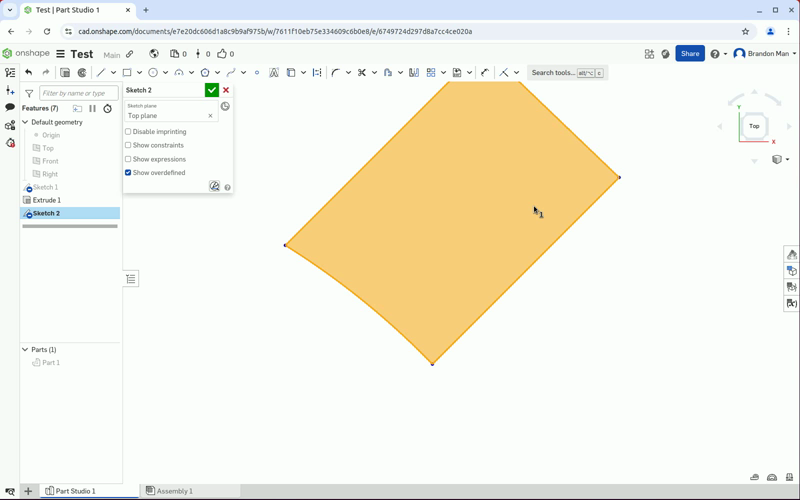
scroll(-6)
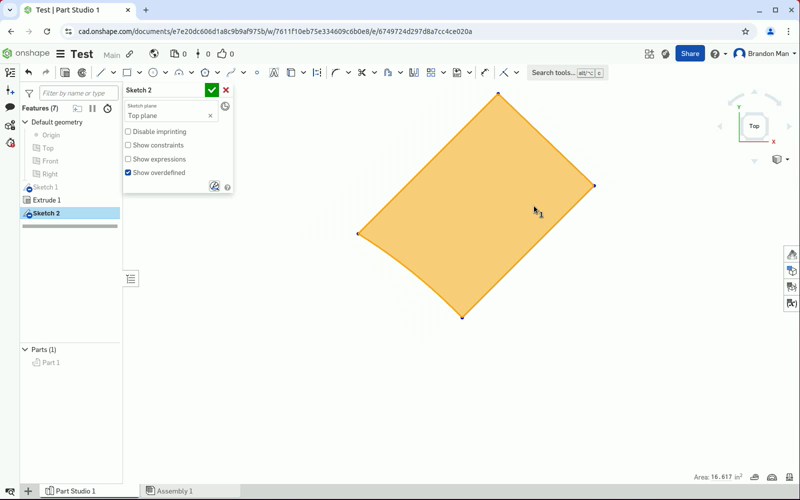
scroll(-6)
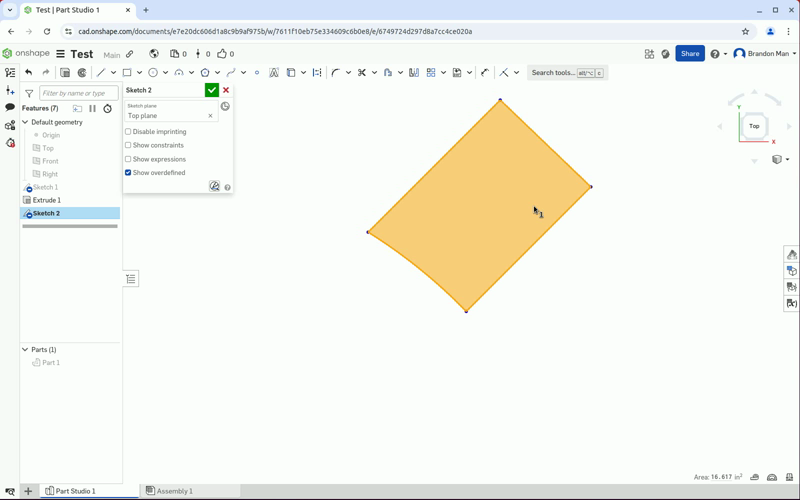
scroll(-6)
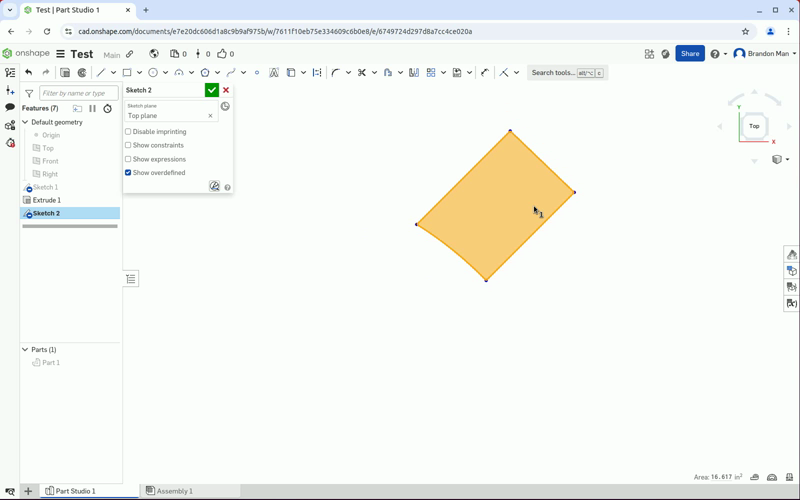
scroll(-6)
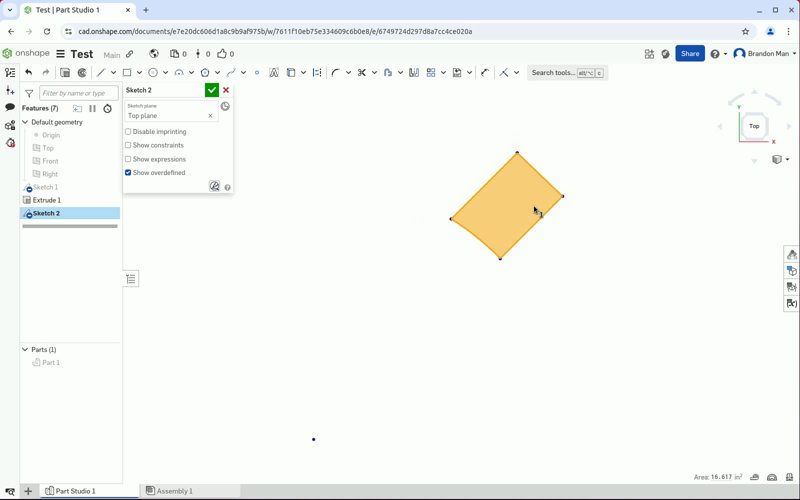
scroll(-6)
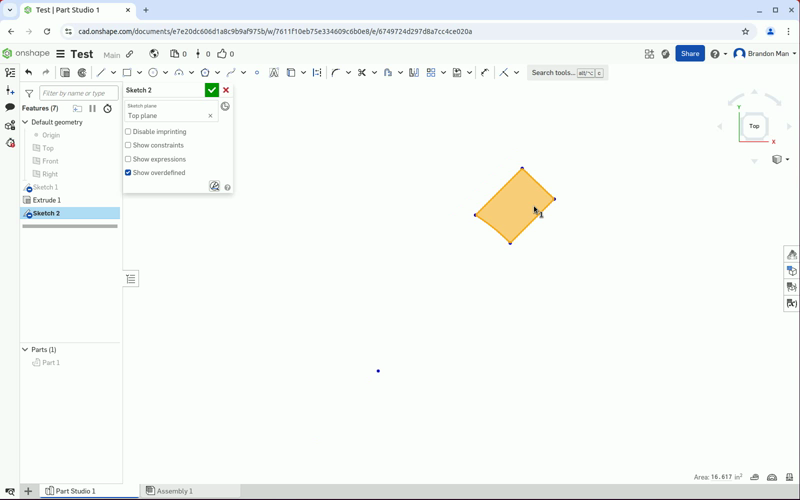
scroll(-6)
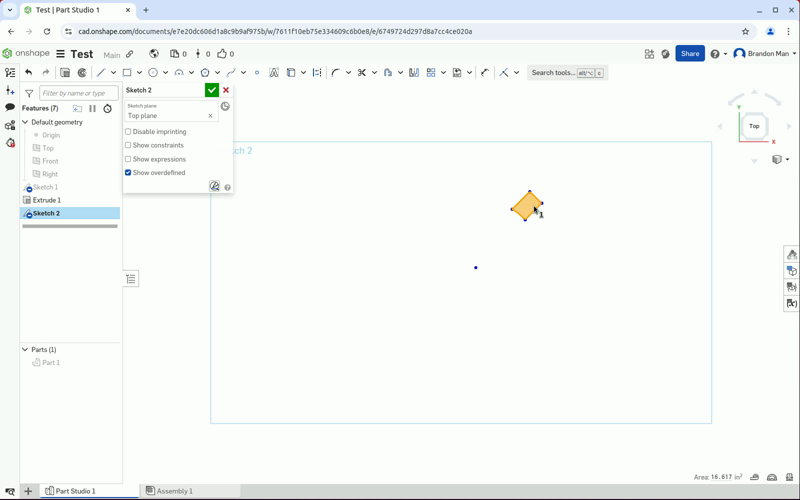
mouse_move(73, 352)
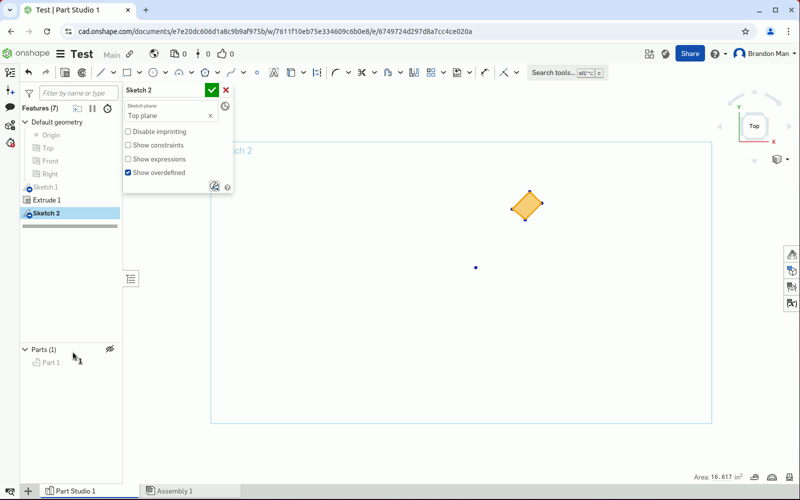
key(shift+y)
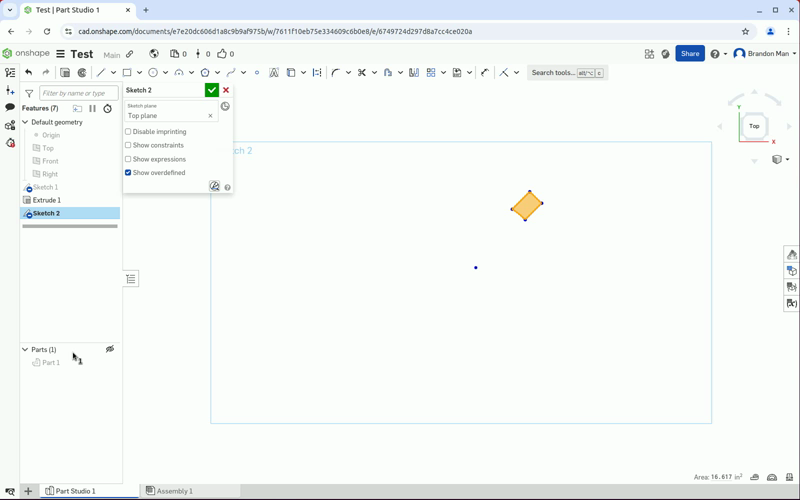
key(shift+e)
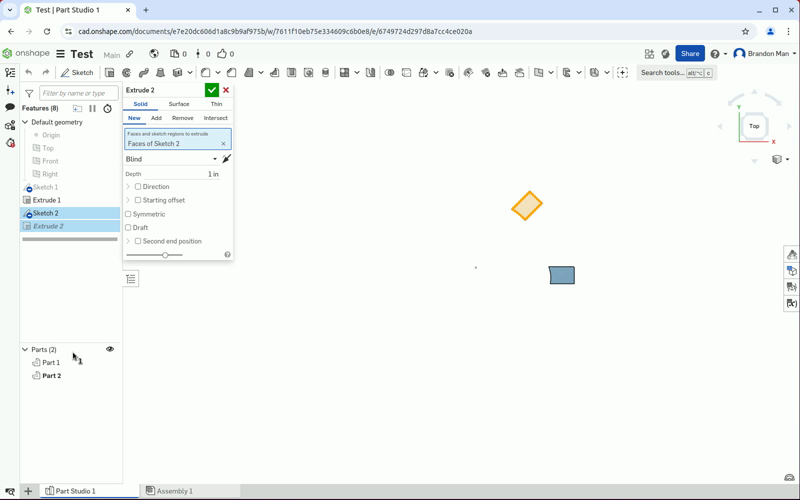
mouse_move(143, 106)
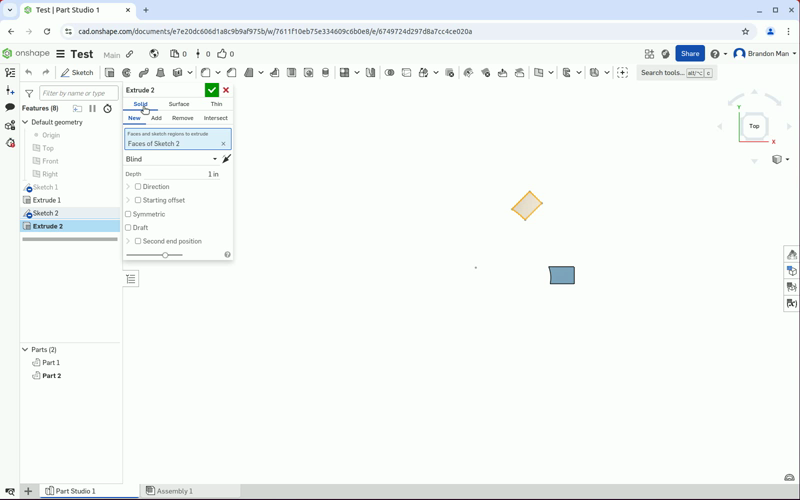
click(143, 106)
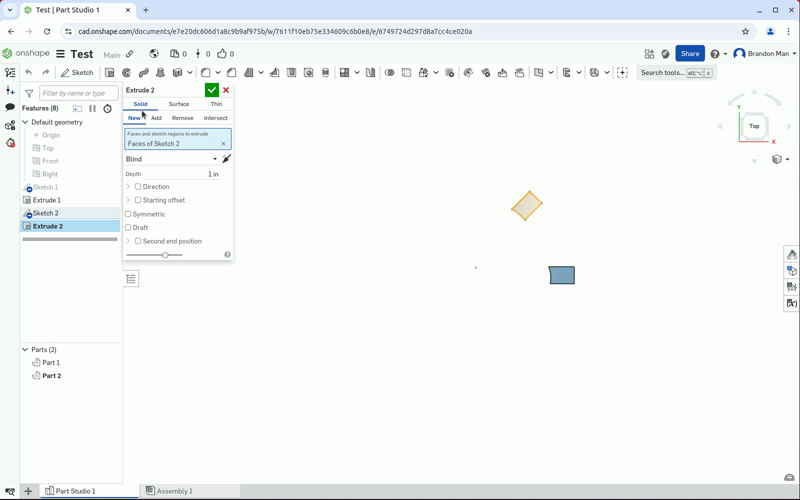
mouse_move(137, 120)
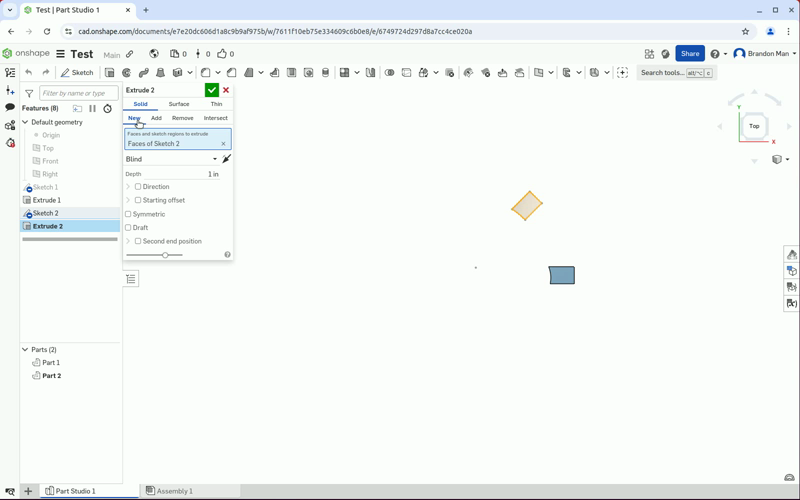
click(137, 120)
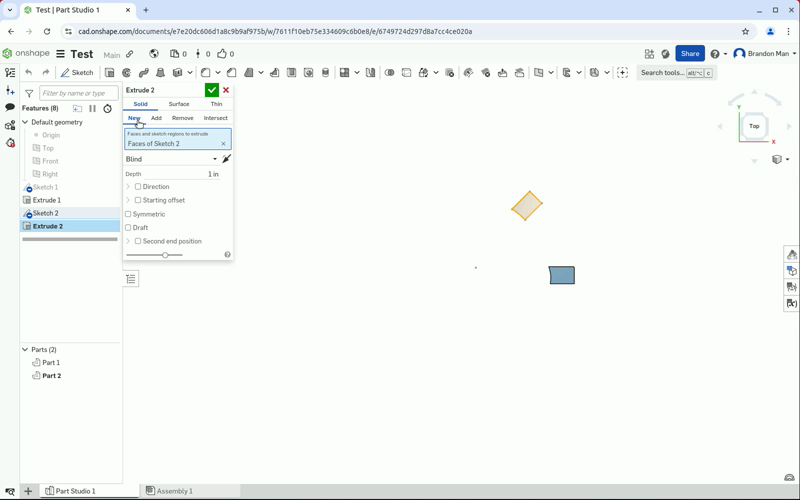
key(tab, 4)
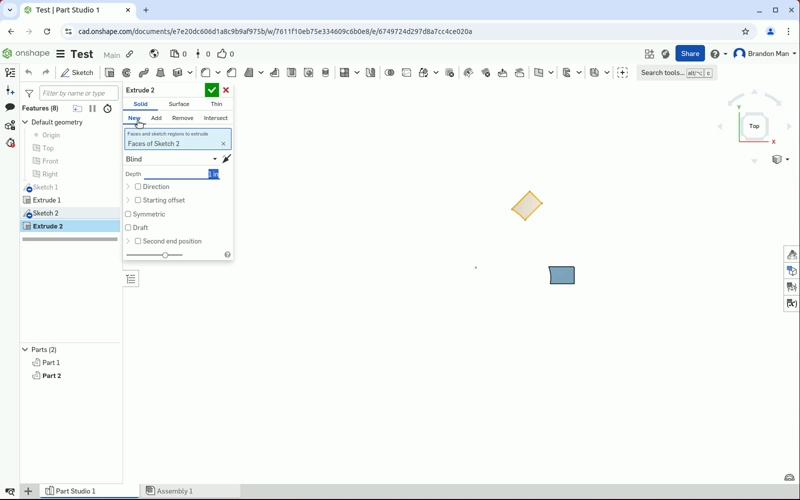
text(9.147)
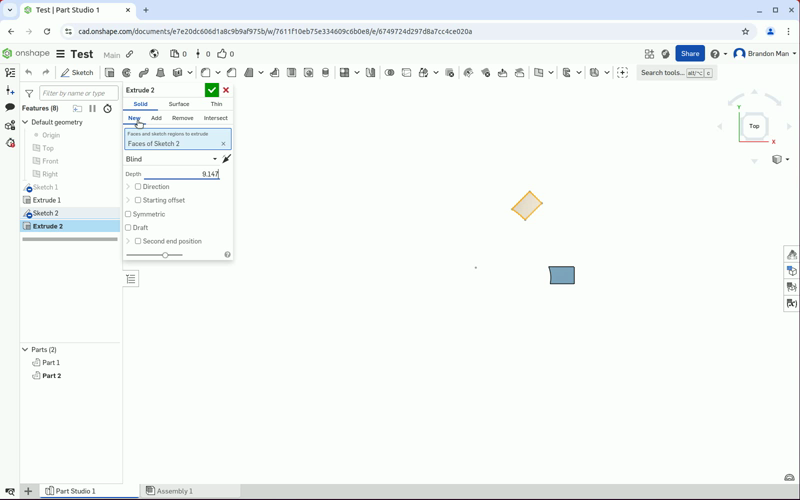
key(enter)
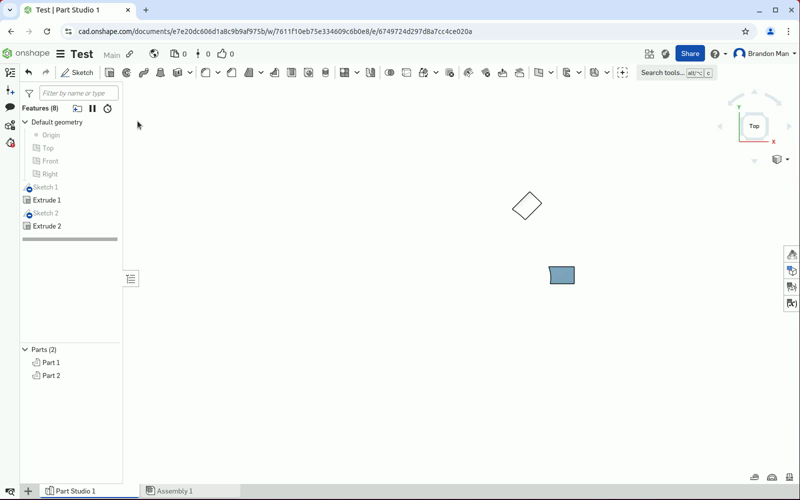
key(shift+h)
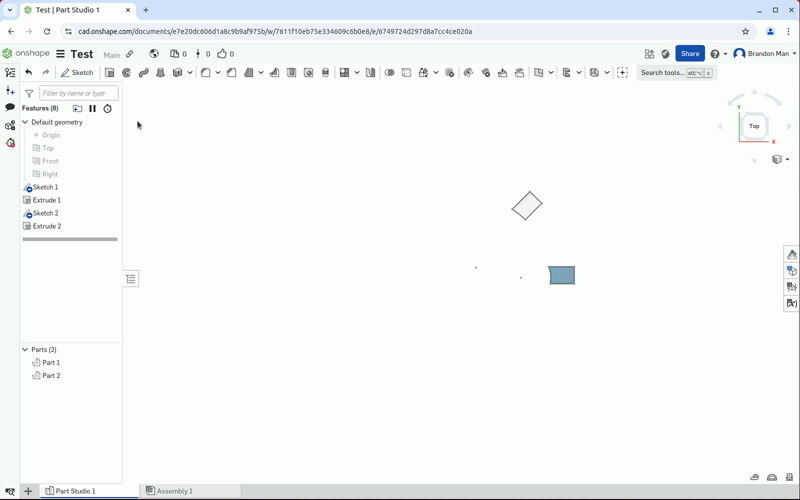
key(shift+h)
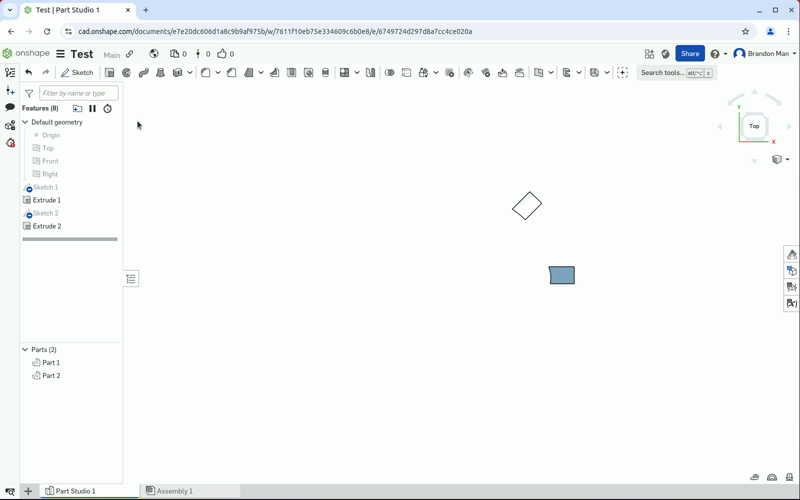
mouse_move(73, 189)
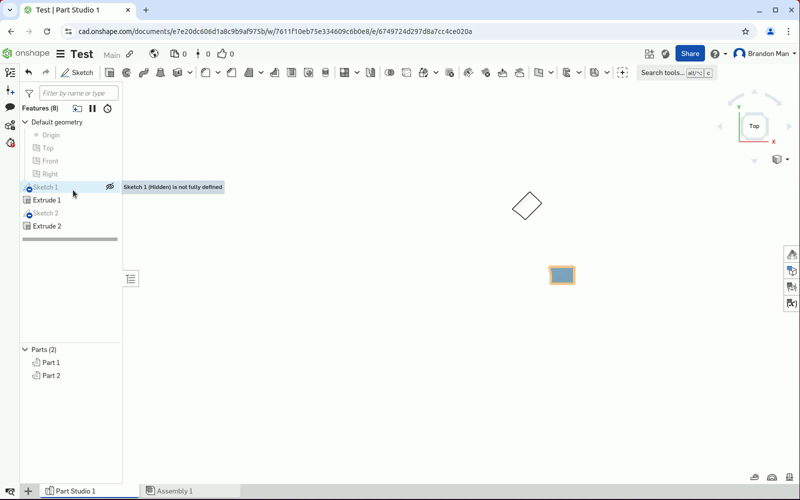
click(73, 189)
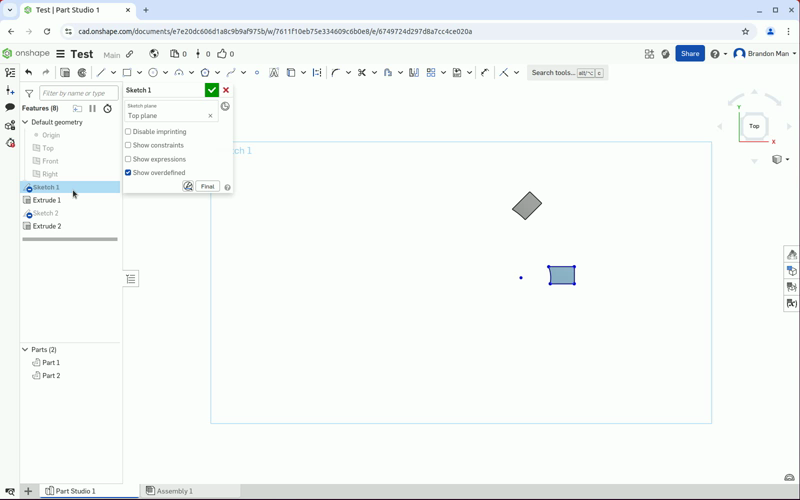
mouse_move(229, 92)
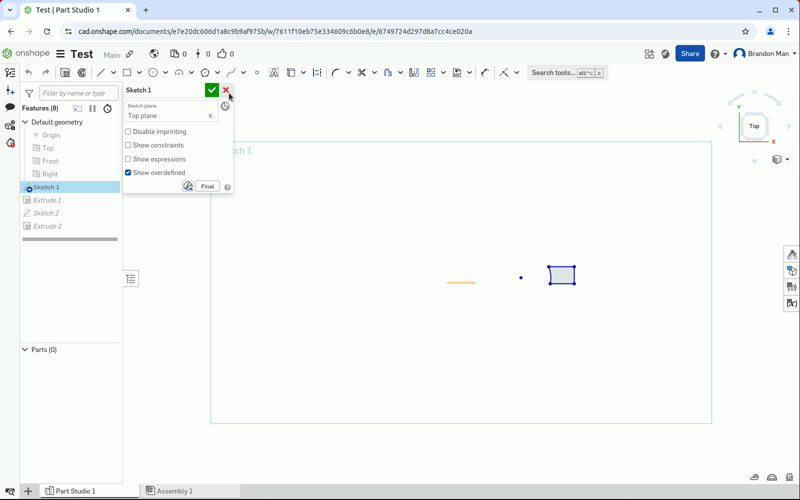
click(229, 92)
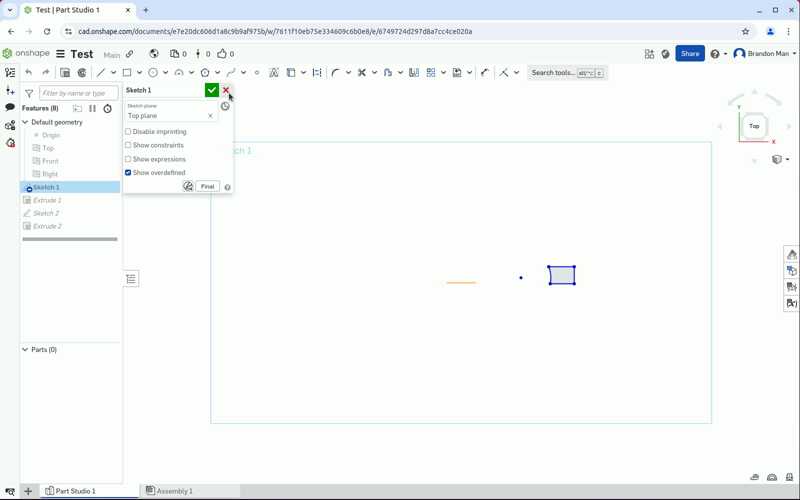
key(shift+s)
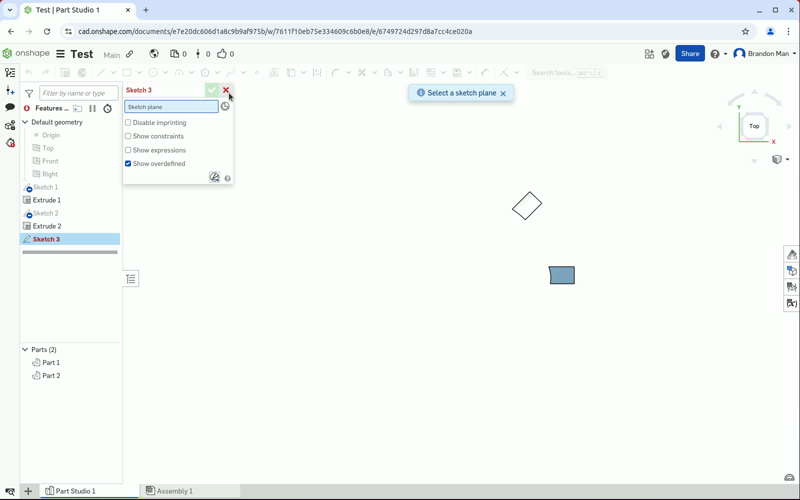
mouse_move(73, 150)
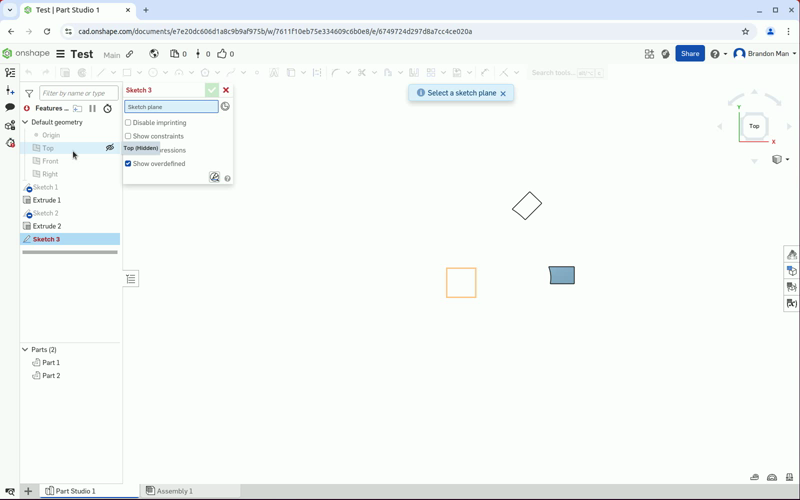
click(73, 150)
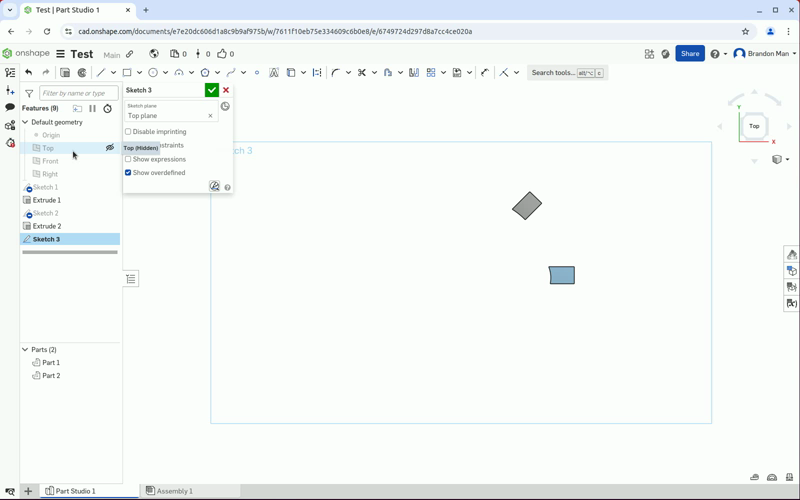
mouse_move(73, 352)
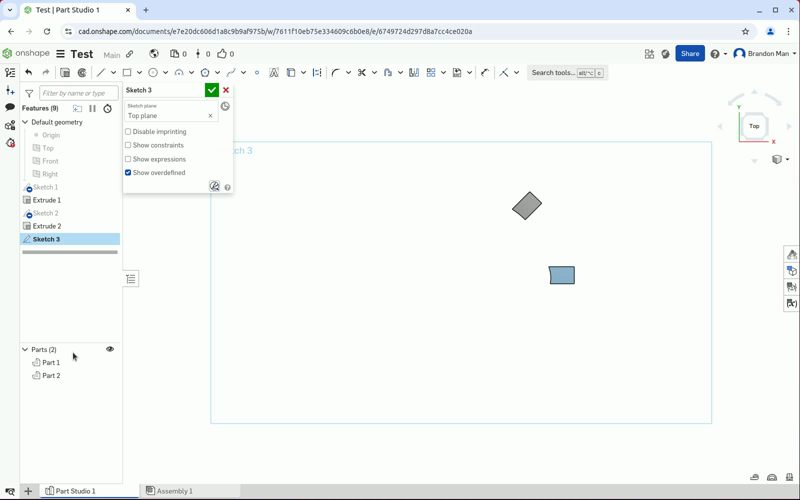
key(y)
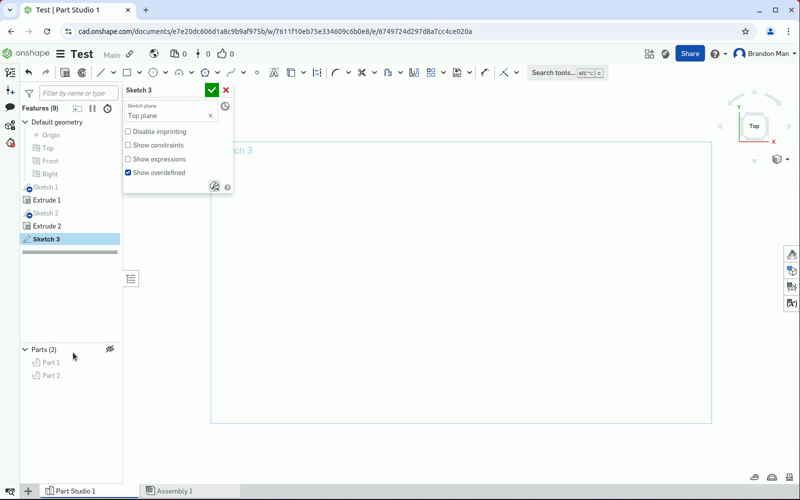
key(l)
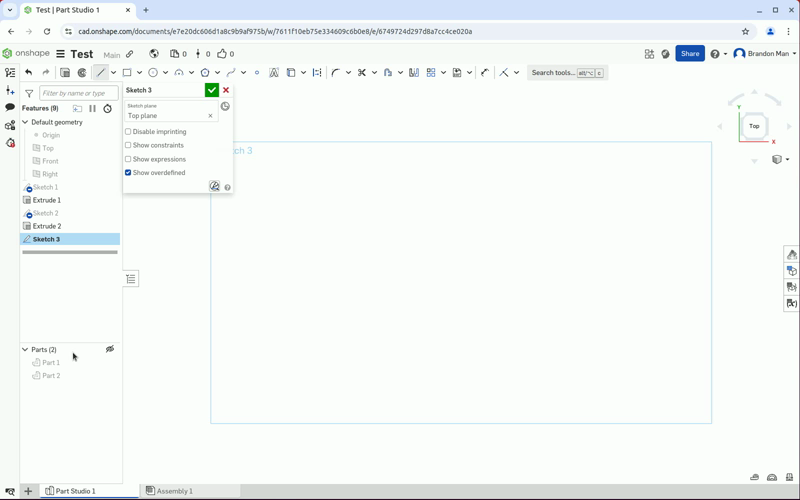
key_down(shift)
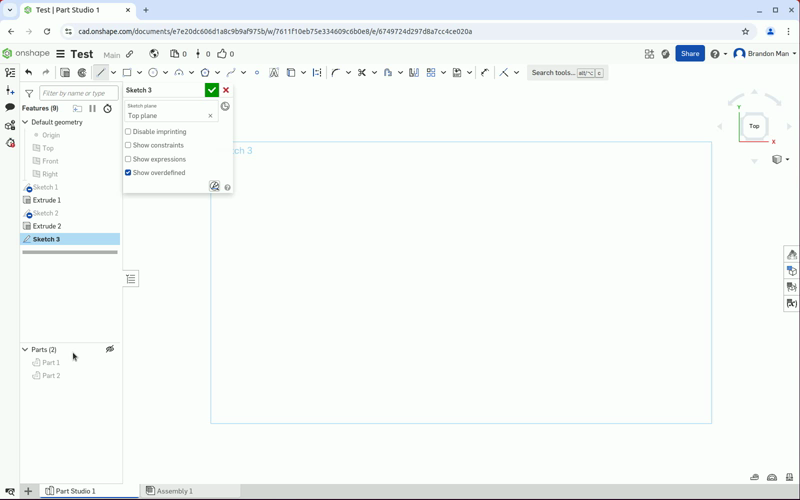
mouse_move(460, 282)
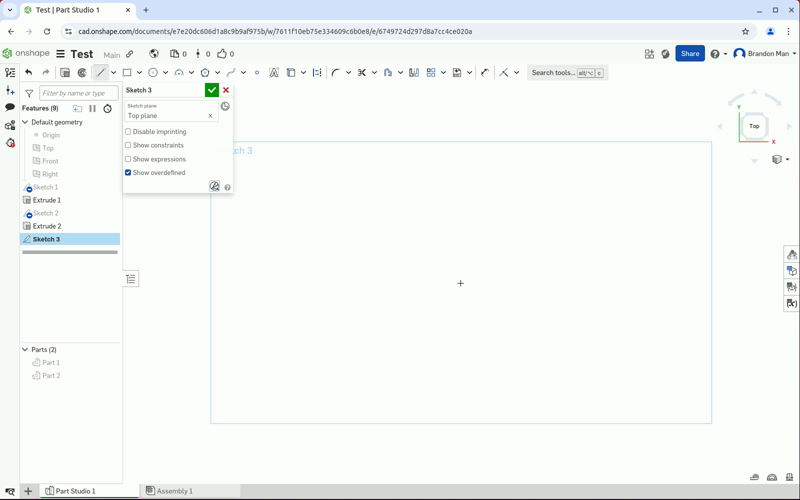
click(460, 282)
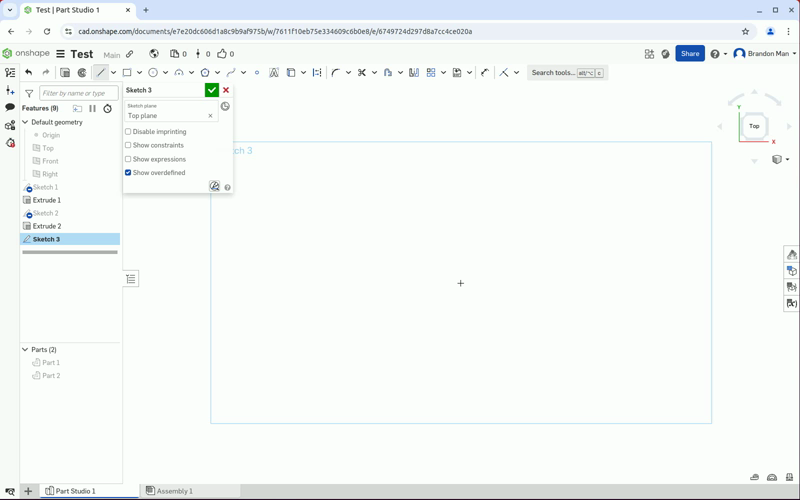
key_up(shift)
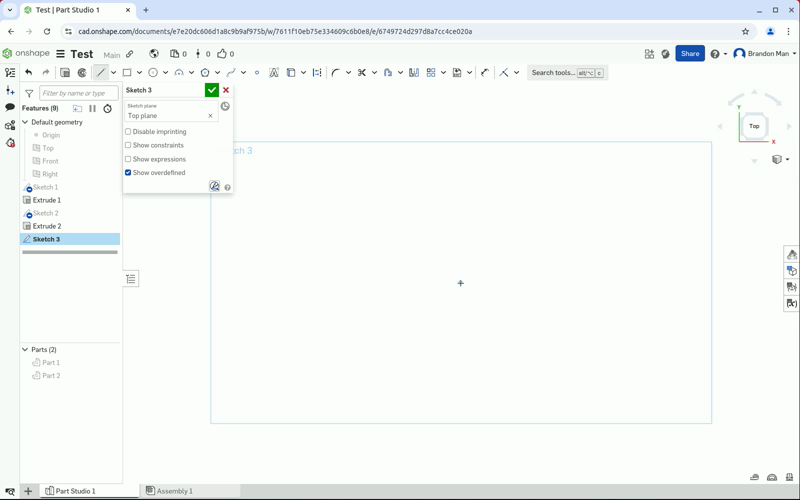
key_down(shift)
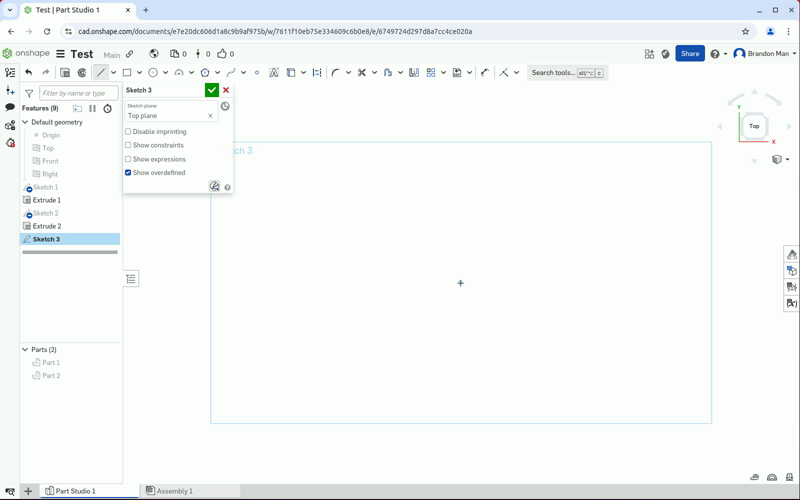
mouse_move(551, 282)
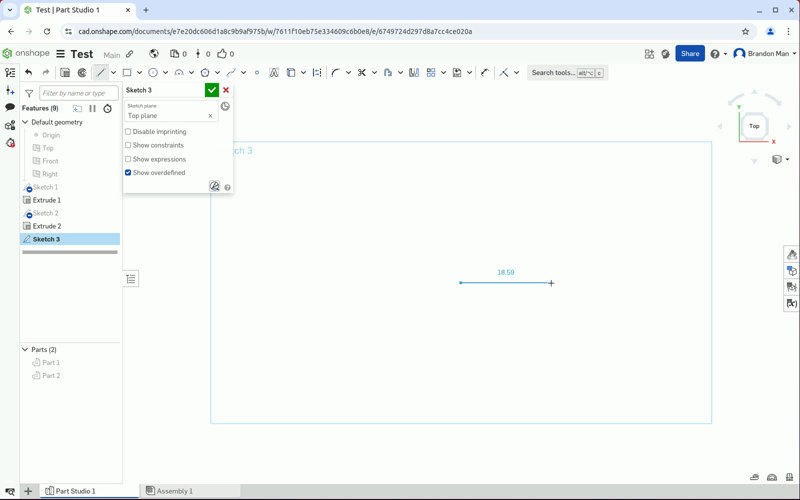
click(551, 282)
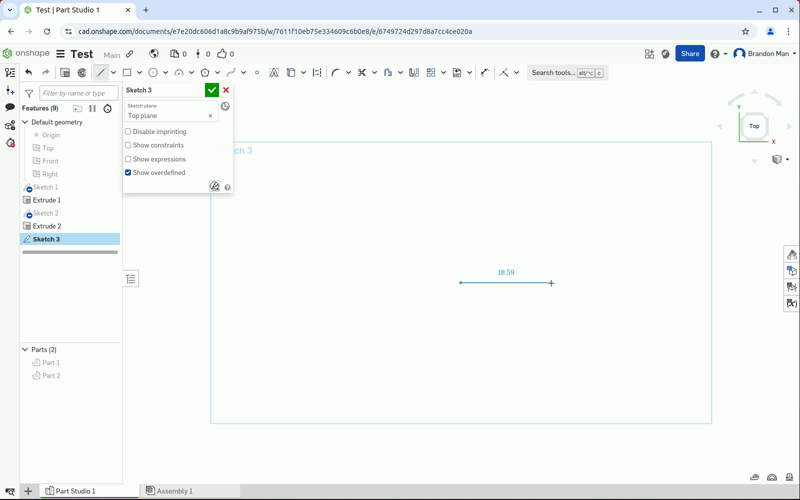
key_up(shift)
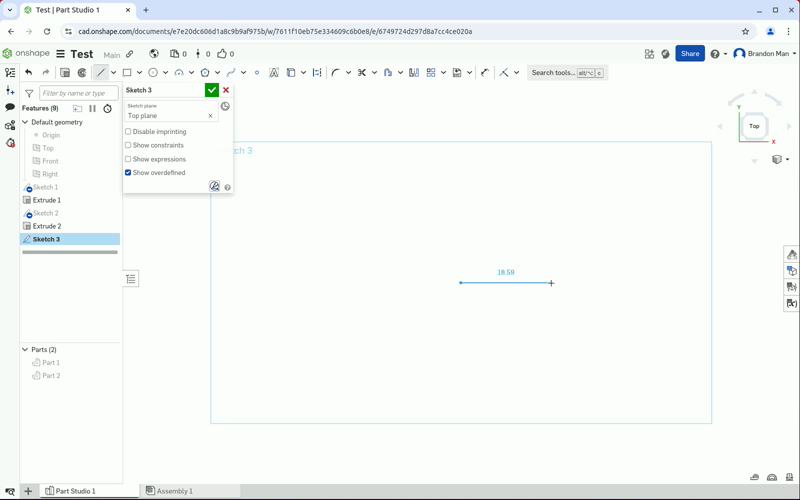
key(esc)
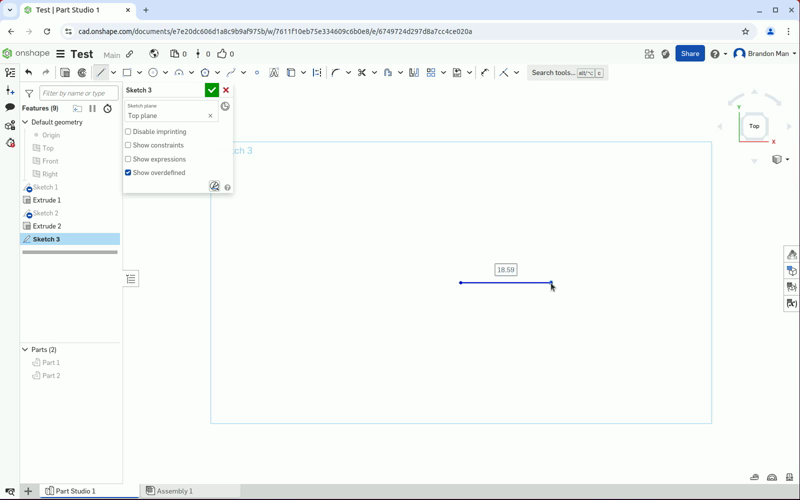
key(a)
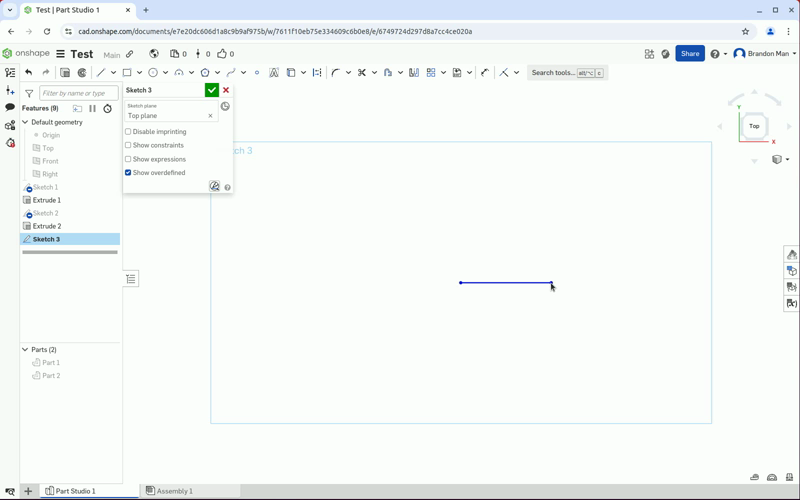
mouse_move(551, 282)
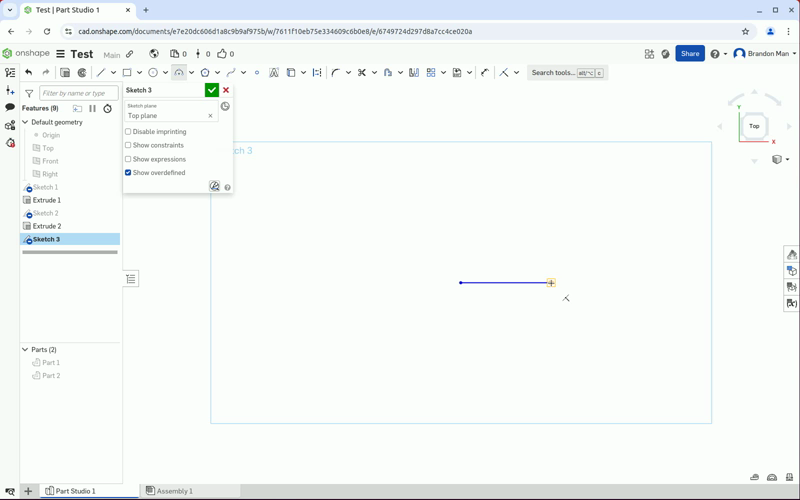
click(551, 282)
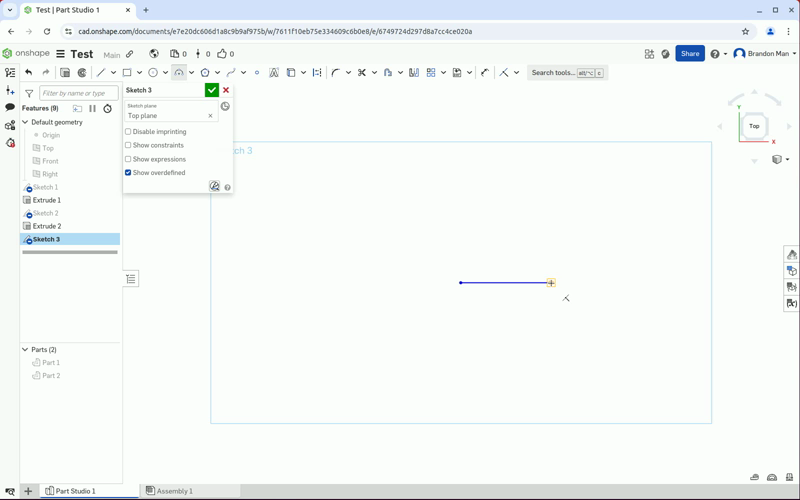
key_down(shift)
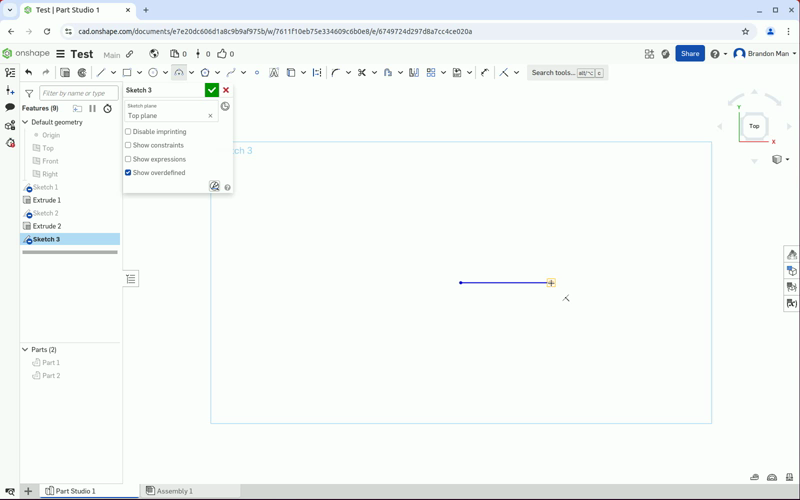
mouse_move(524, 219)
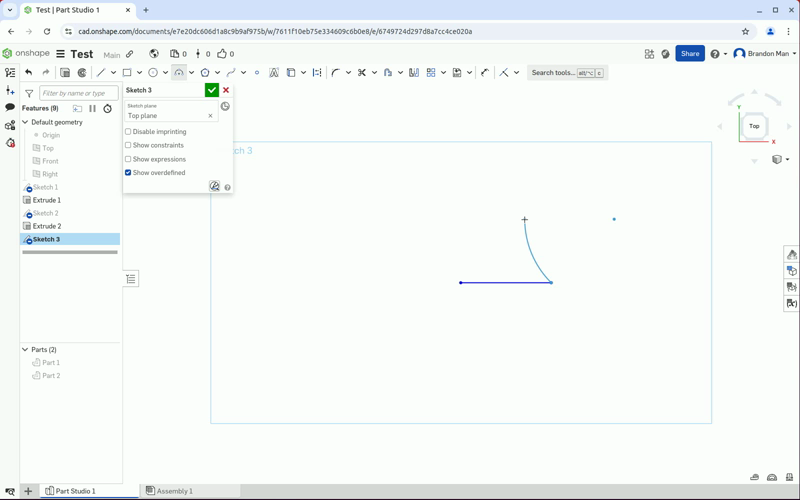
click(524, 219)
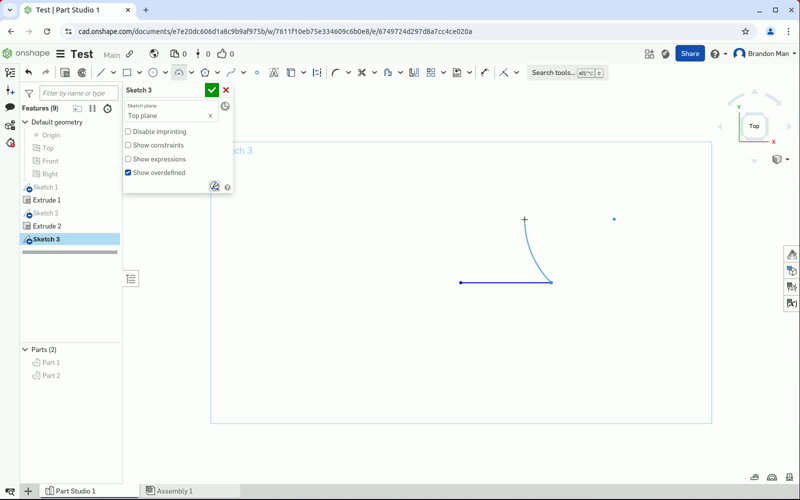
mouse_move(544, 248)
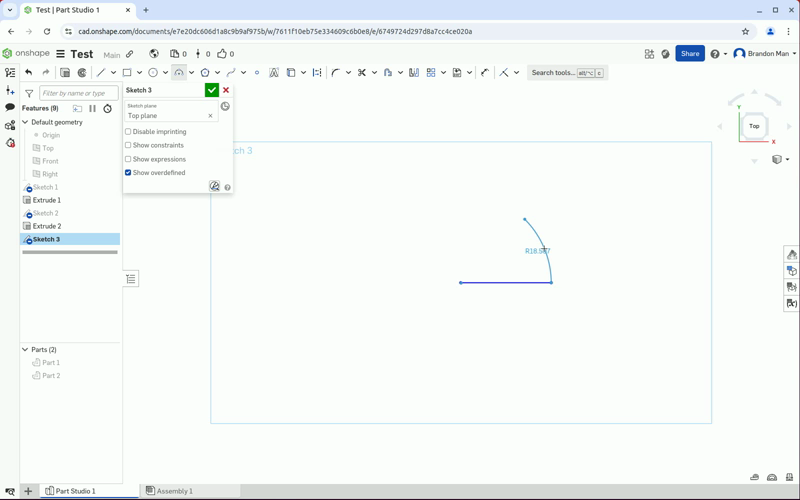
click(544, 248)
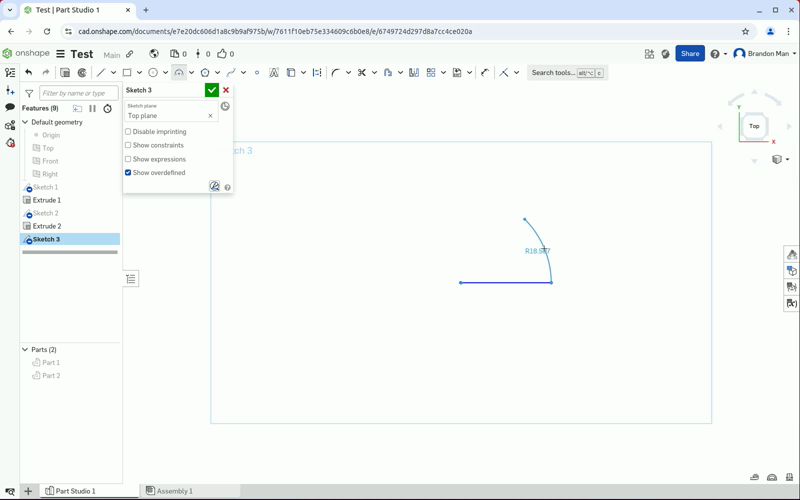
key_up(shift)
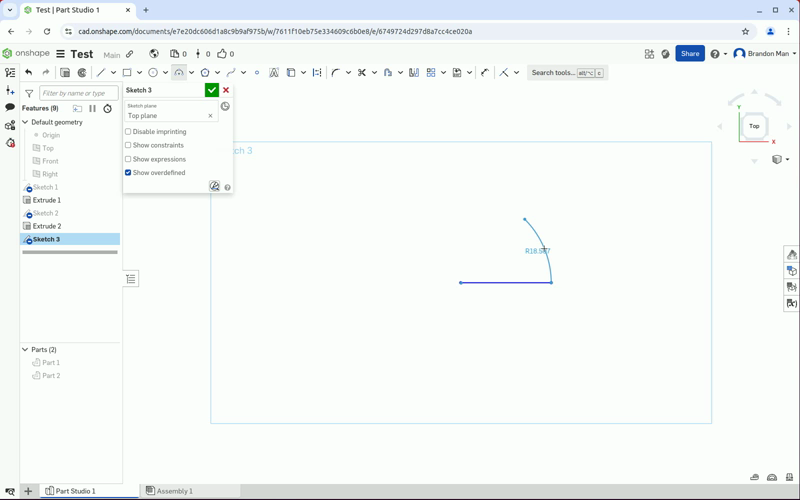
key(esc)
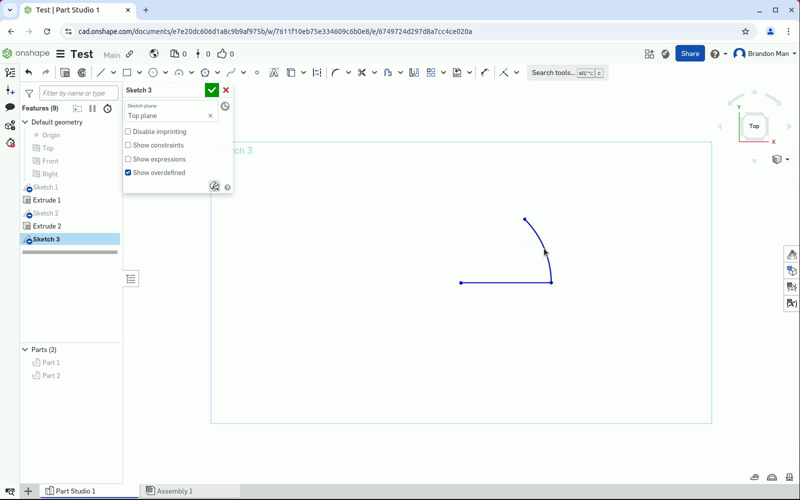
key(l)
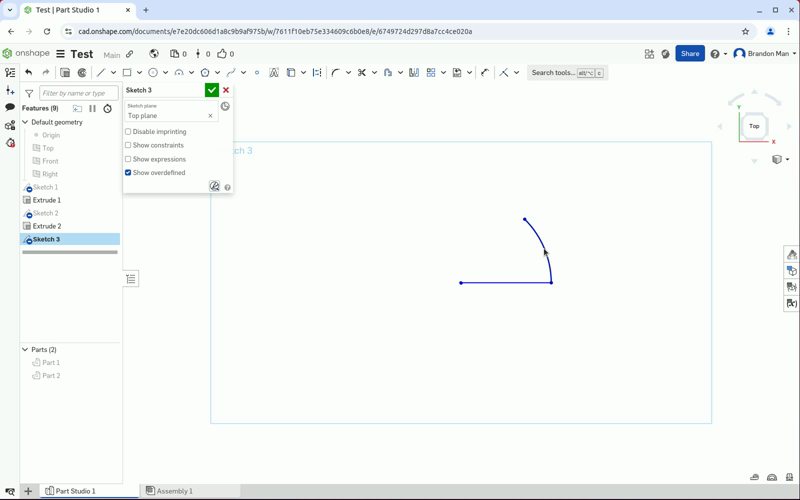
mouse_move(524, 219)
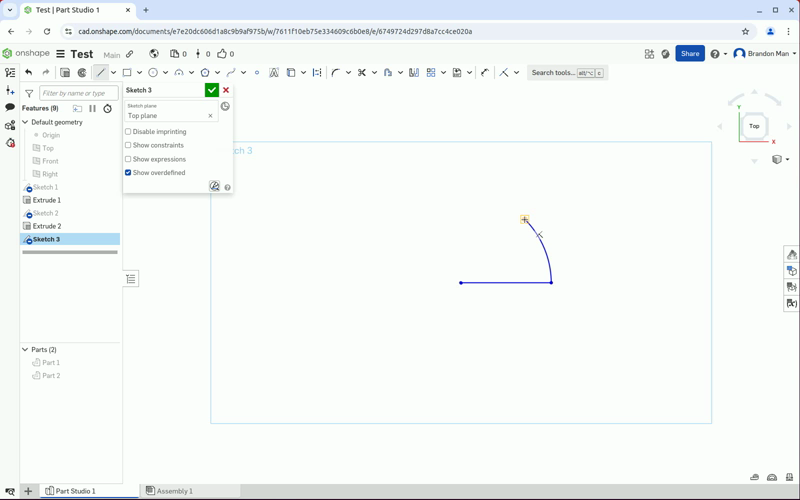
click(524, 219)
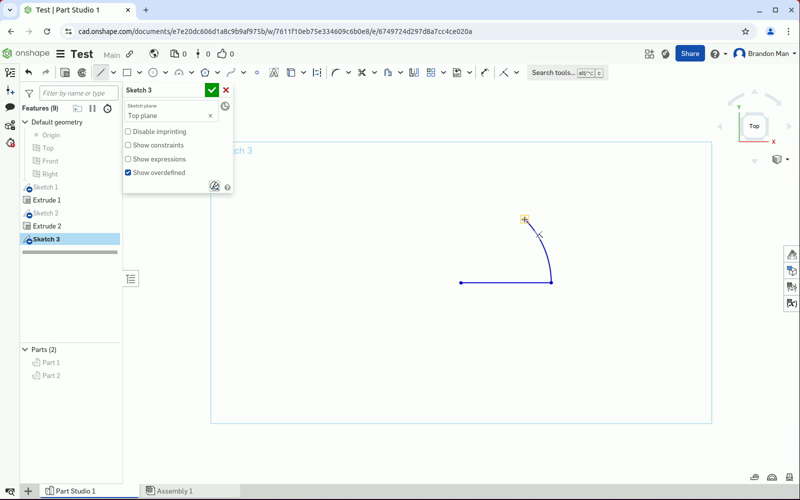
key_down(shift)
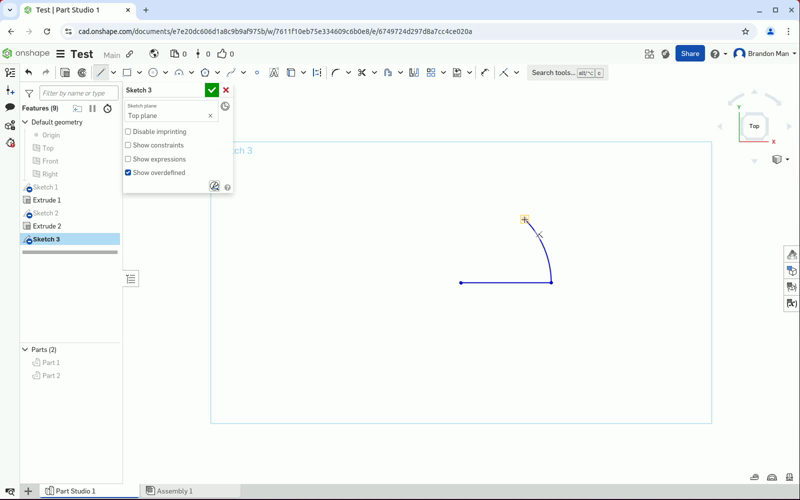
mouse_move(460, 282)
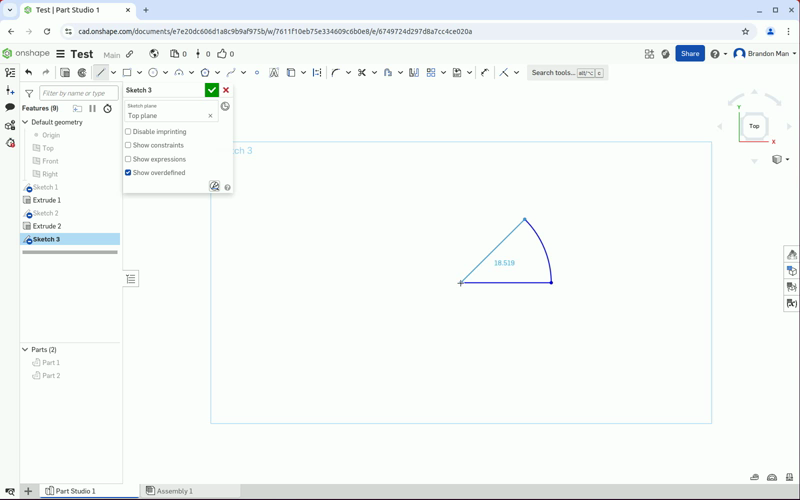
key_up(shift)
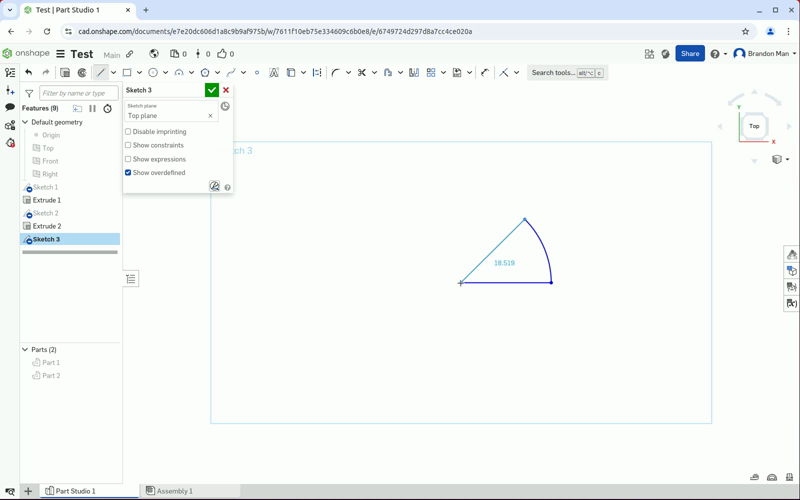
click(460, 282)
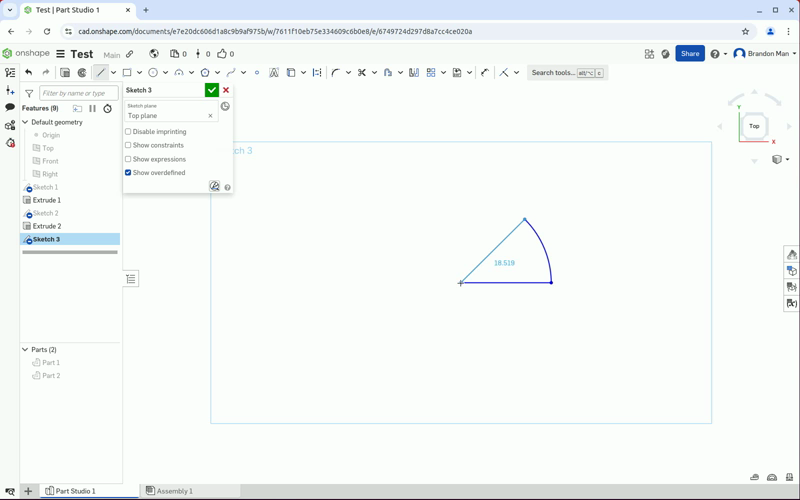
key(esc)
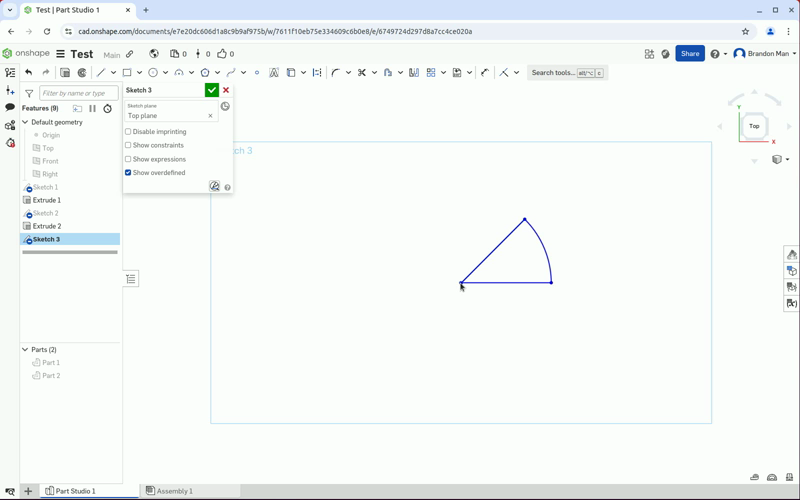
mouse_move(523, 266)
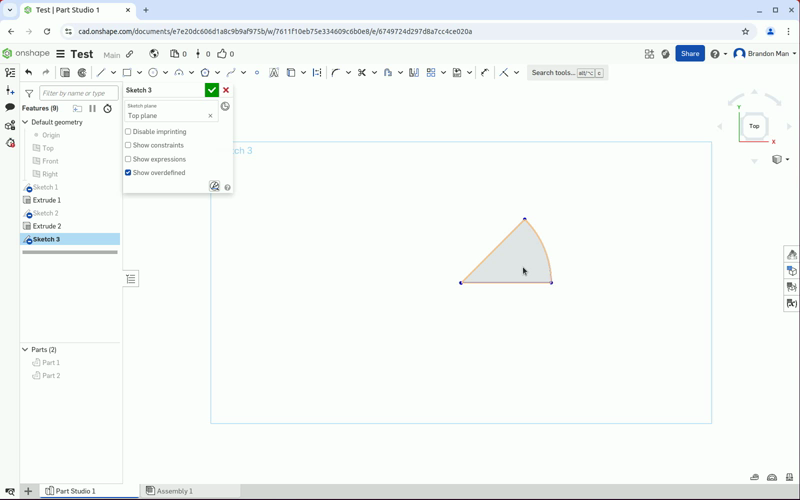
click(523, 266)
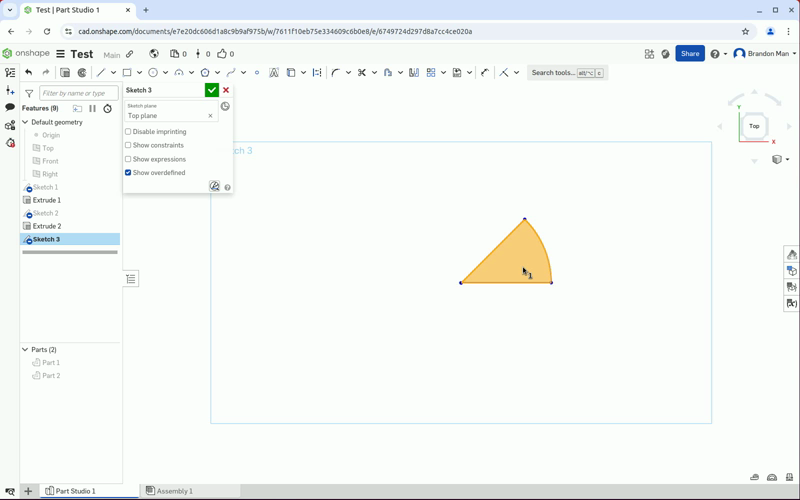
mouse_move(73, 352)
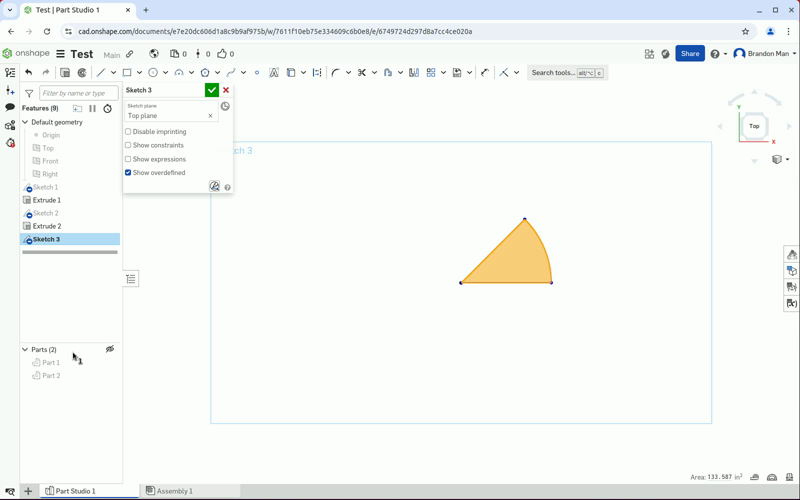
key(shift+y)
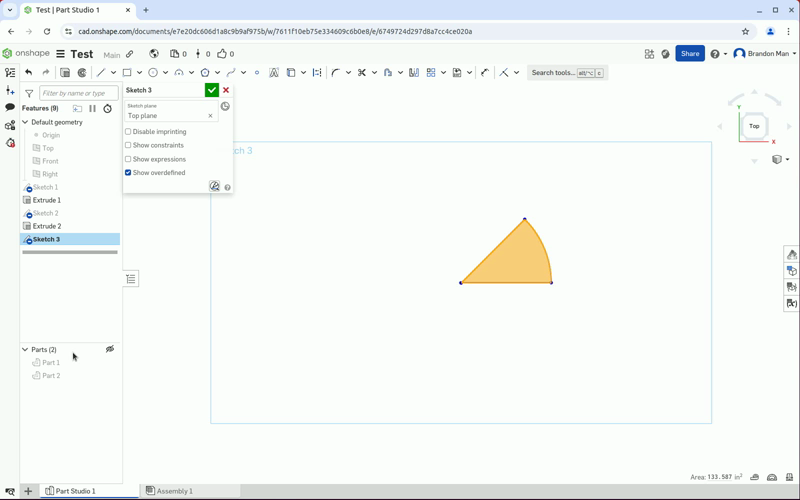
key(shift+e)
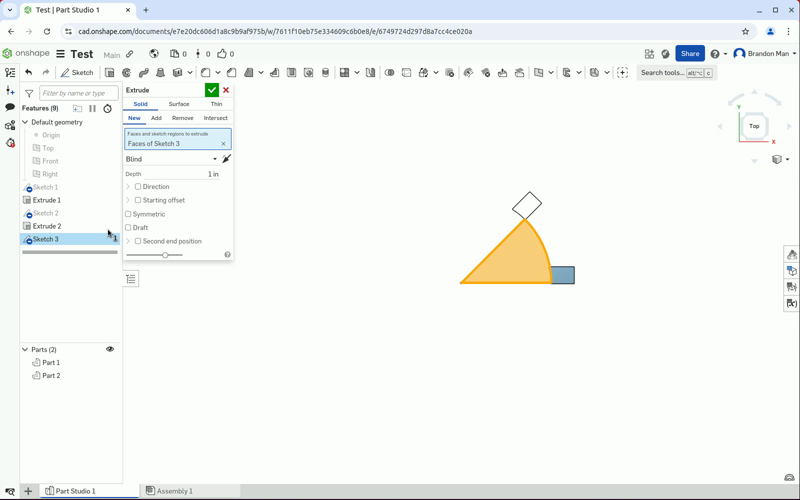
mouse_move(143, 106)
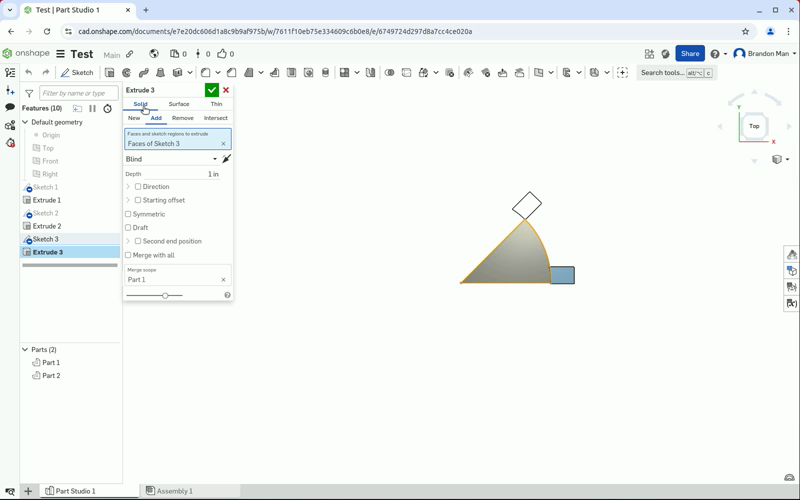
click(143, 106)
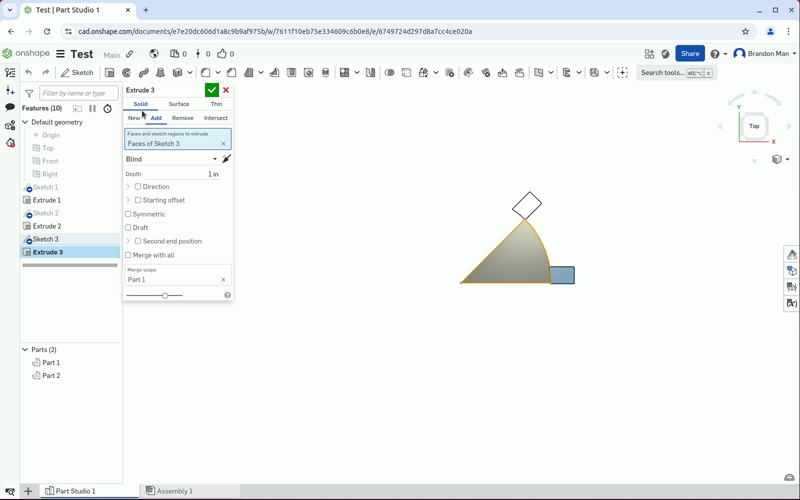
mouse_move(137, 120)
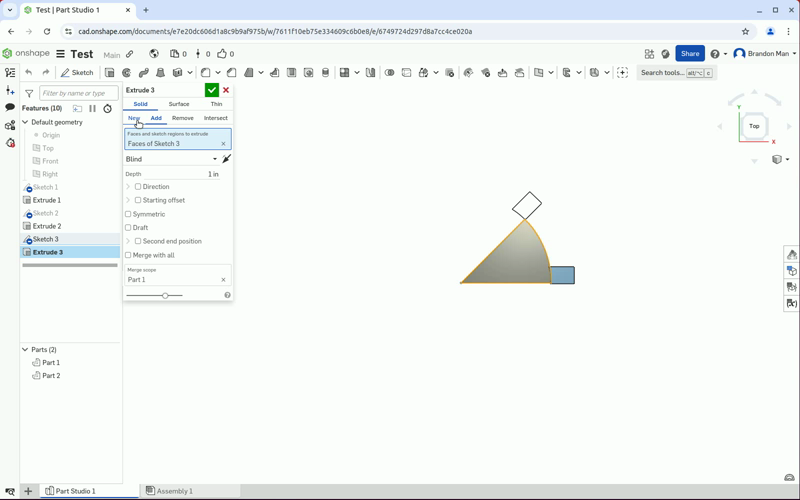
click(137, 120)
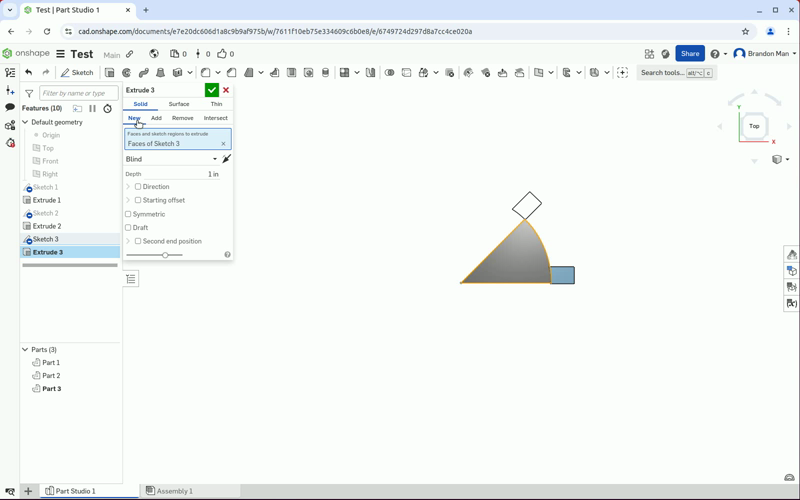
key(tab, 4)
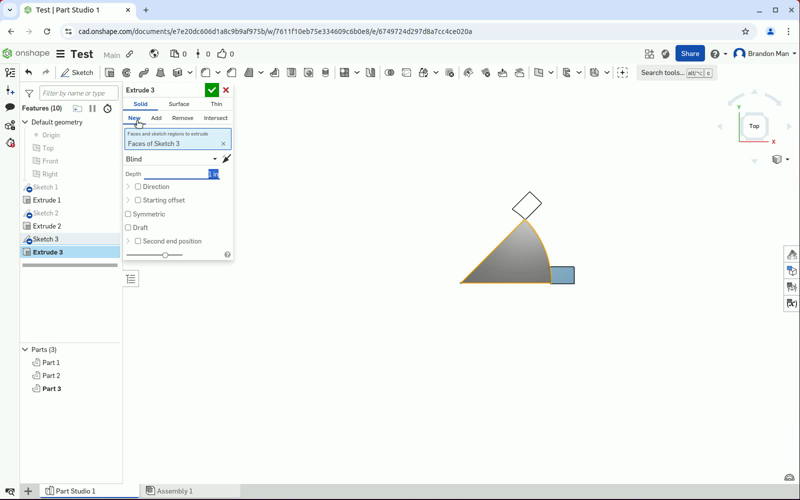
text(9.147)
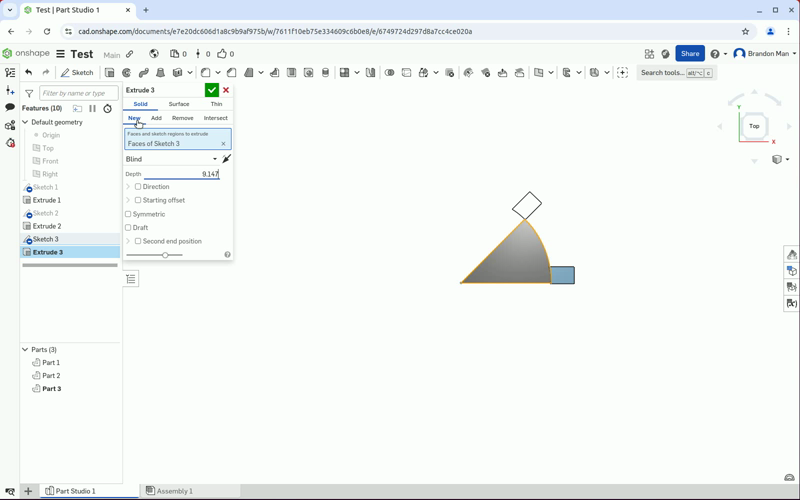
key(enter)
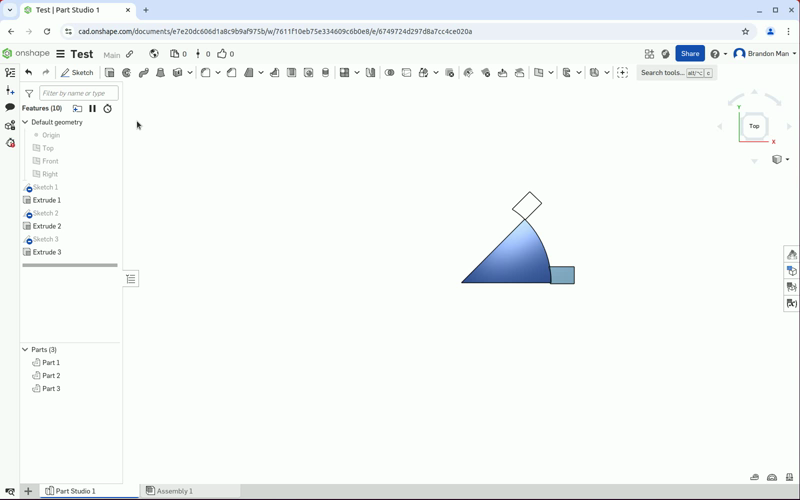
key(shift+h)
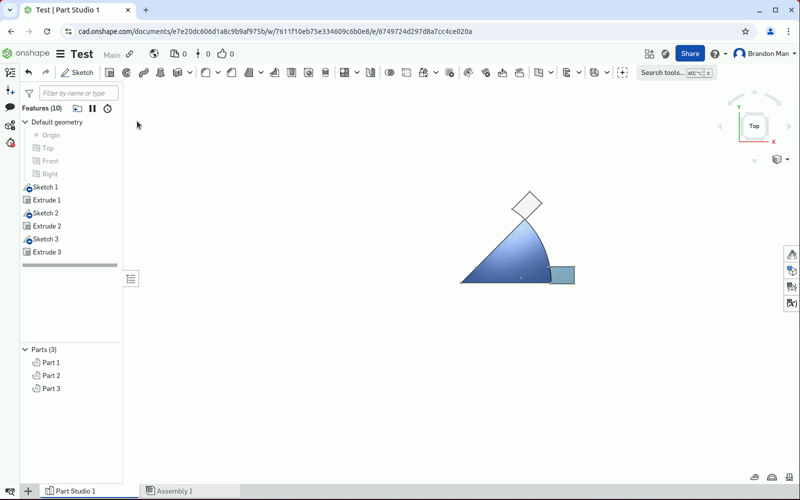
key(shift+h)
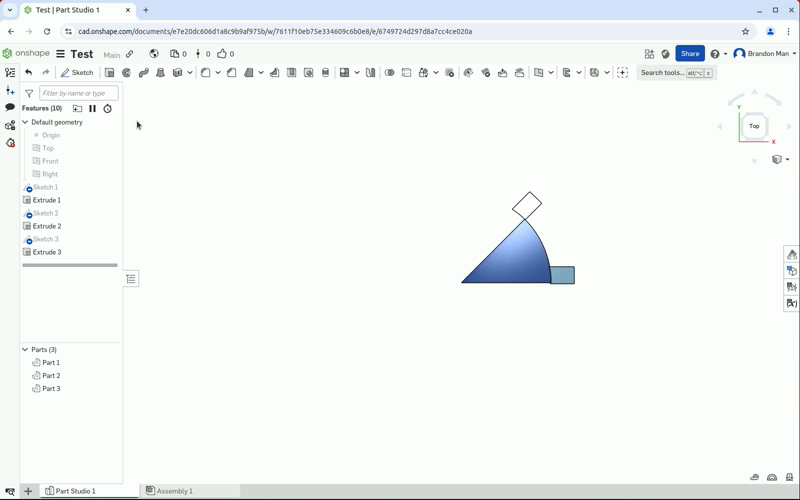
mouse_move(73, 189)
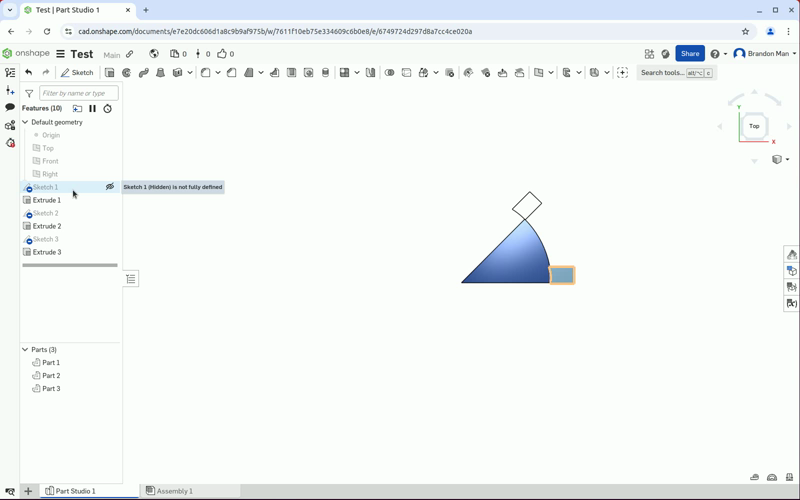
click(73, 189)
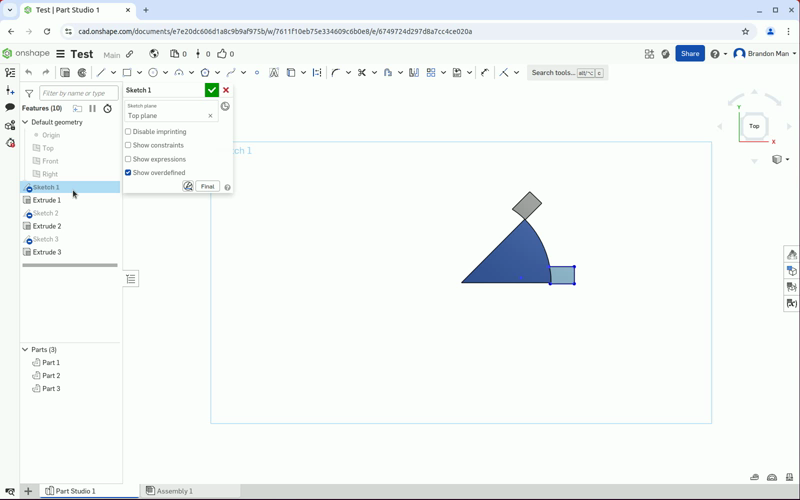
mouse_move(229, 92)
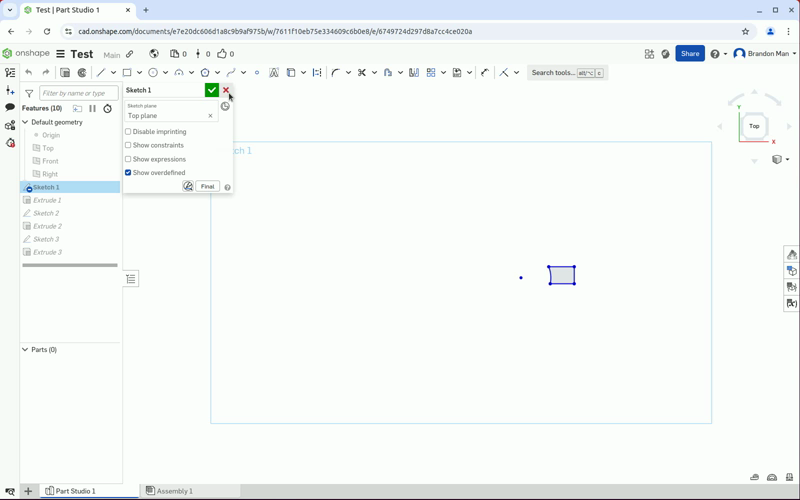
click(229, 92)
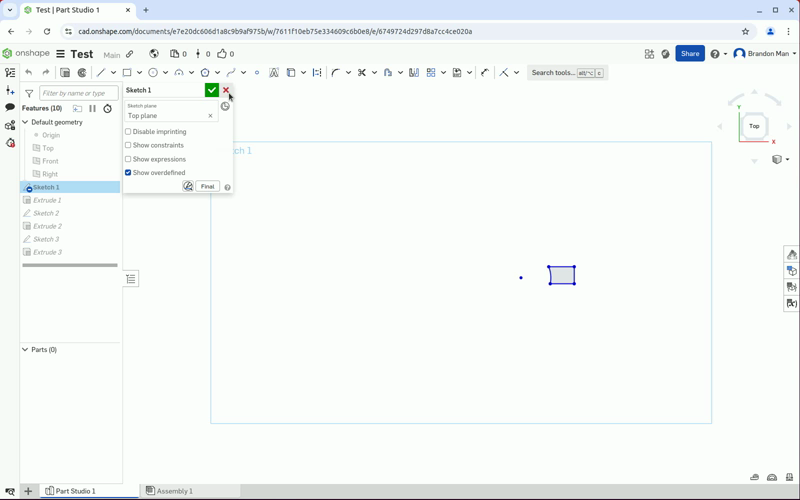
key(shift+s)
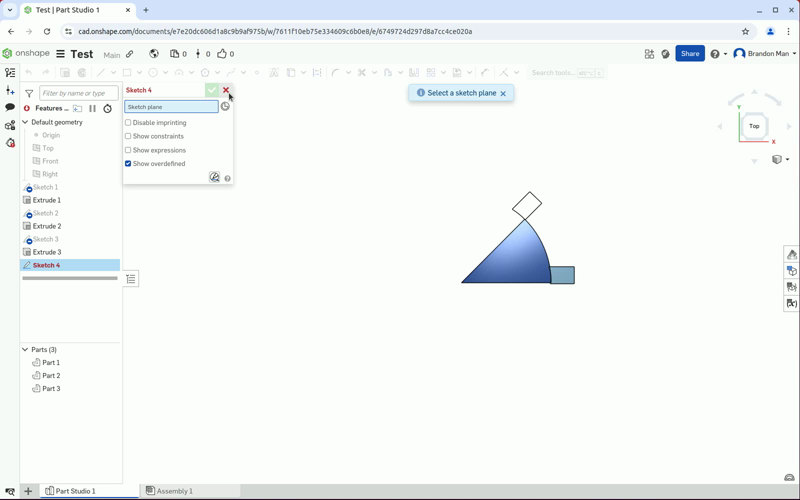
mouse_move(73, 150)
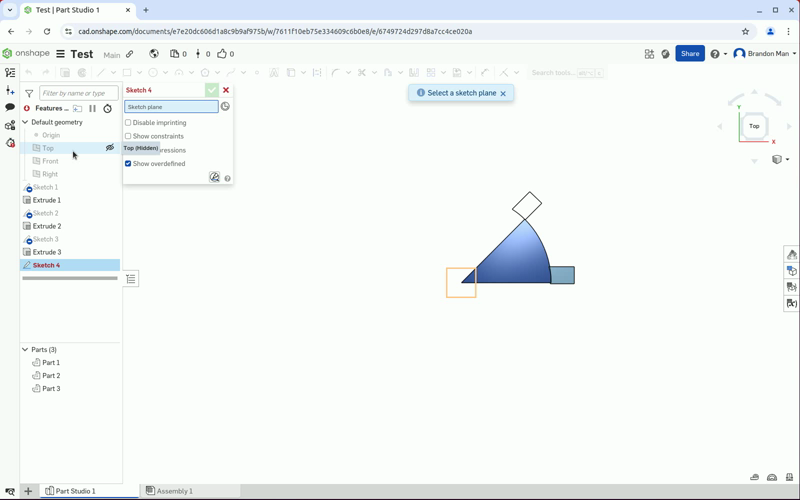
click(73, 150)
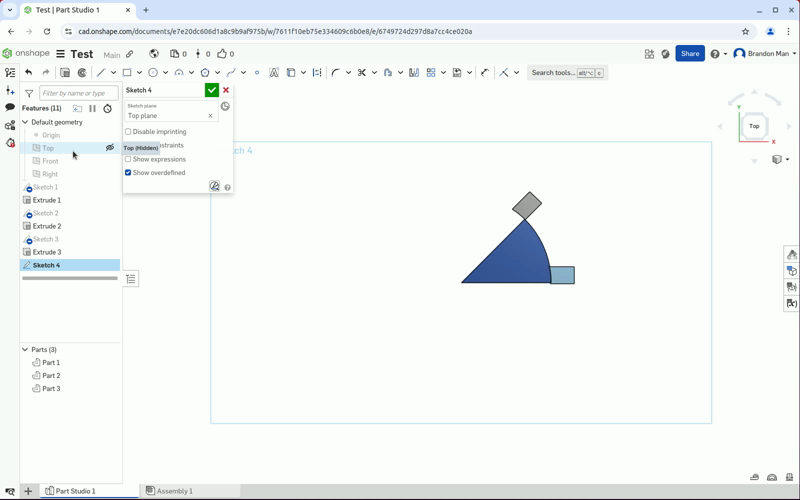
mouse_move(73, 352)
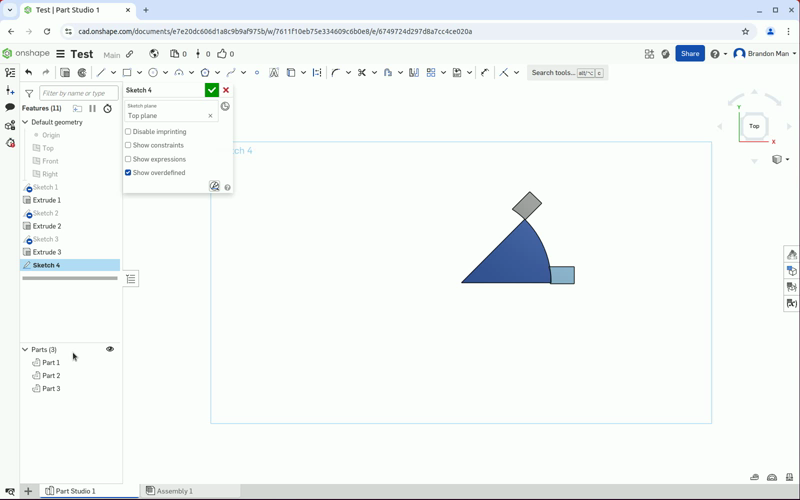
key(y)
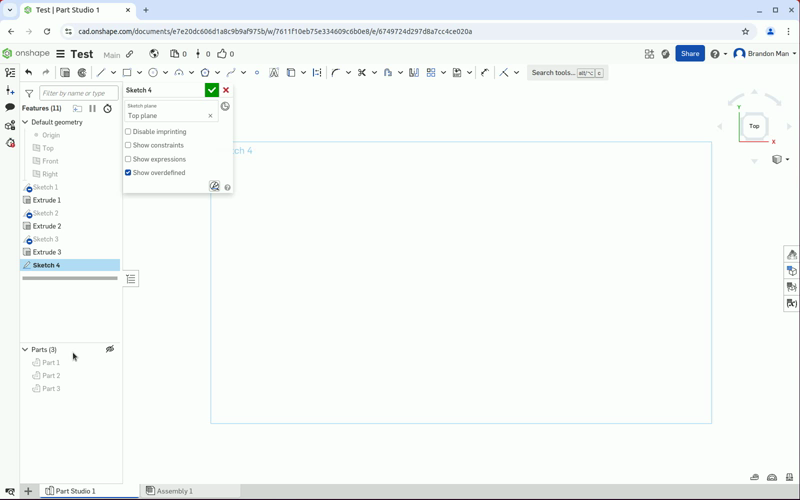
key(l)
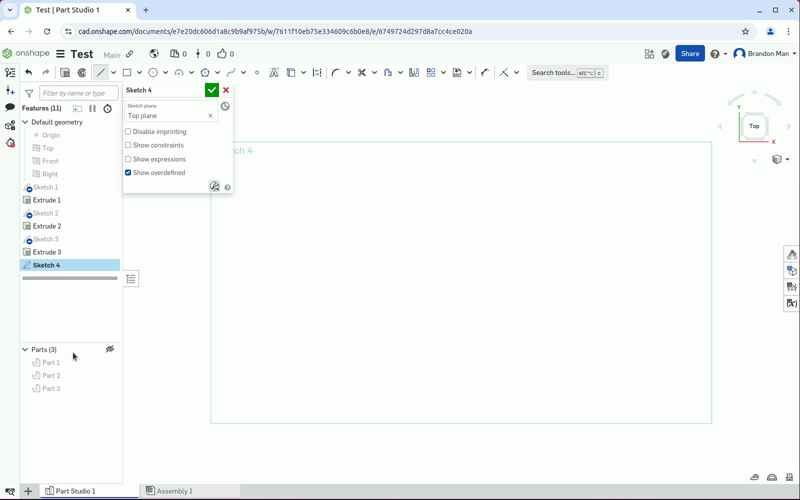
key_down(shift)
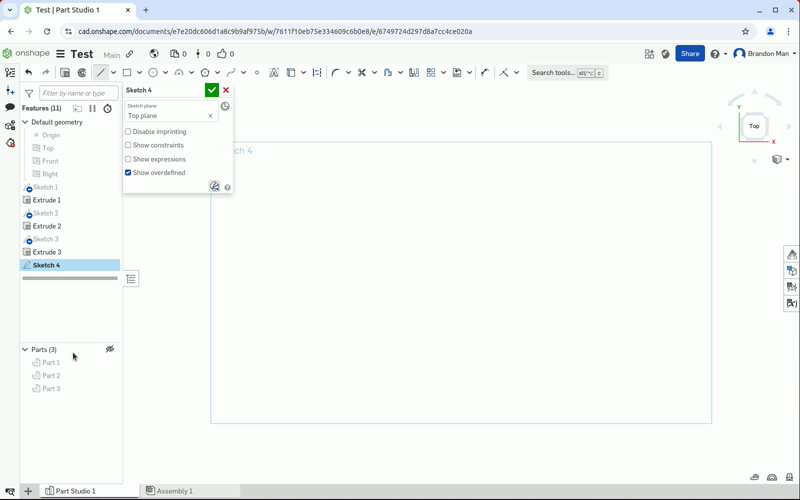
mouse_move(460, 282)
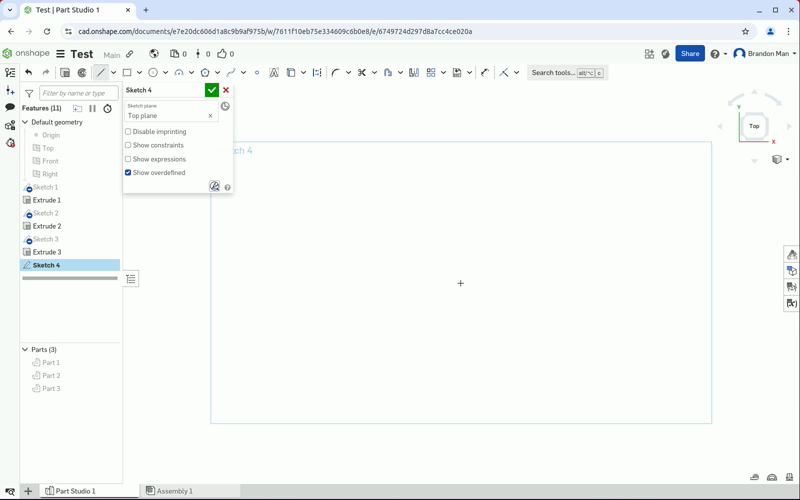
click(460, 282)
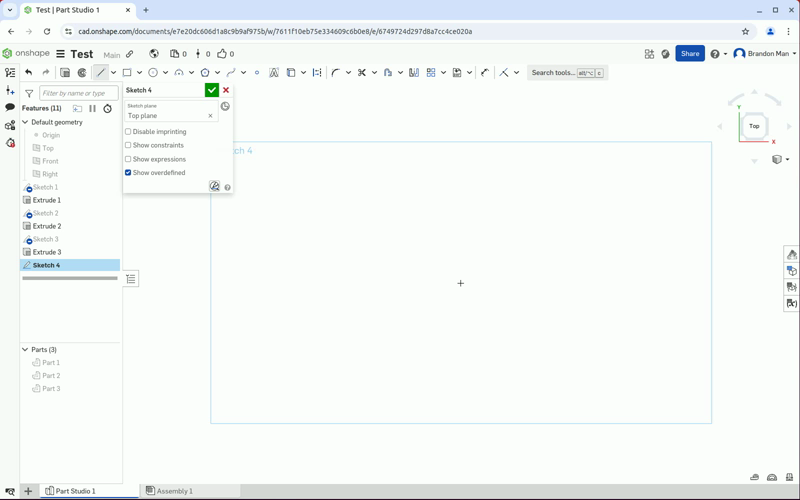
key_up(shift)
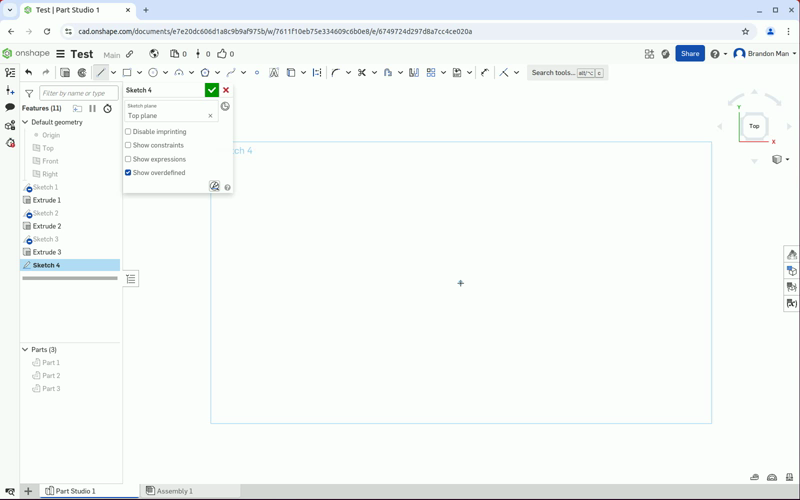
key_down(shift)
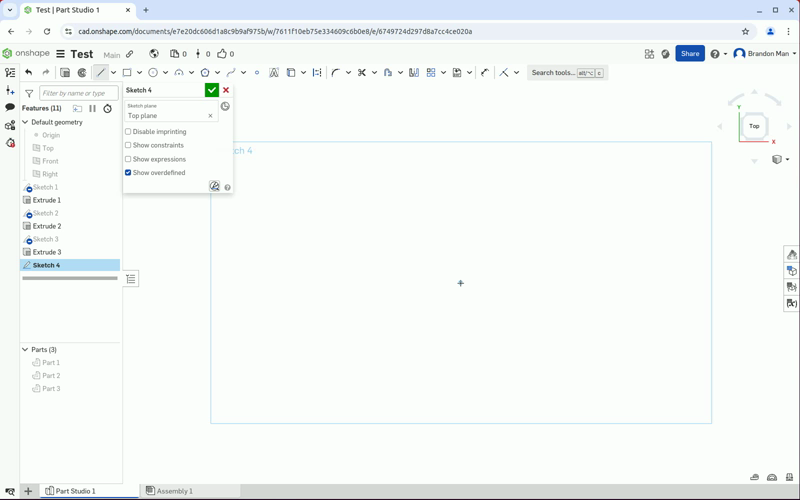
mouse_move(551, 282)
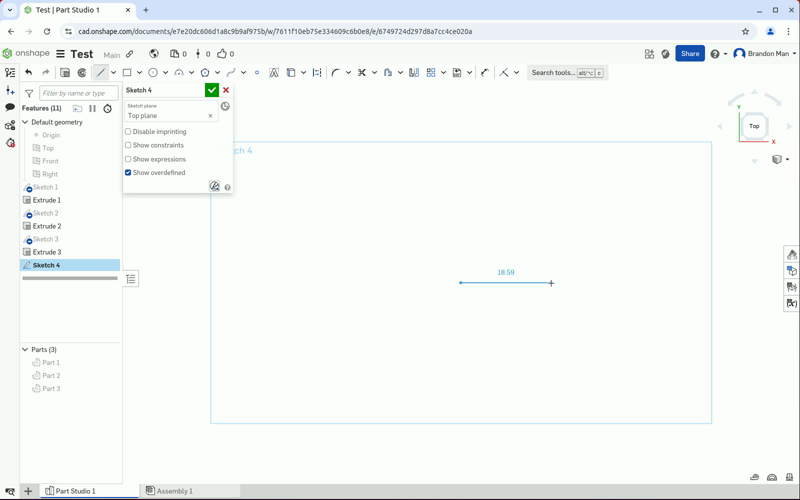
click(551, 282)
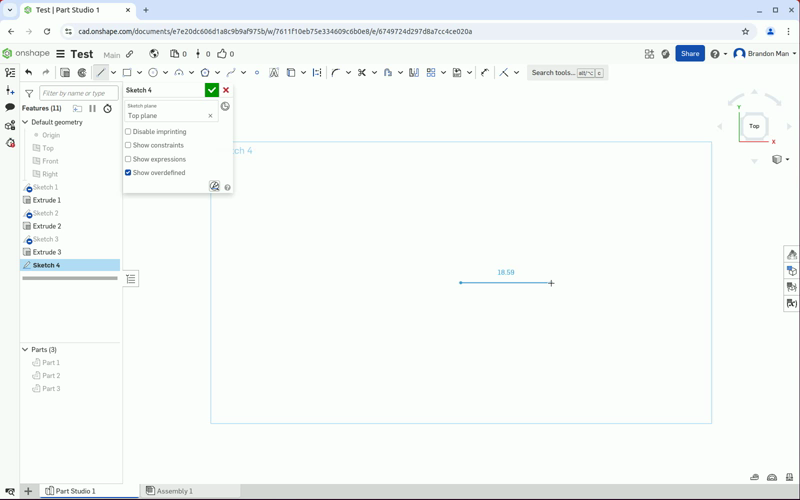
key_up(shift)
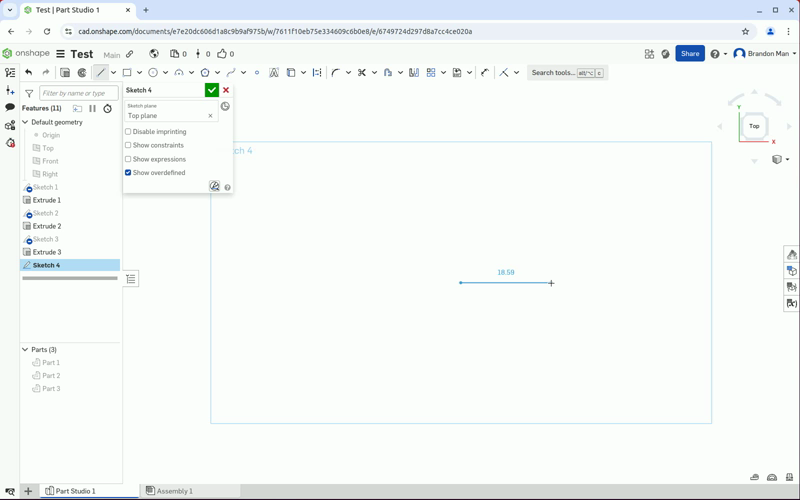
key(esc)
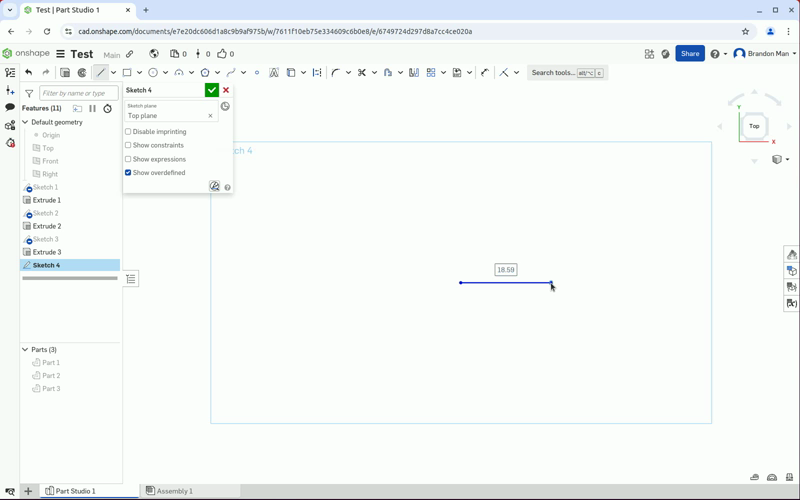
key(a)
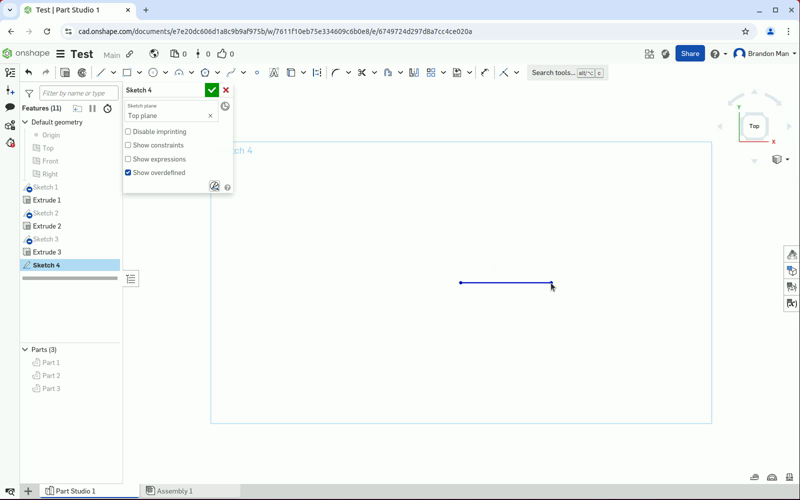
mouse_move(551, 282)
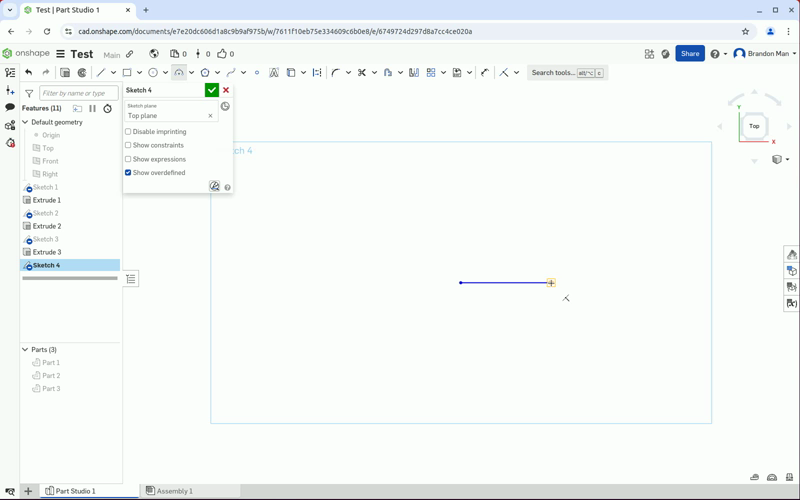
click(551, 282)
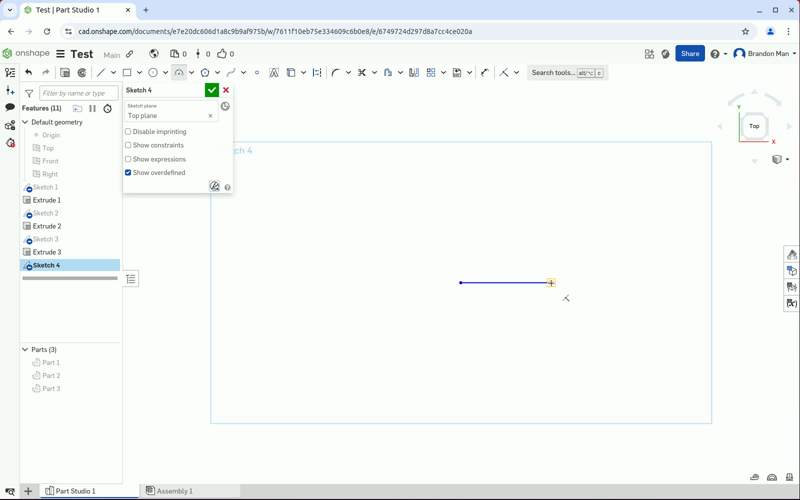
key_down(shift)
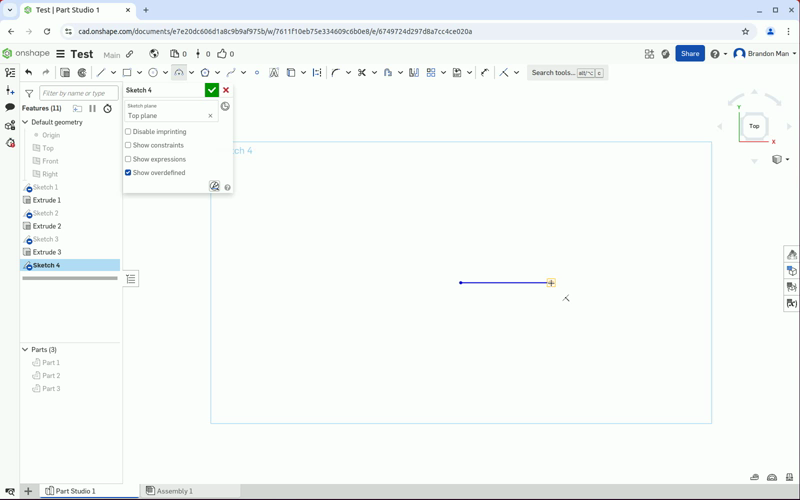
mouse_move(524, 219)
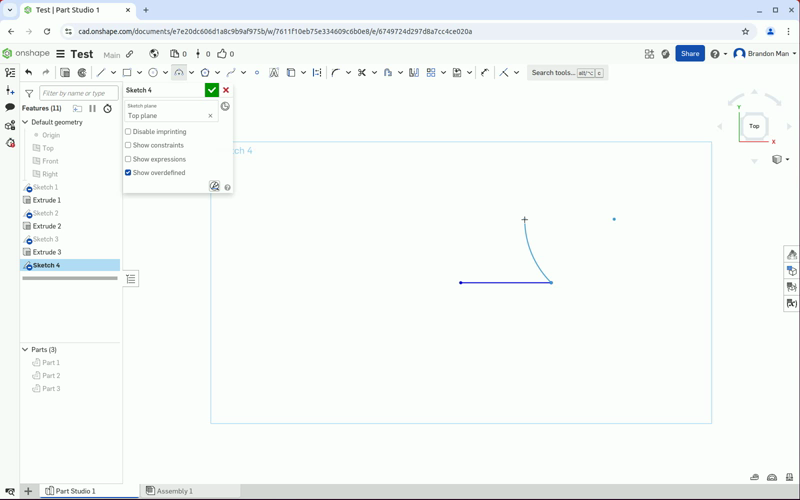
click(524, 219)
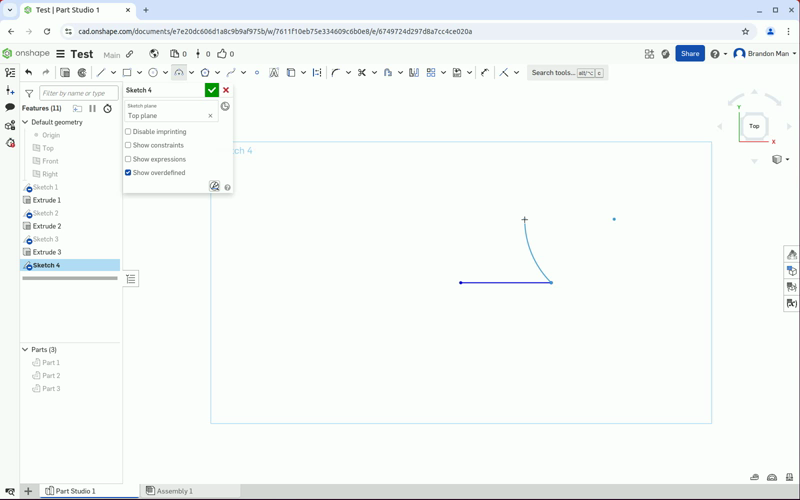
mouse_move(377, 318)
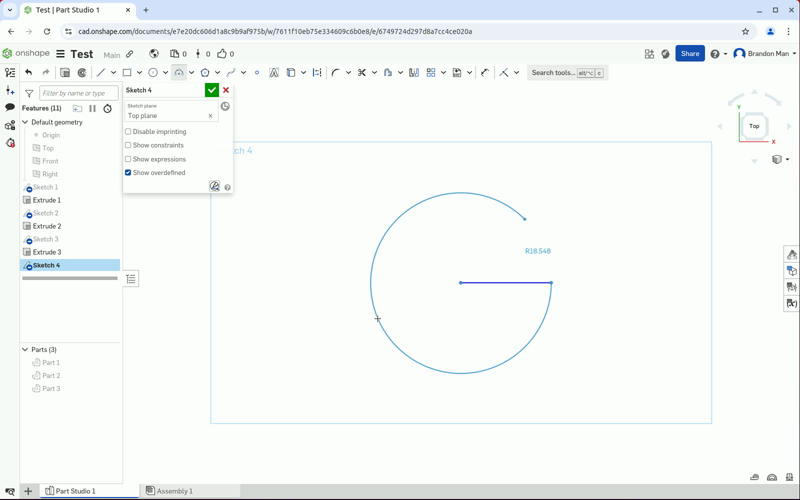
click(377, 318)
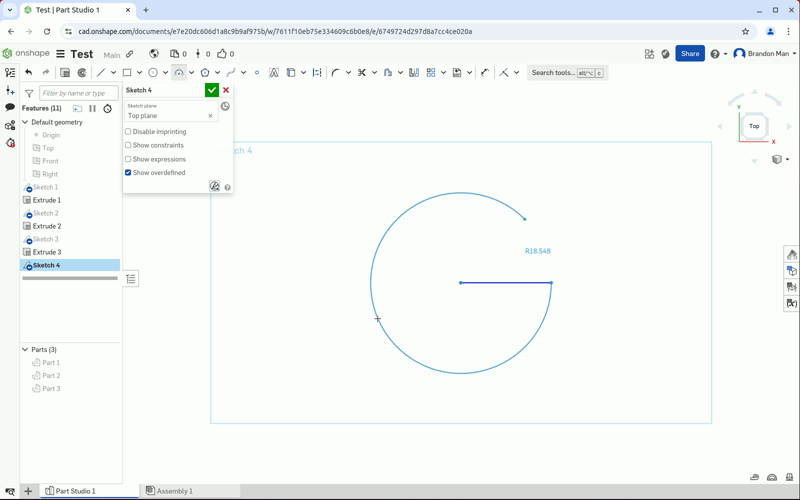
key_up(shift)
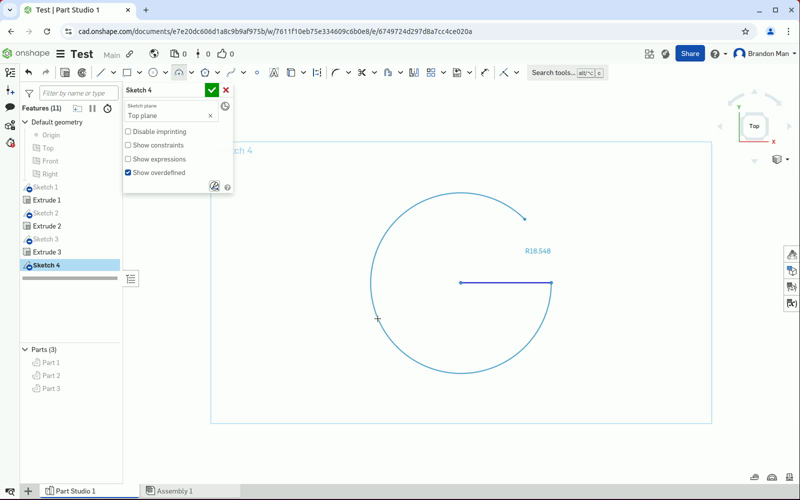
key(esc)
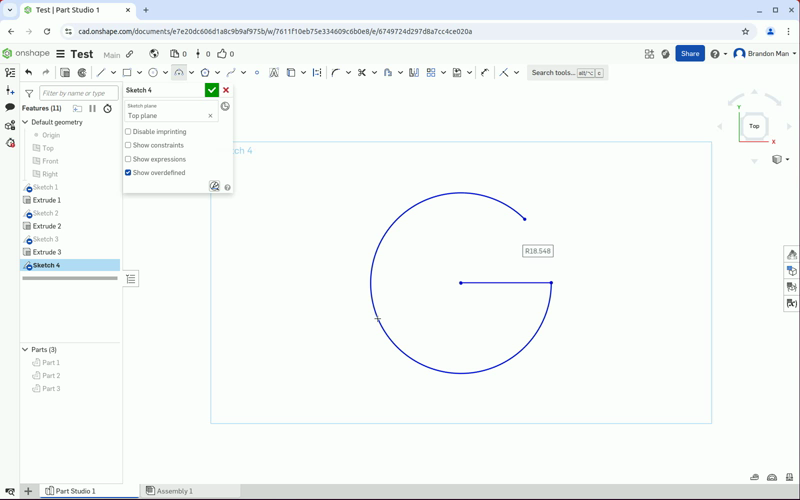
key(l)
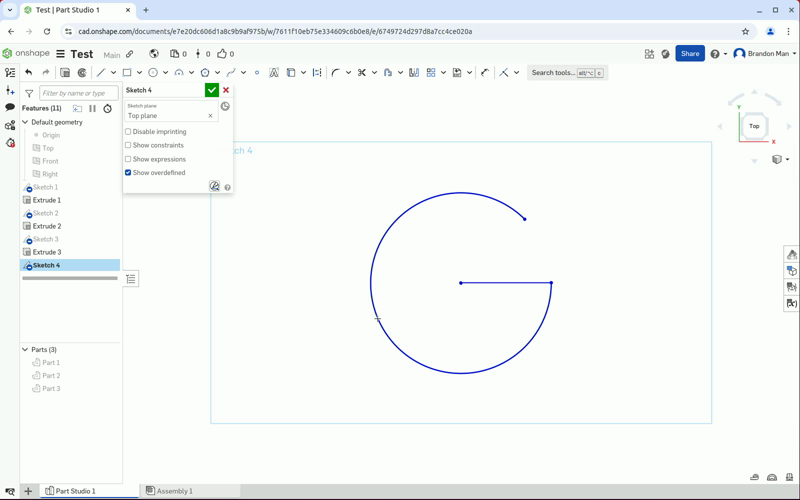
mouse_move(524, 219)
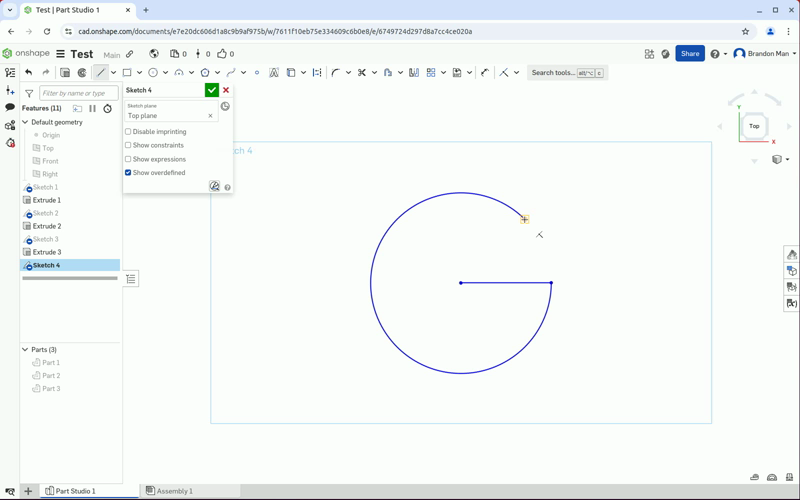
click(524, 219)
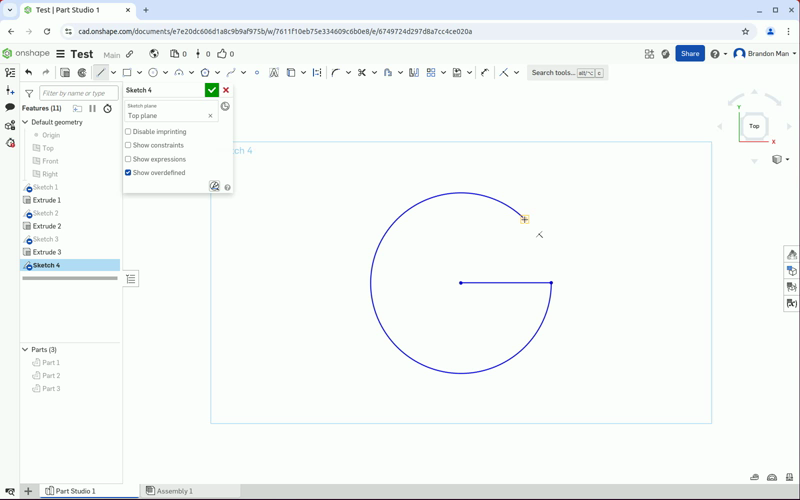
key_down(shift)
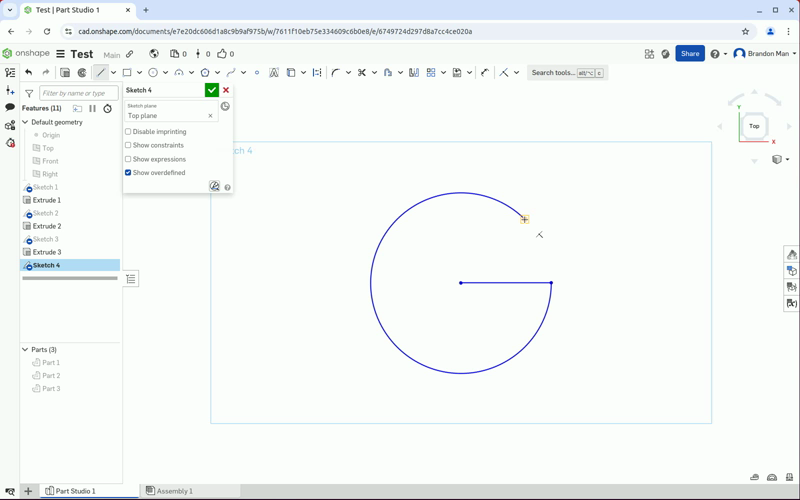
mouse_move(460, 282)
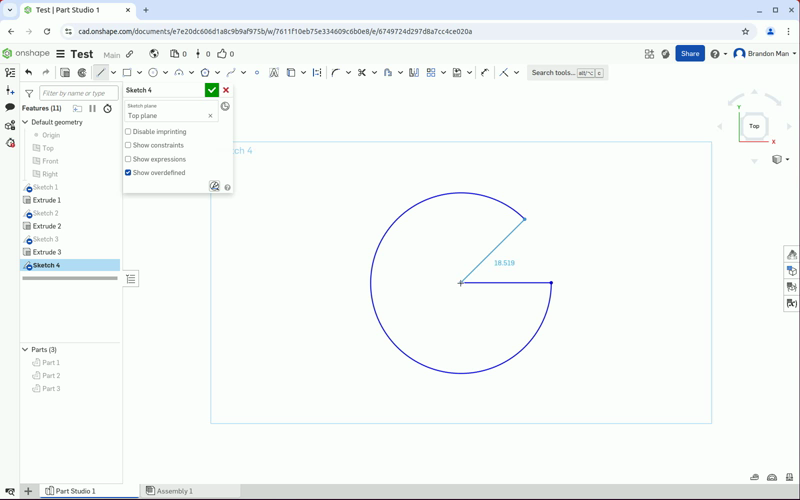
key_up(shift)
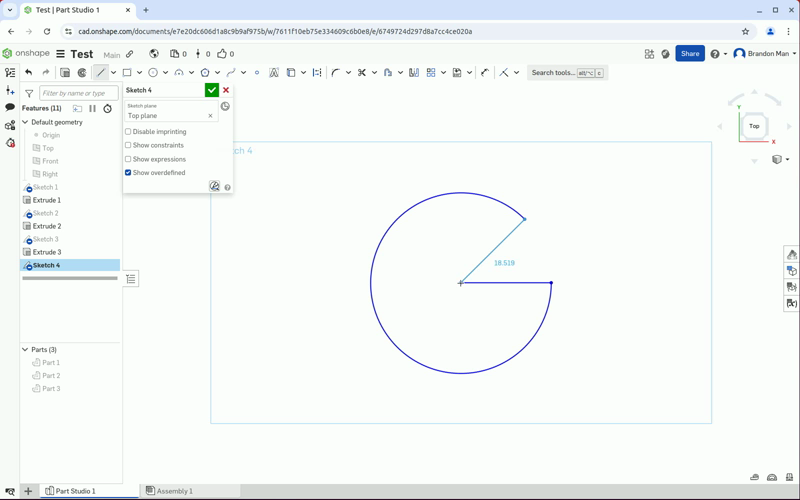
click(460, 282)
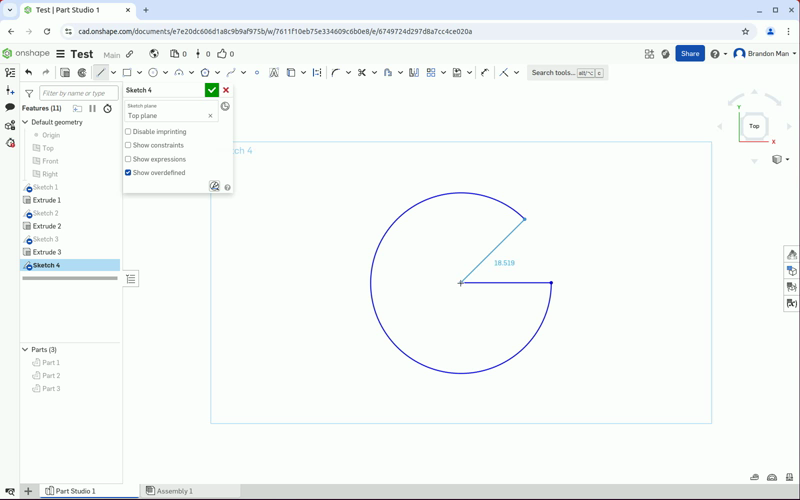
key(esc)
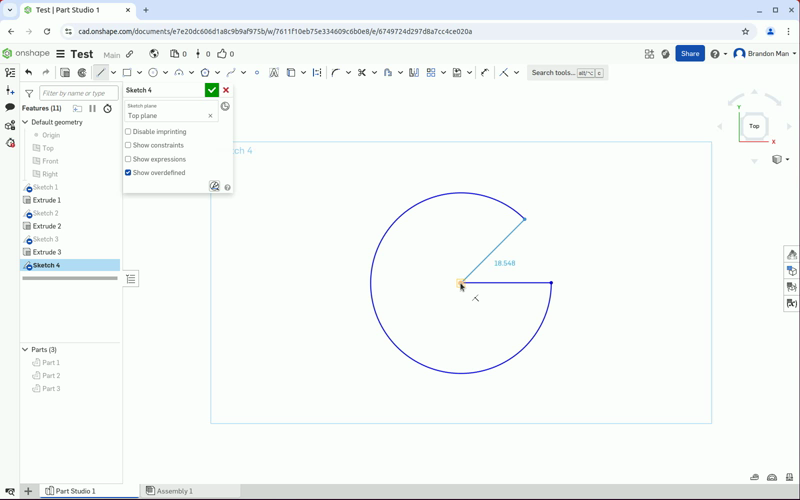
mouse_move(397, 261)
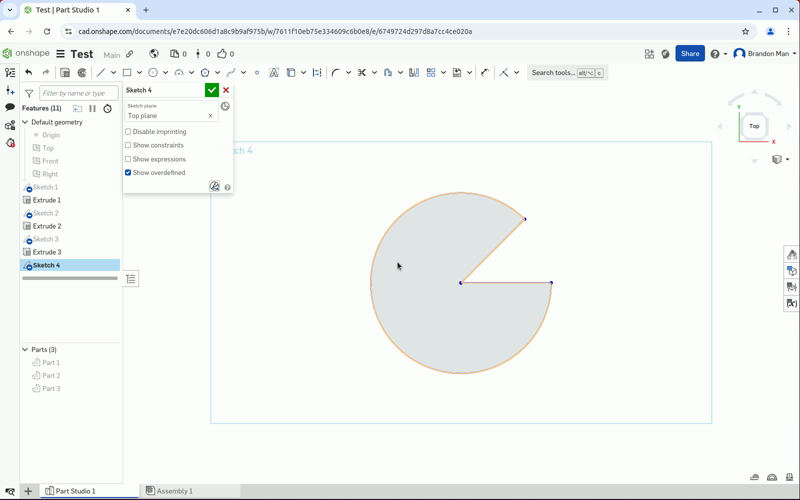
click(397, 261)
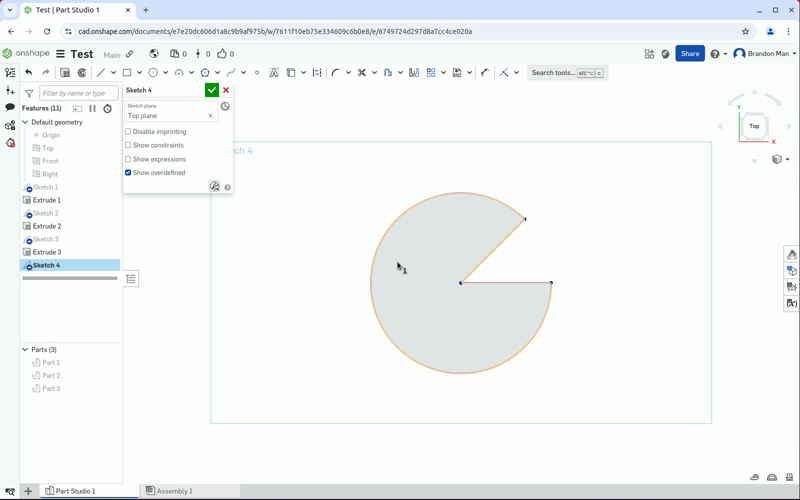
mouse_move(73, 352)
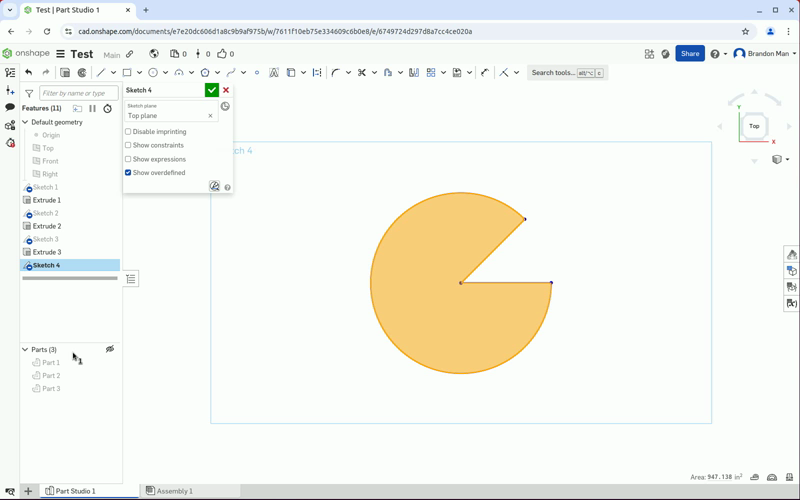
key(shift+y)
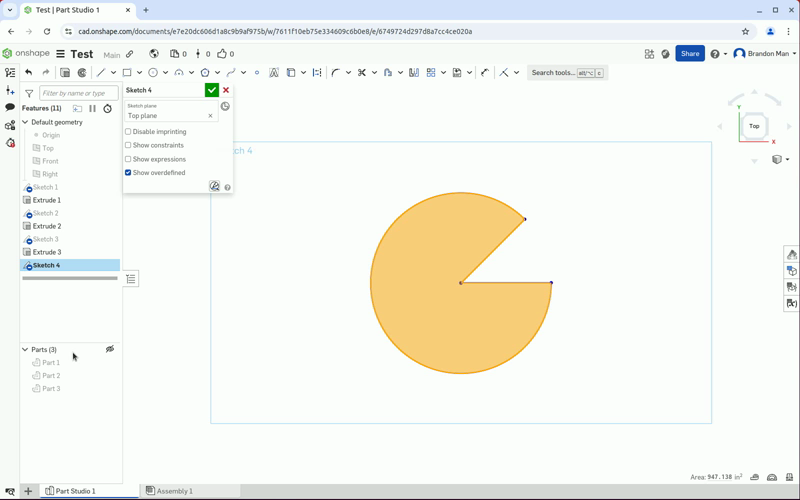
key(shift+e)
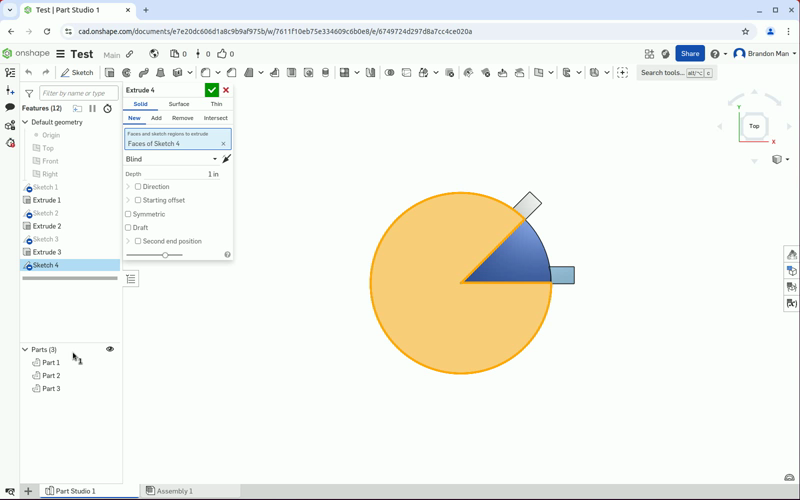
mouse_move(143, 106)
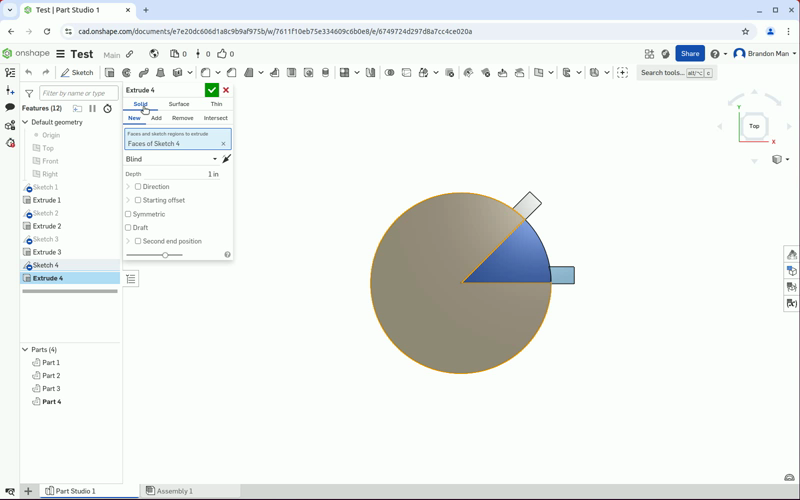
click(143, 106)
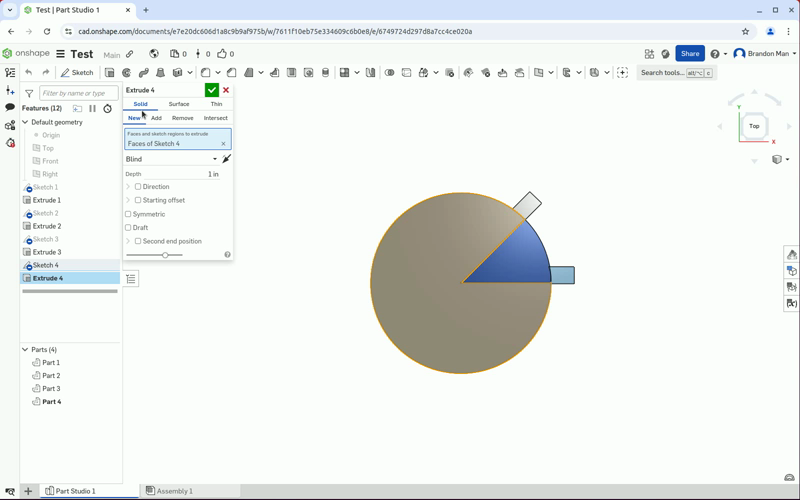
mouse_move(137, 120)
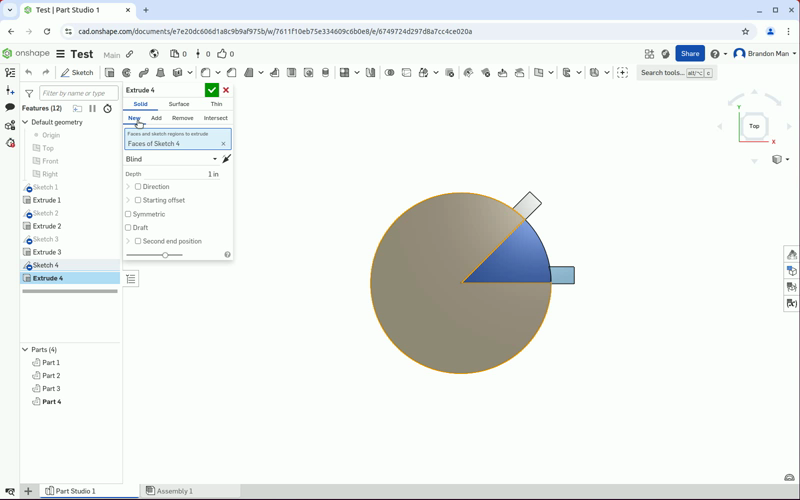
click(137, 120)
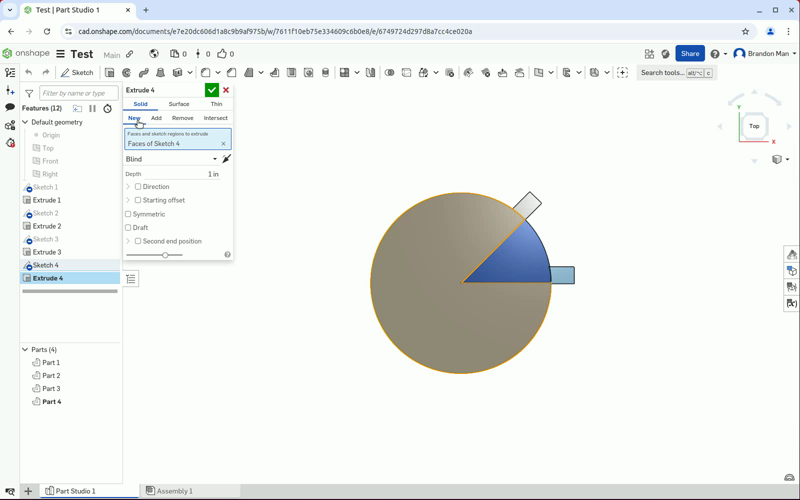
key(tab, 4)
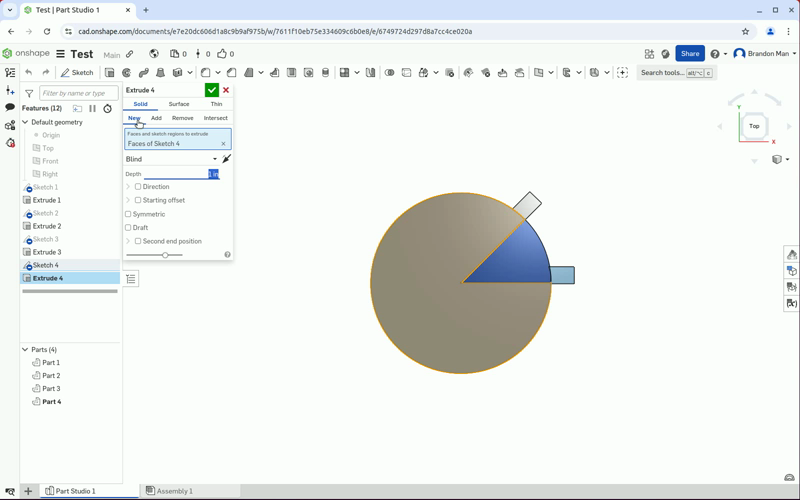
text(9.147)
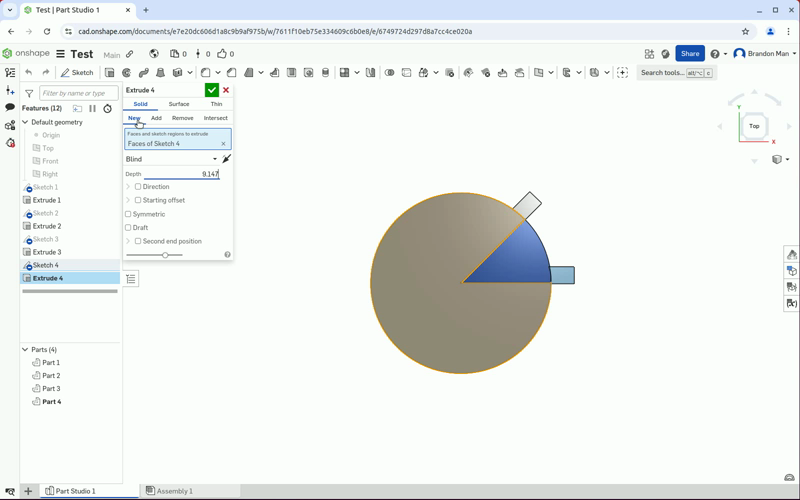
key(enter)
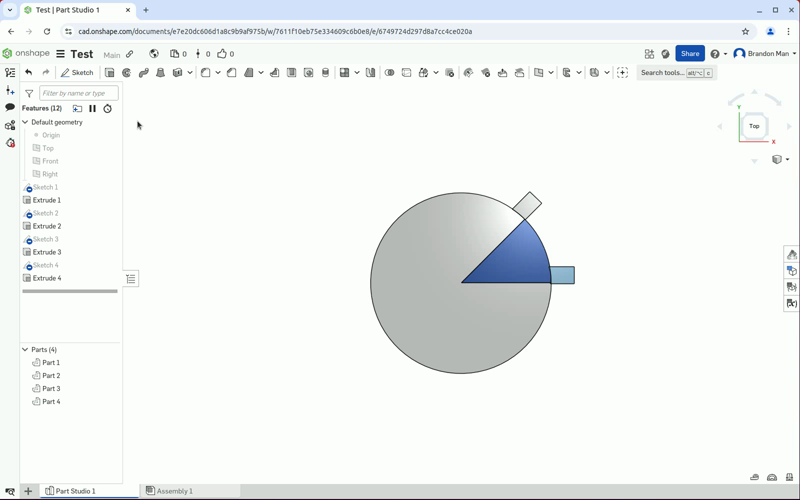
key(shift+h)
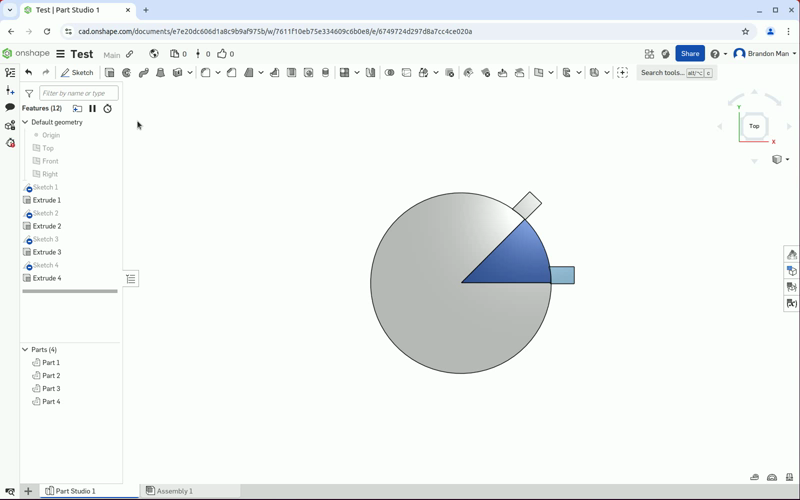
key(shift+h)
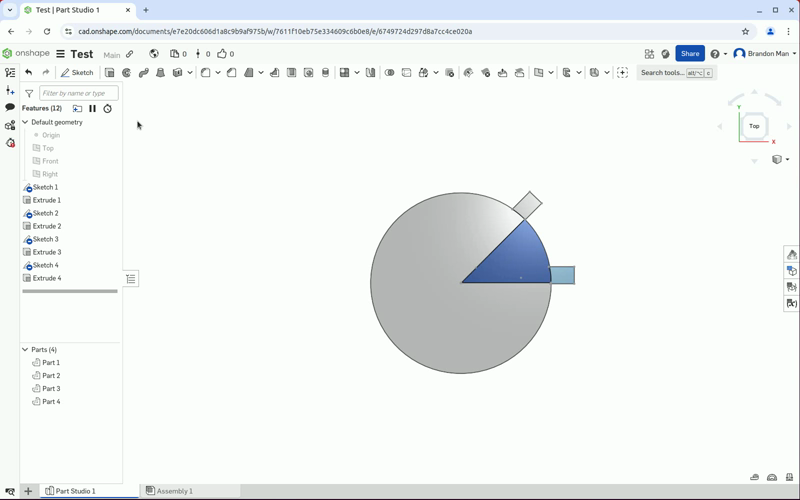
key(shift+7)
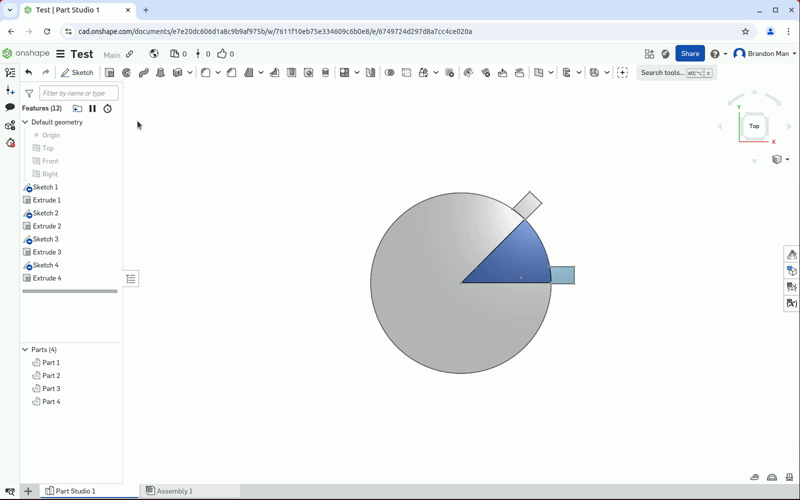
key(up, 3)
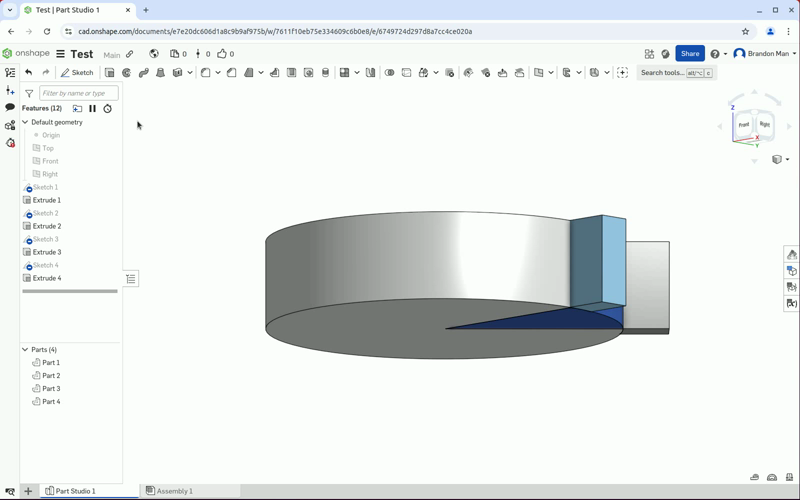
key(left, 3)
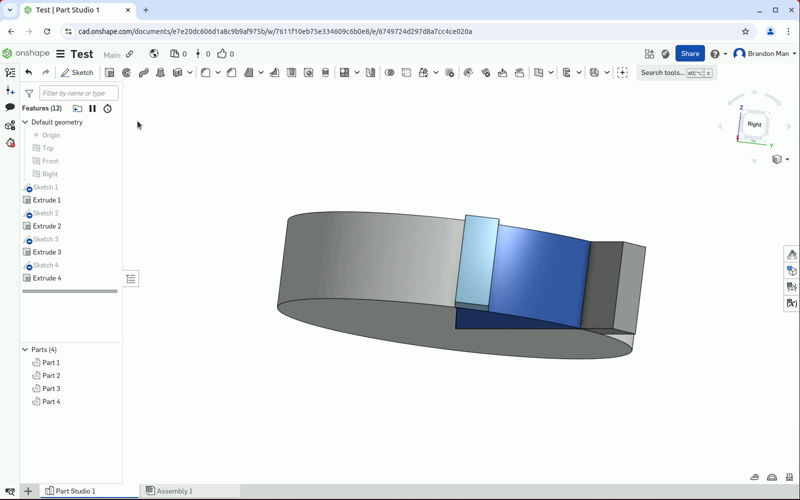
key(right, 3)
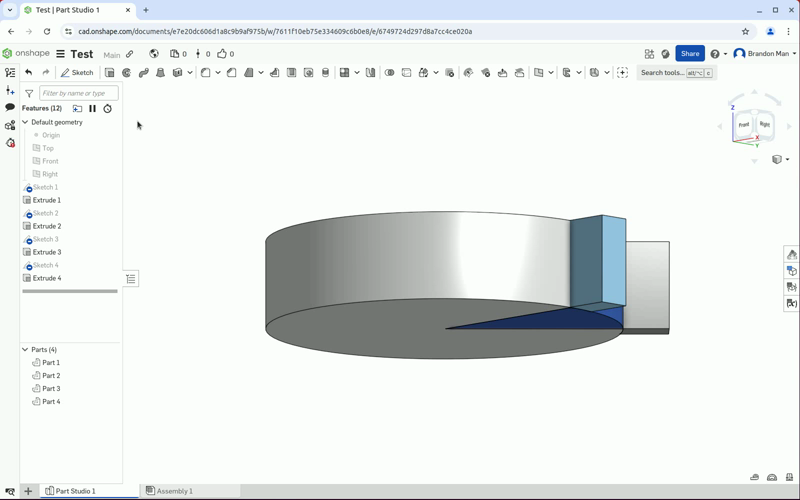
key(down, 3)
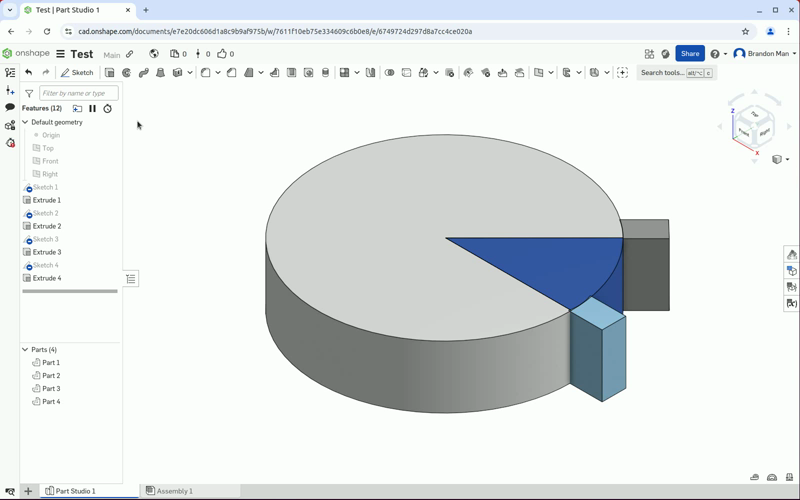
mouse_move(73, 189)
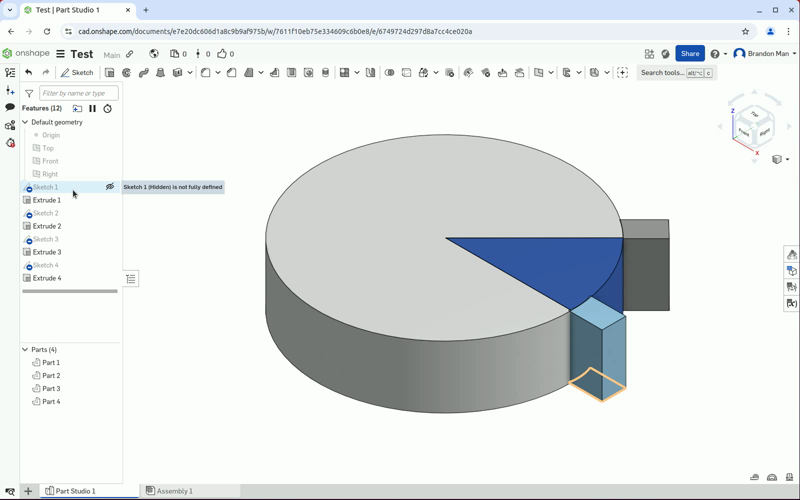
click(73, 189)